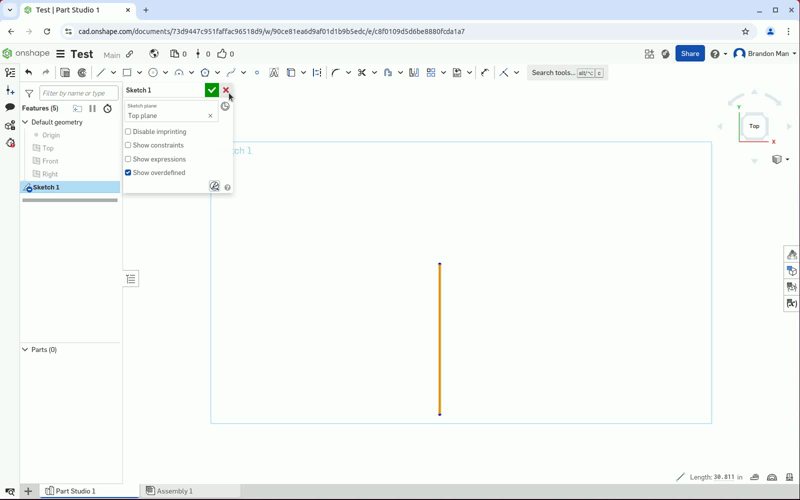
key(shift+h)
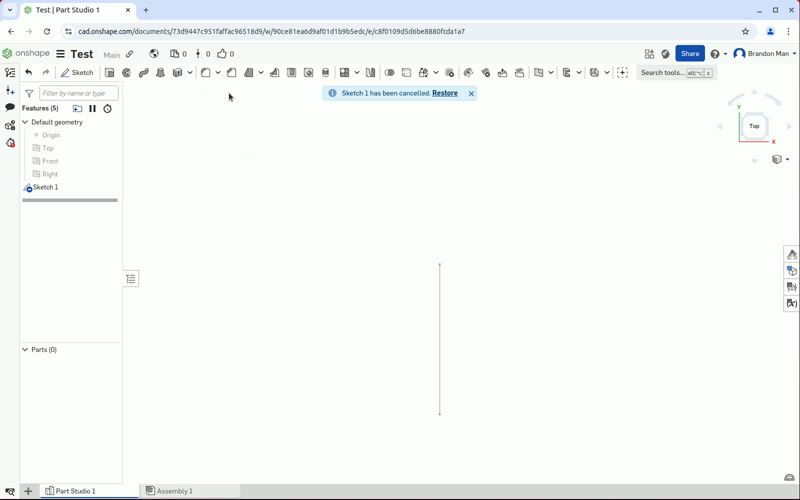
key(shift+s)
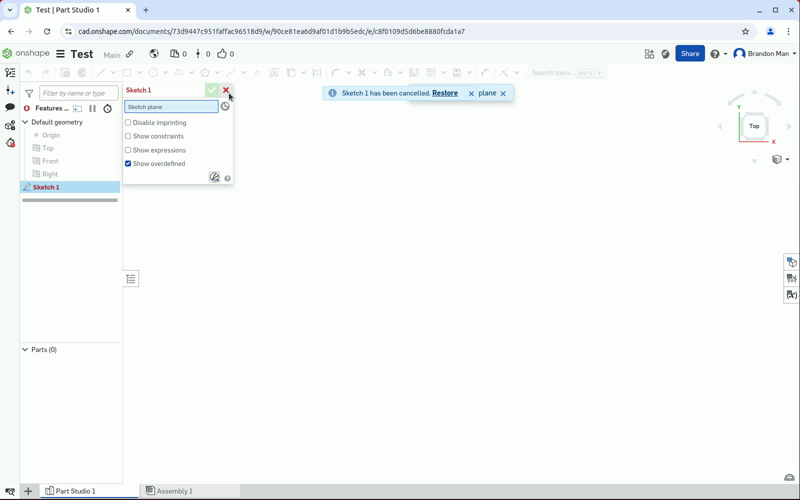
mouse_move(73, 150)
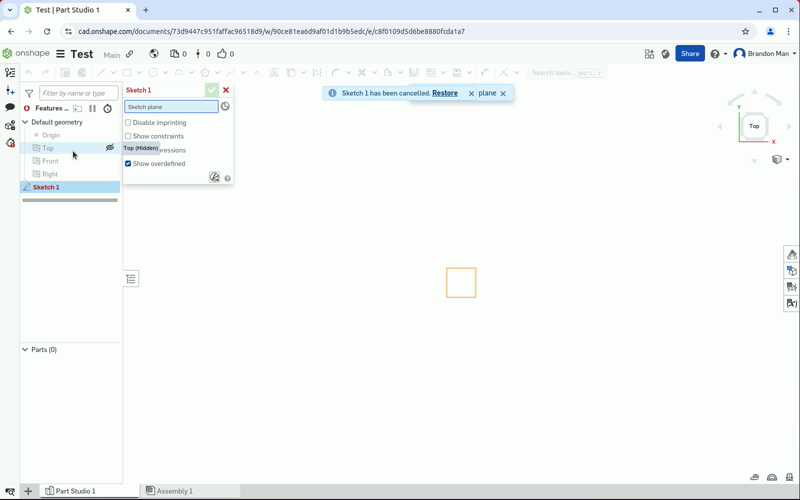
click(73, 150)
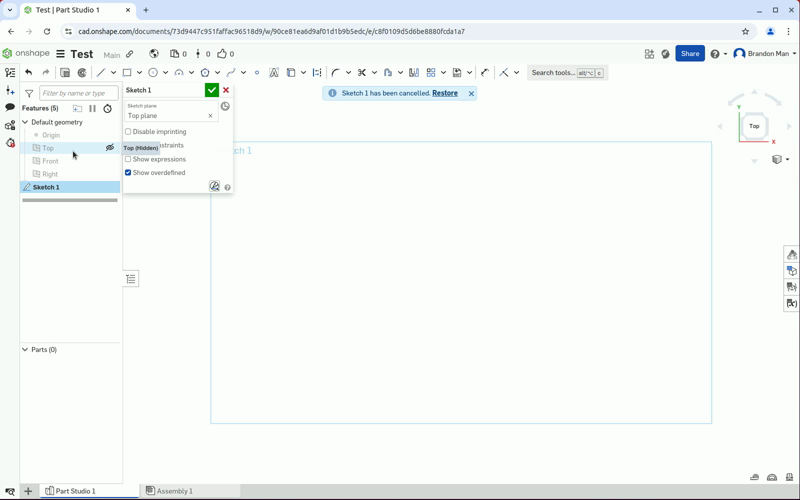
mouse_move(73, 352)
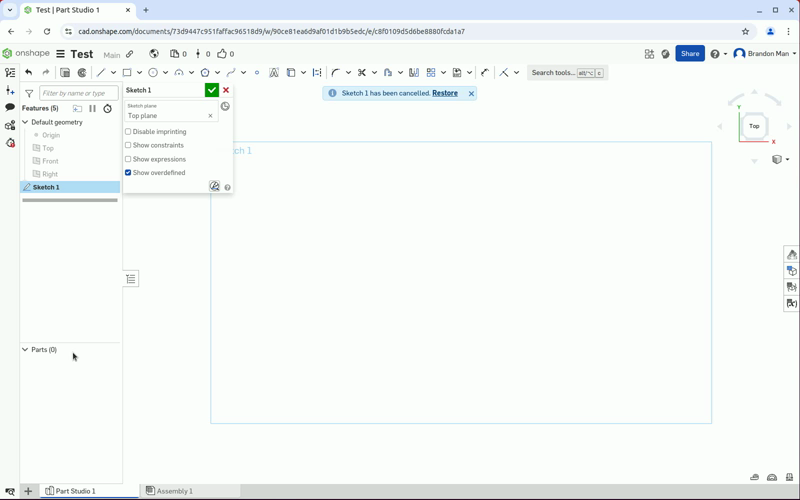
key(y)
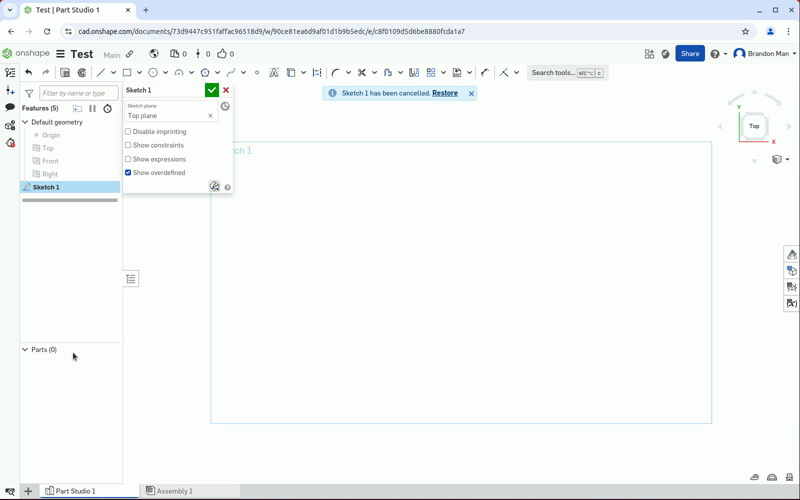
key(l)
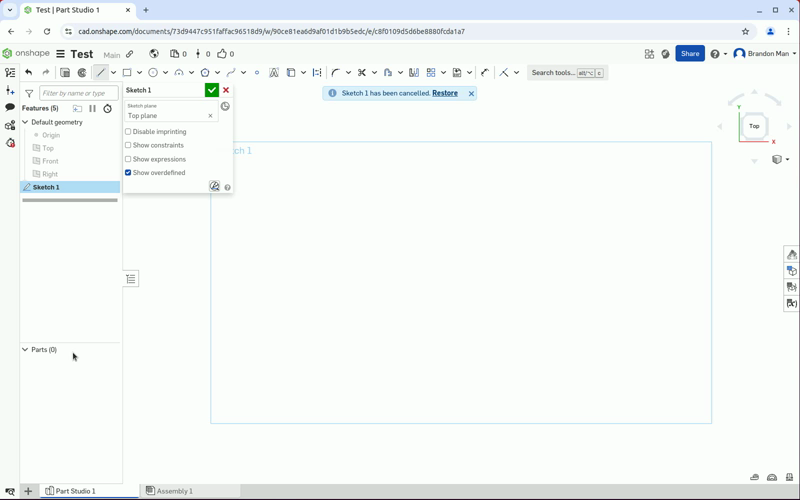
key_down(shift)
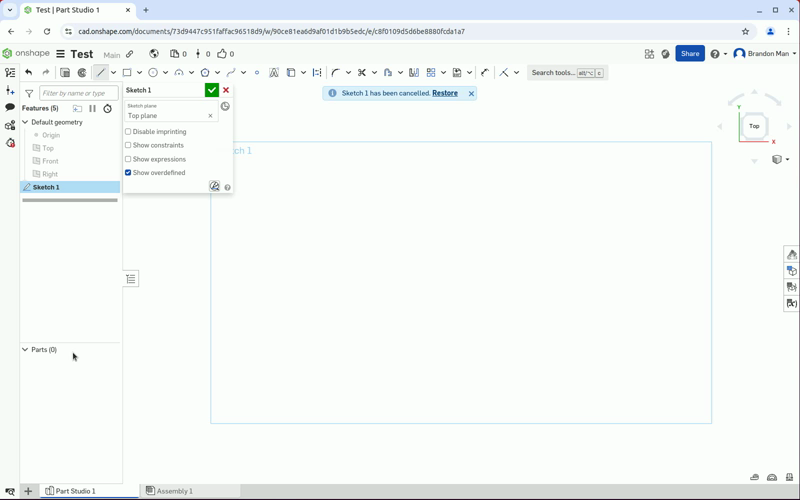
mouse_move(386, 335)
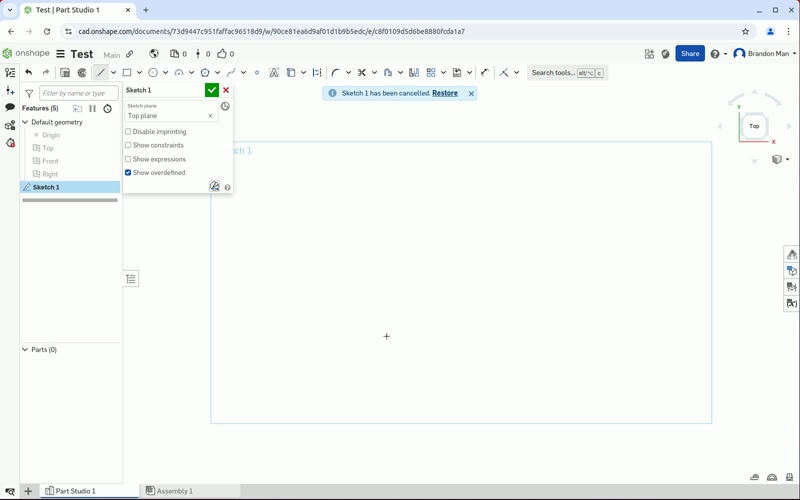
click(386, 335)
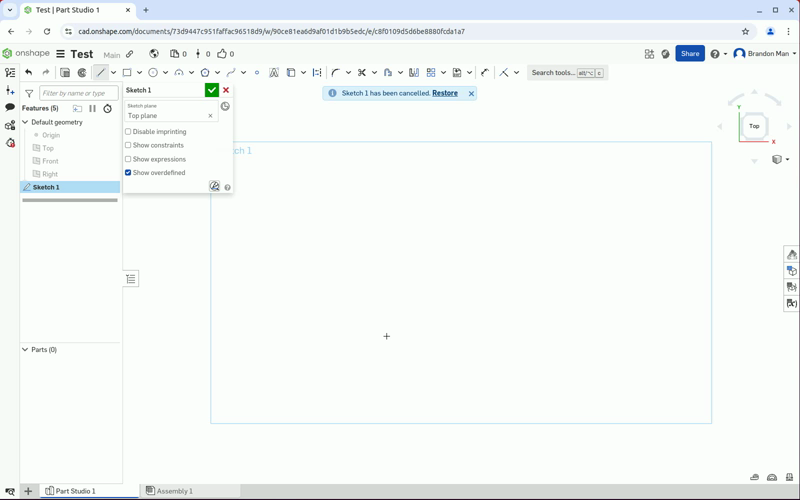
key_up(shift)
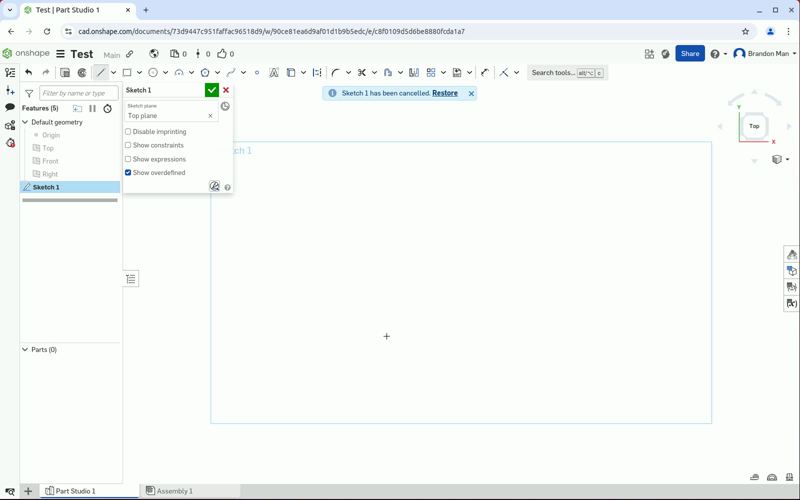
key_down(shift)
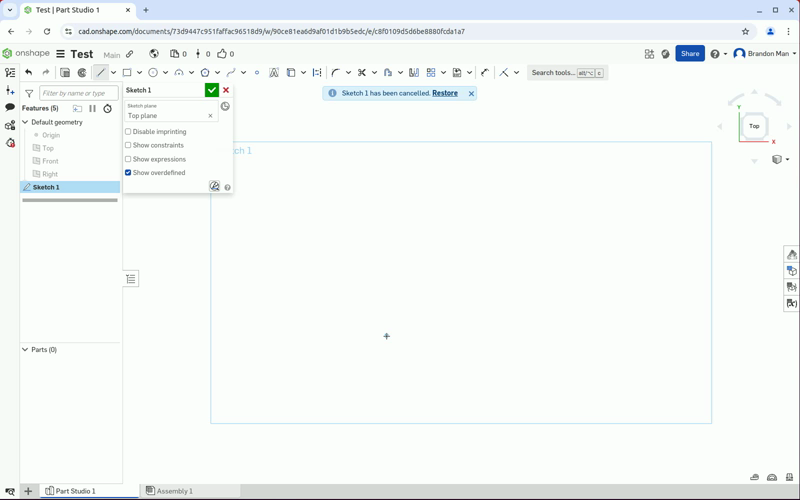
mouse_move(534, 335)
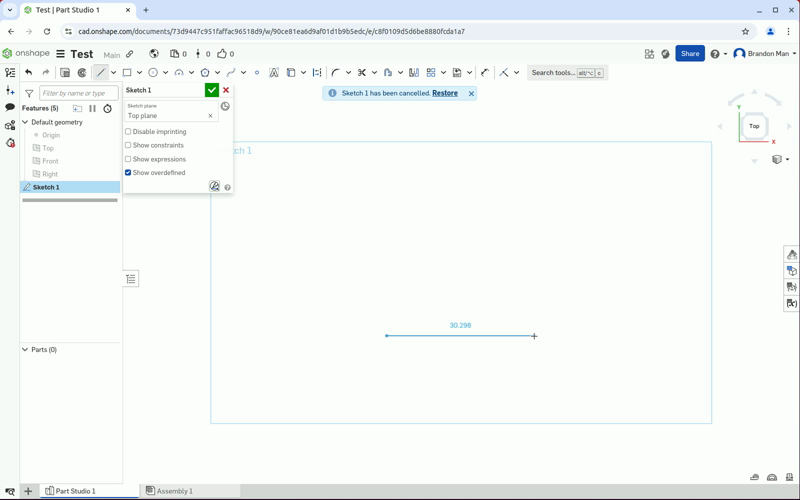
click(534, 335)
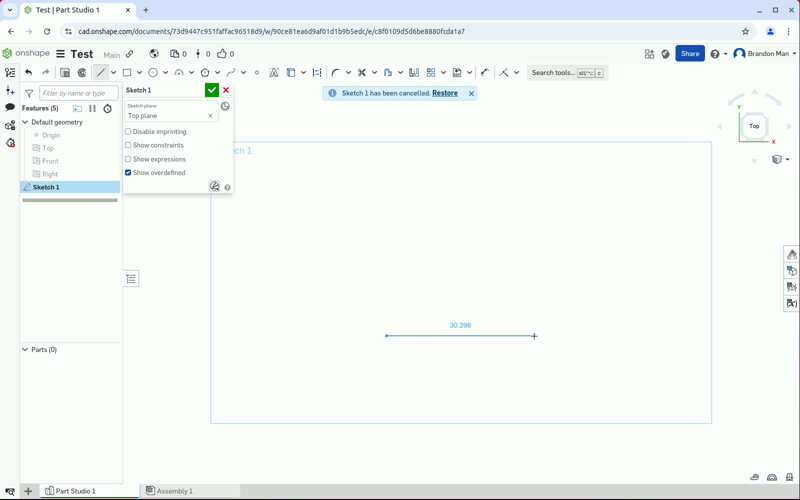
key_up(shift)
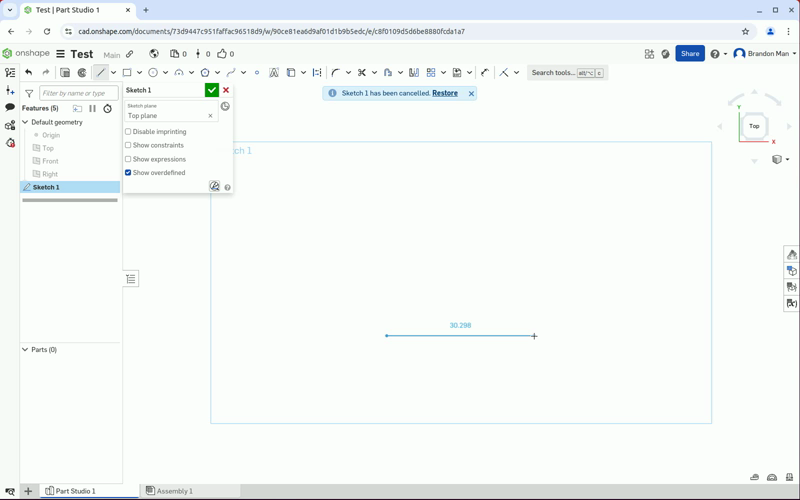
key_down(shift)
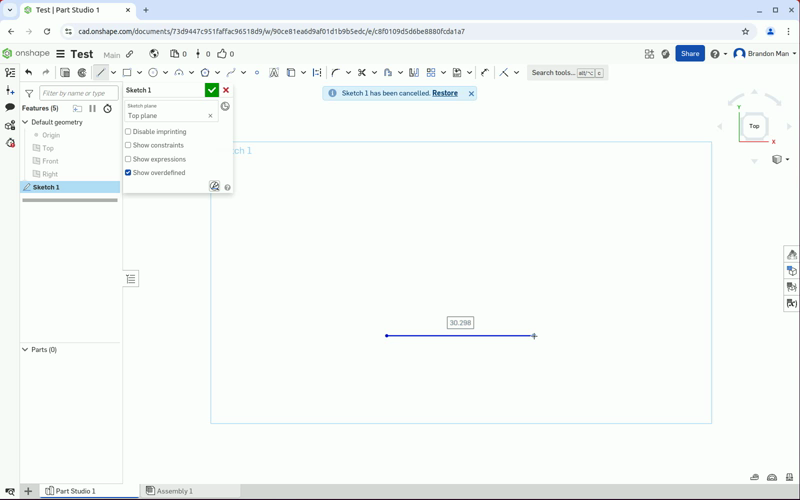
mouse_move(534, 230)
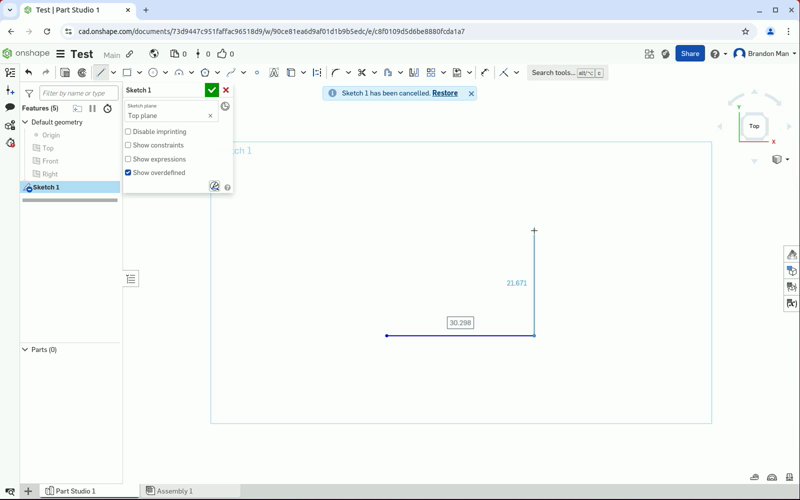
click(534, 230)
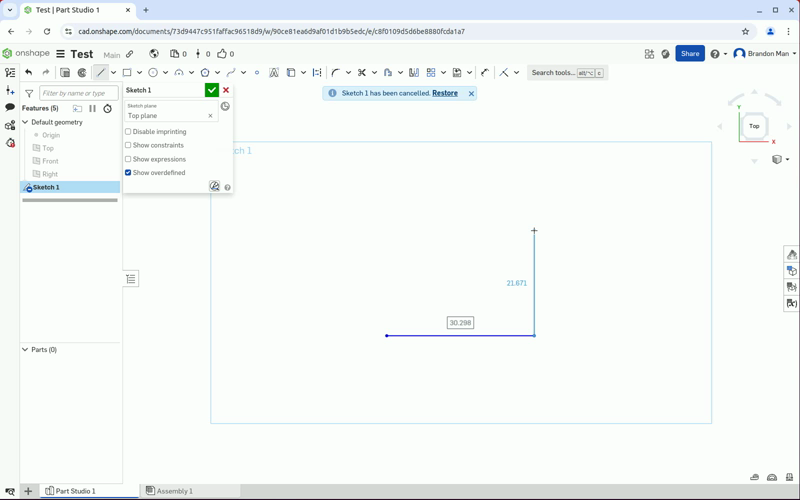
key_up(shift)
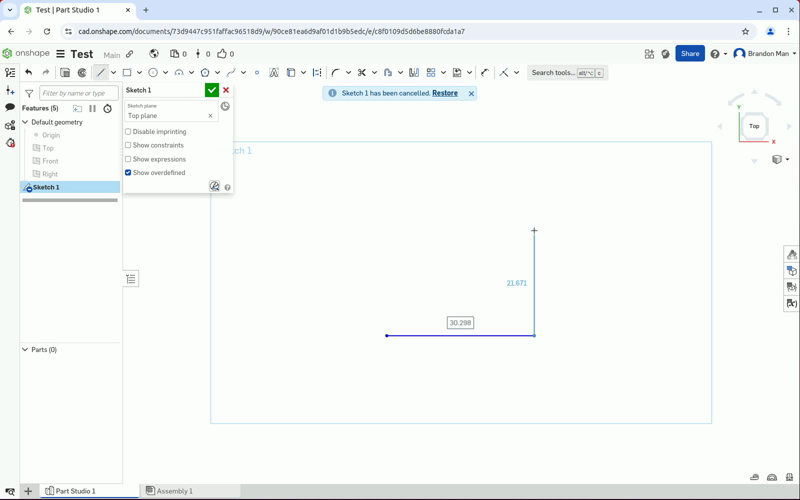
key_down(shift)
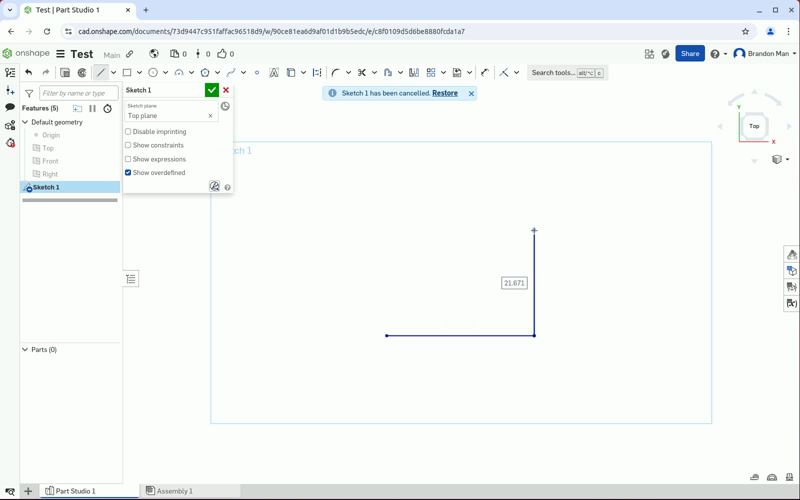
mouse_move(386, 230)
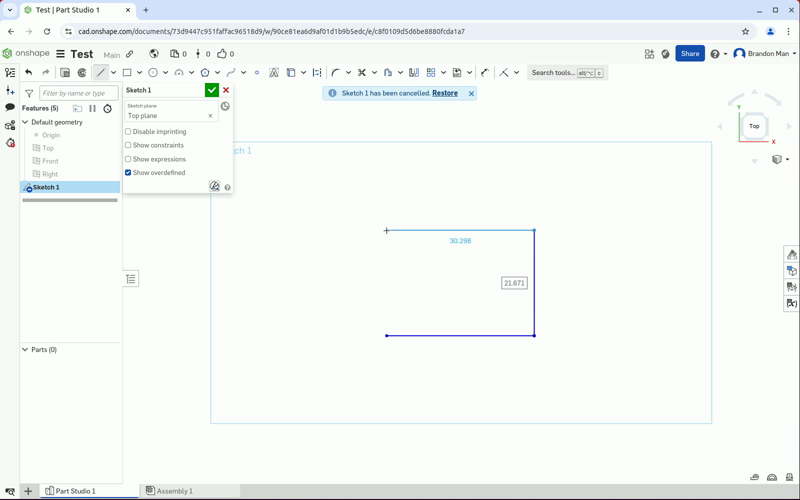
click(386, 230)
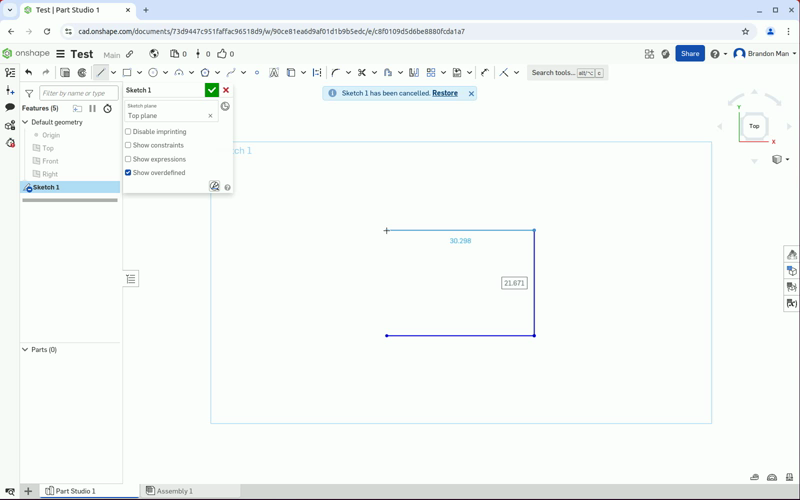
key_up(shift)
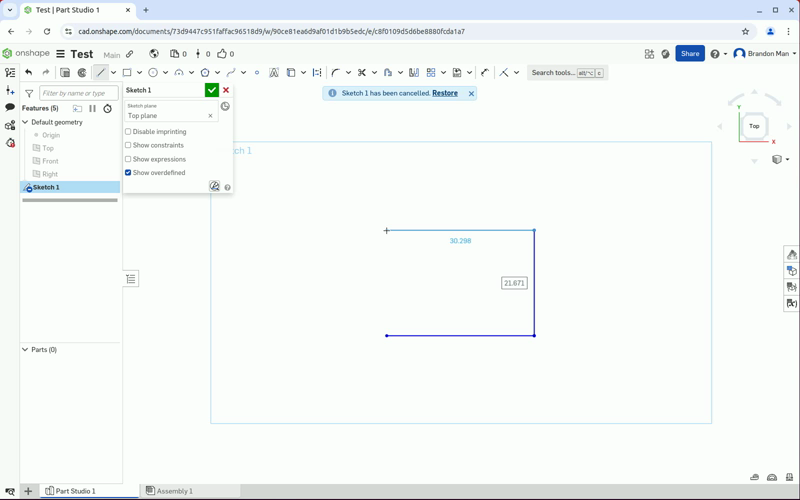
key_down(shift)
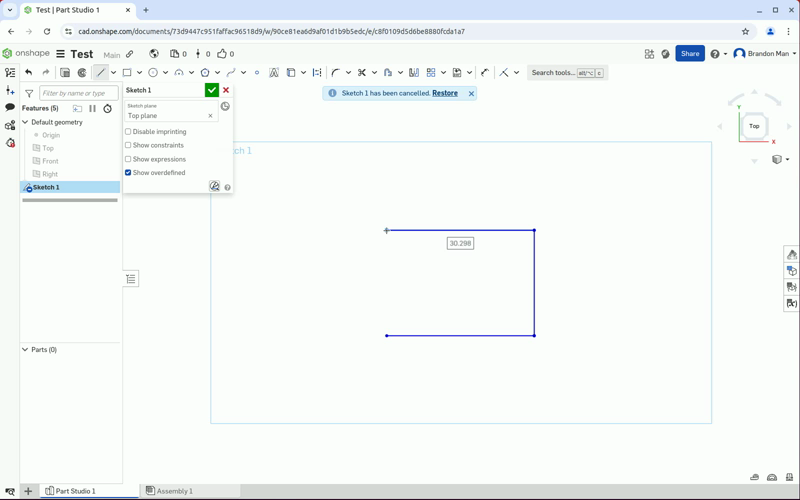
mouse_move(386, 335)
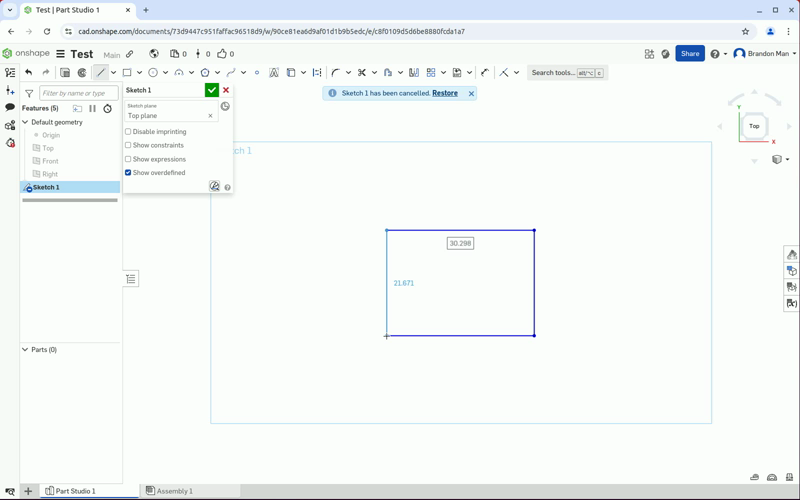
key_up(shift)
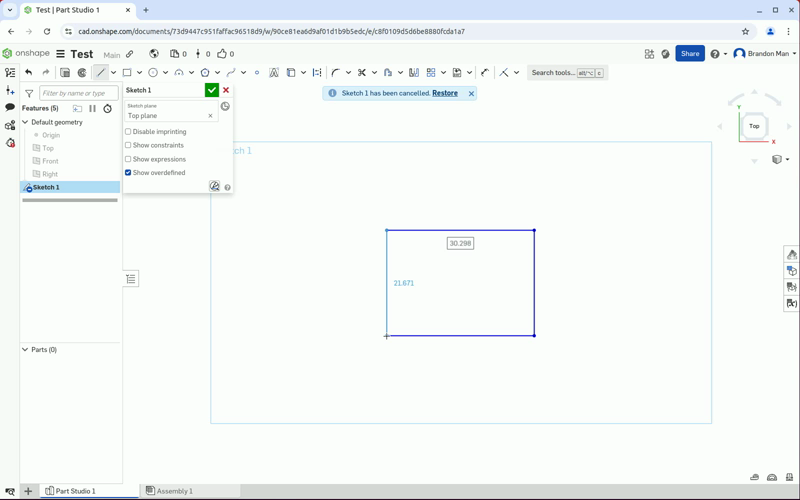
click(386, 335)
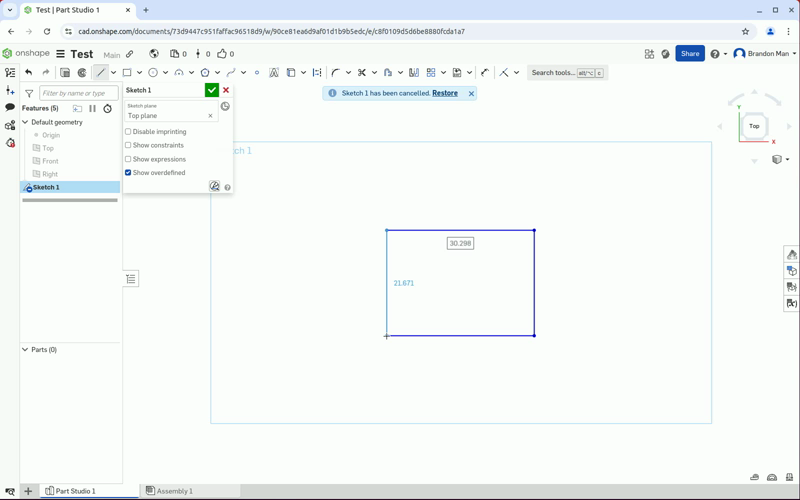
key(esc)
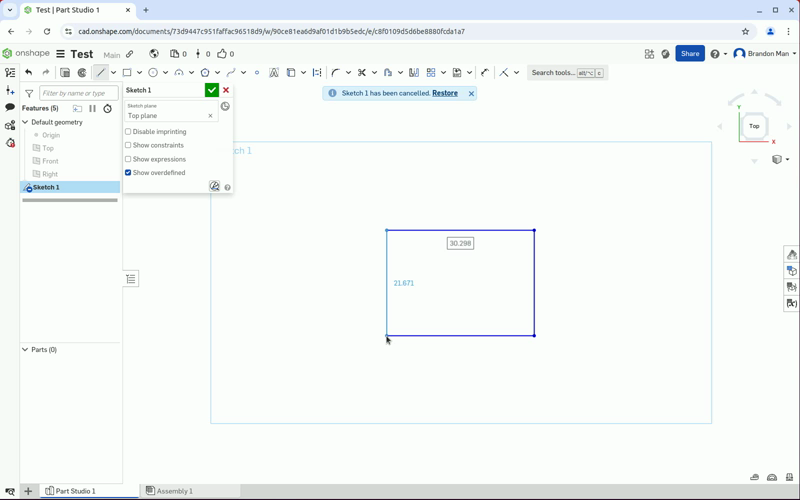
mouse_move(456, 297)
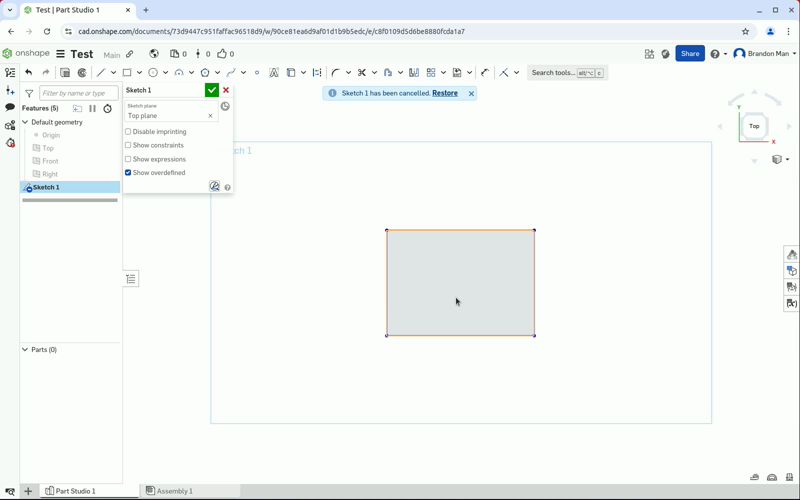
click(456, 297)
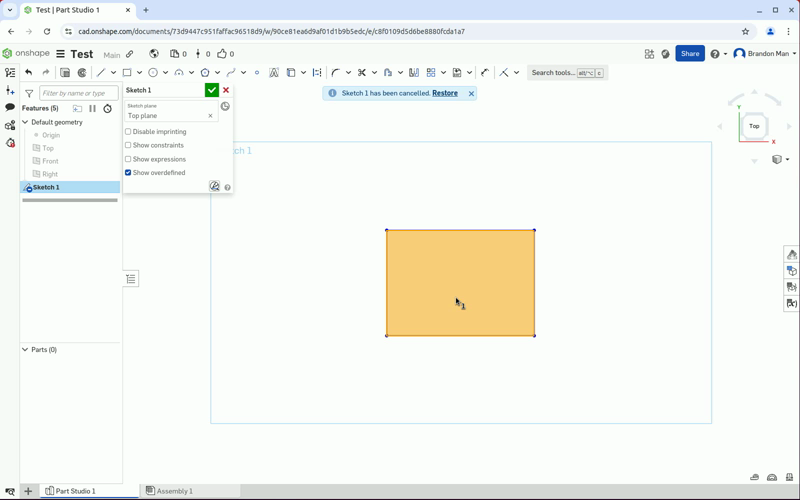
mouse_move(73, 352)
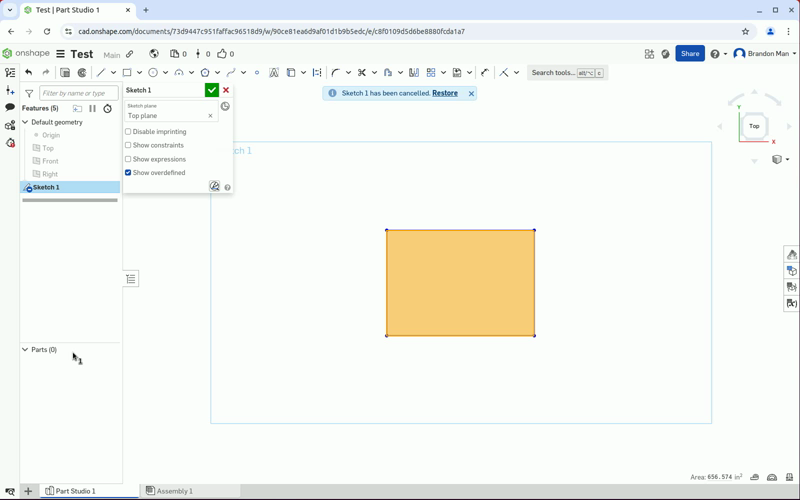
key(shift+y)
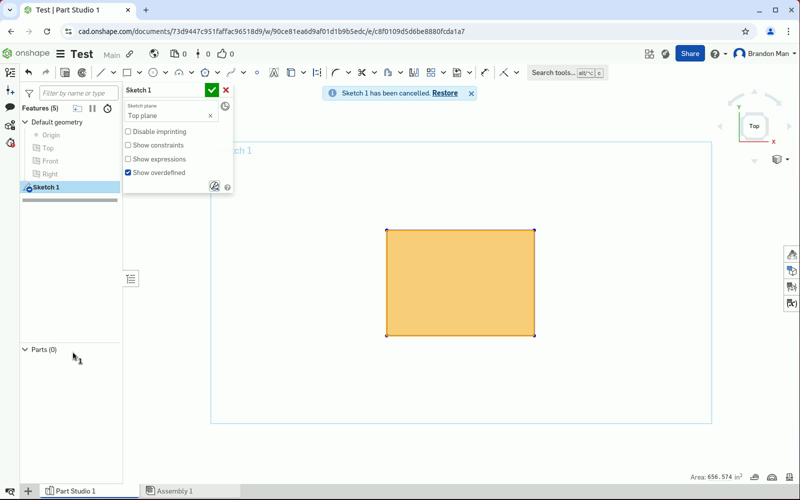
key(shift+e)
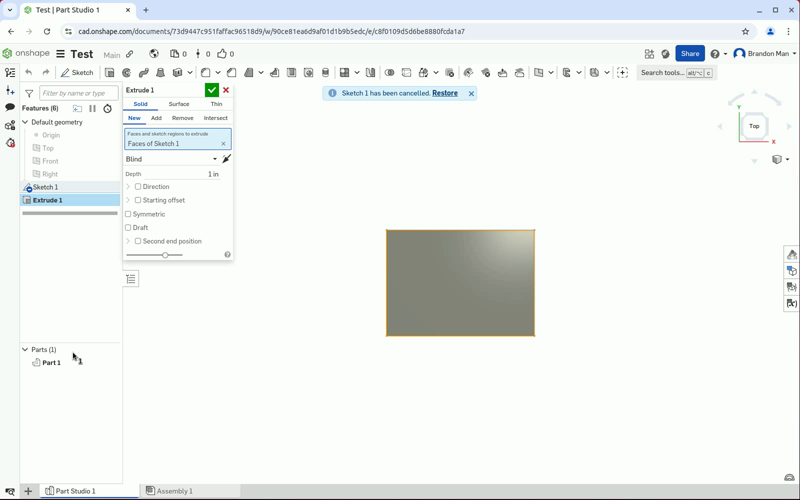
mouse_move(143, 106)
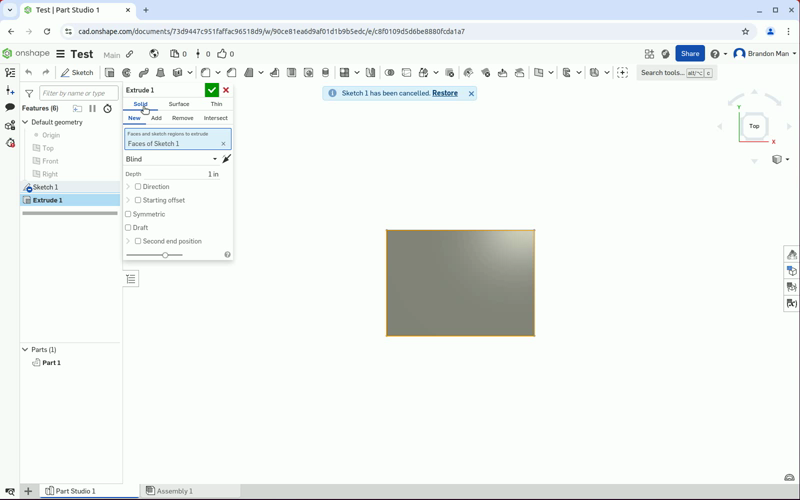
click(143, 106)
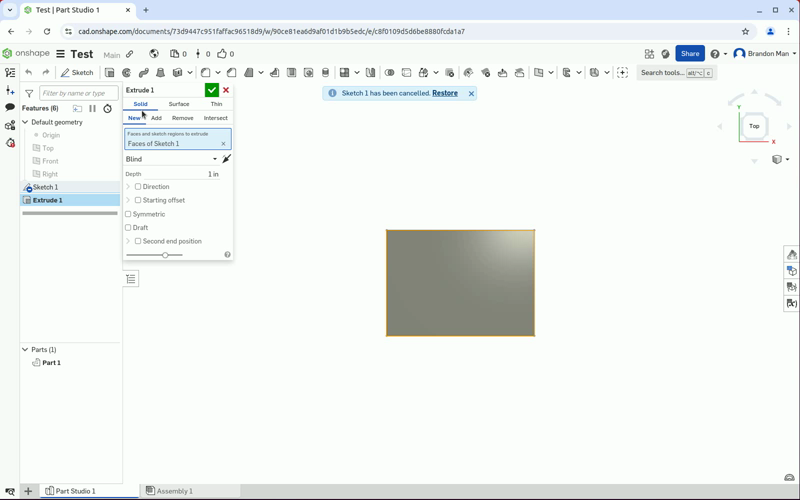
mouse_move(137, 120)
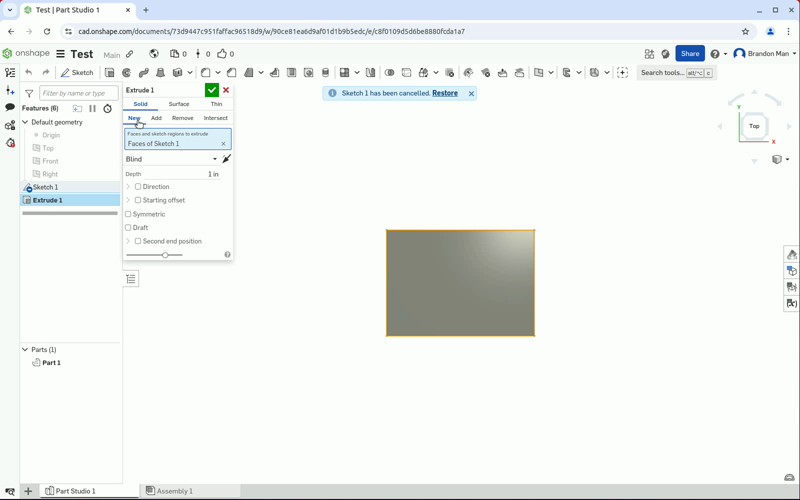
click(137, 120)
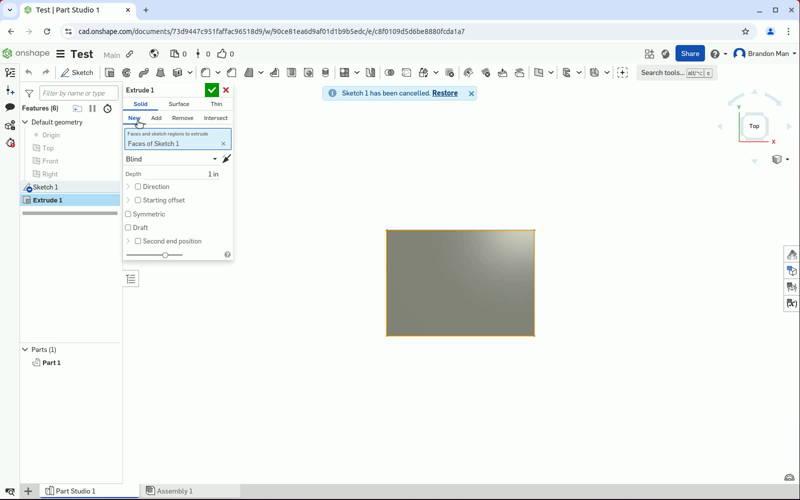
key(tab, 4)
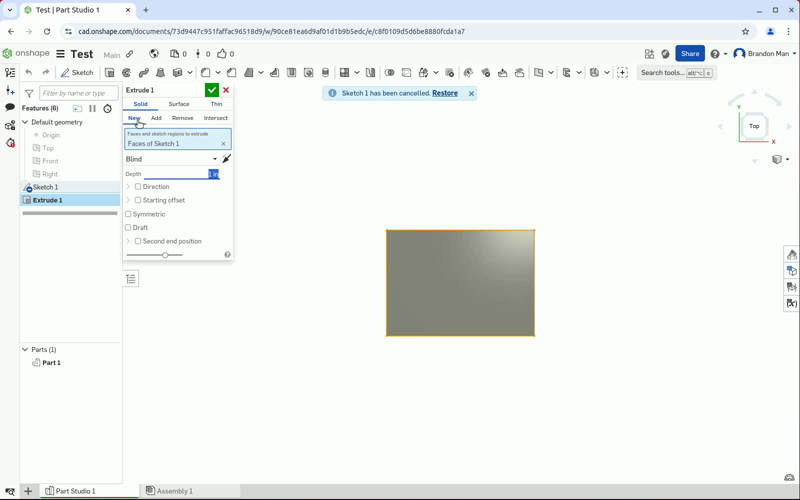
text(2.166)
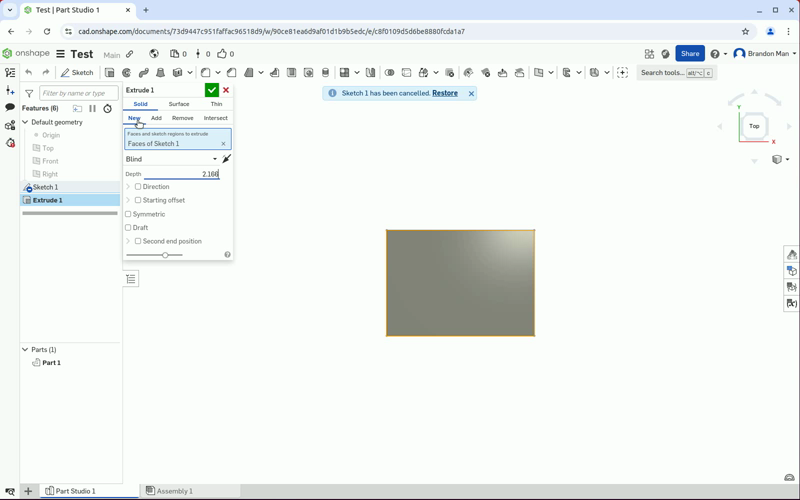
key(enter)
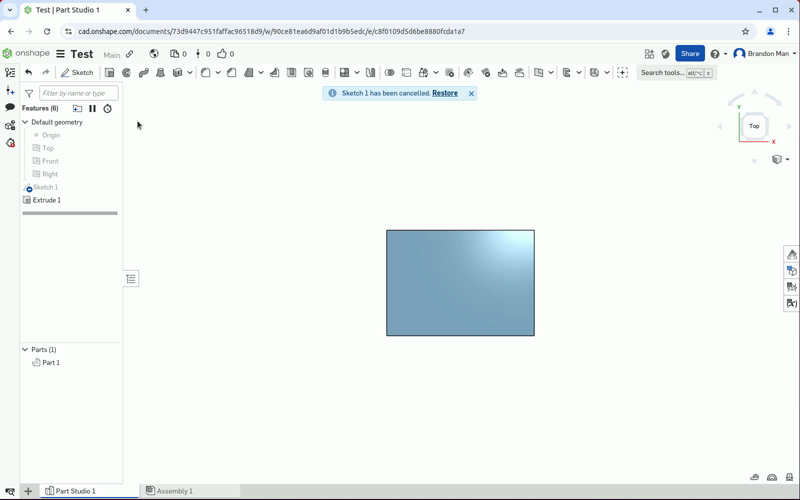
key(shift+h)
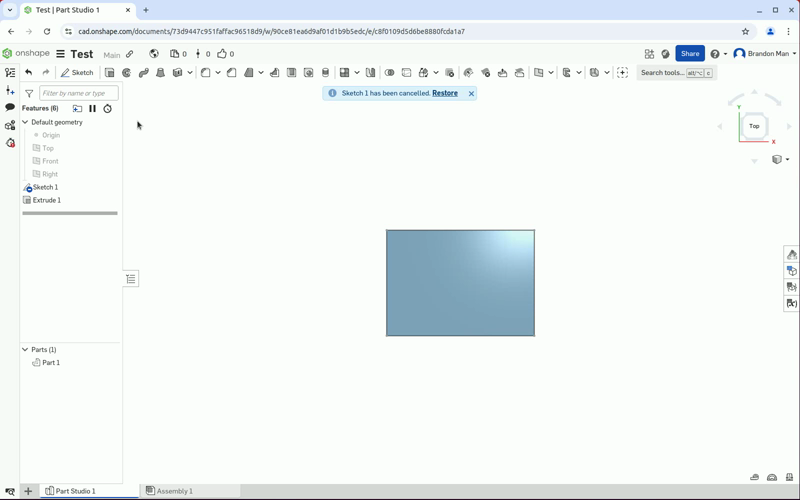
key(shift+h)
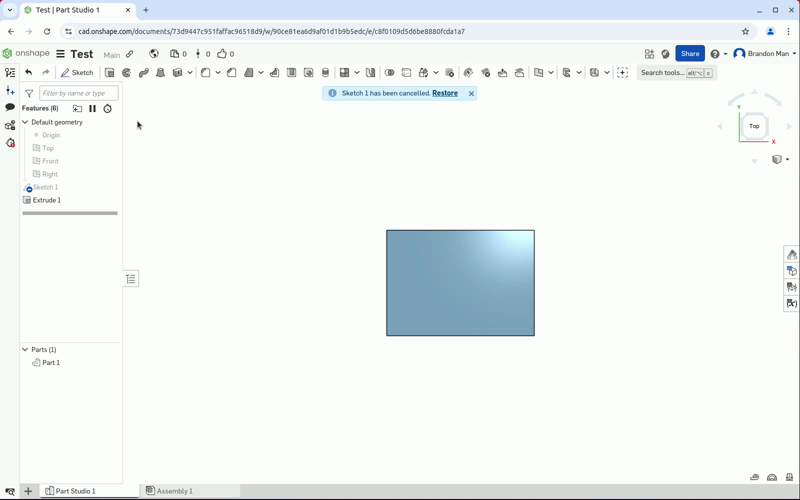
mouse_move(73, 189)
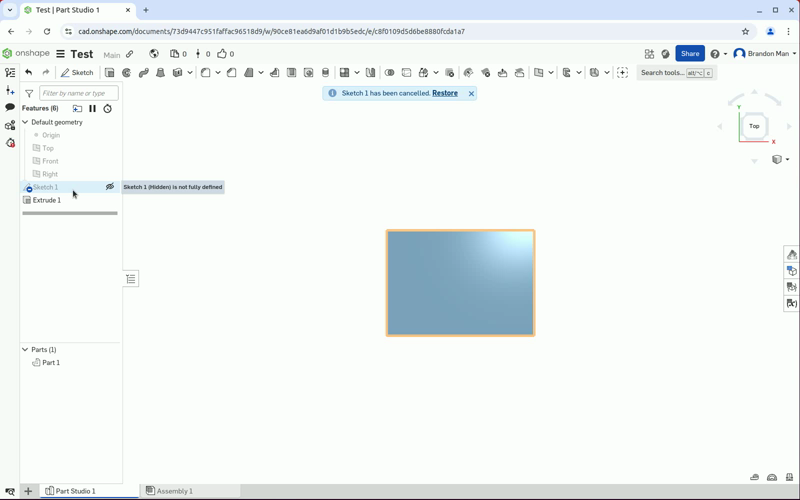
click(73, 189)
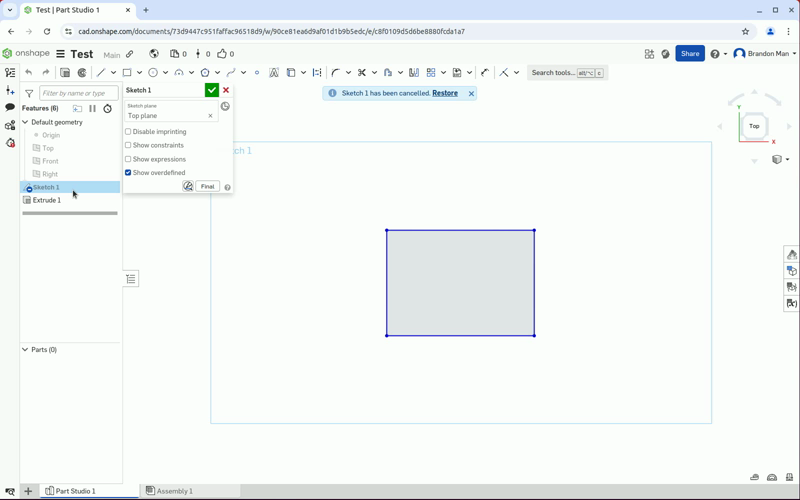
mouse_move(229, 92)
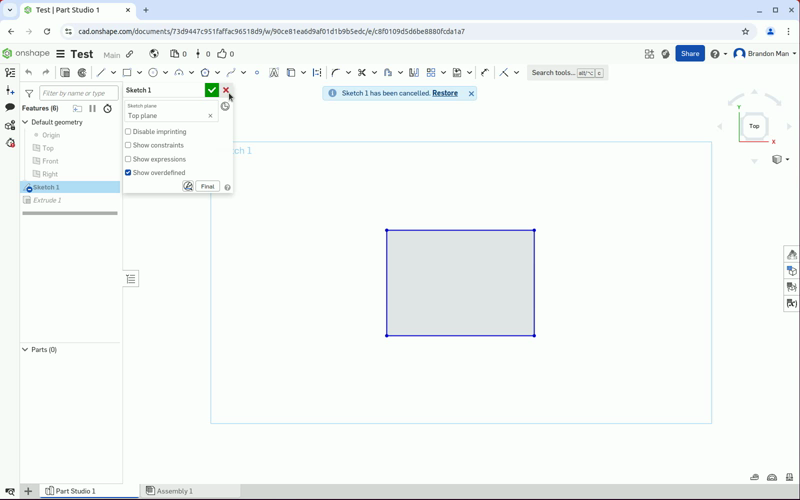
click(229, 92)
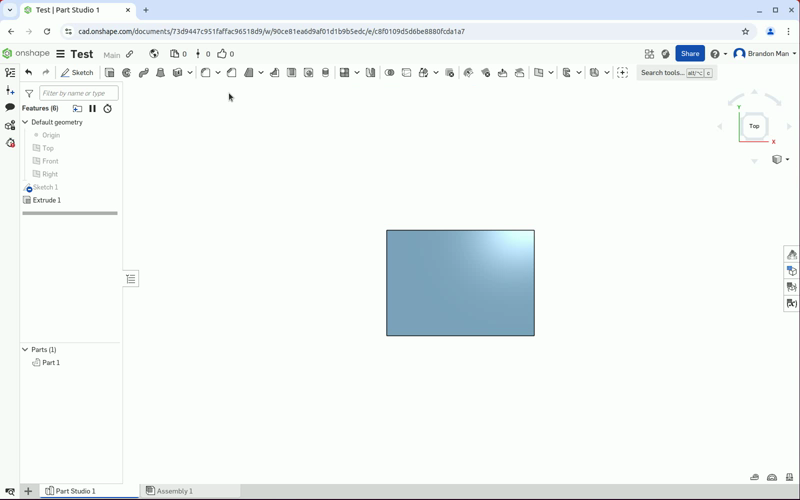
mouse_move(73, 352)
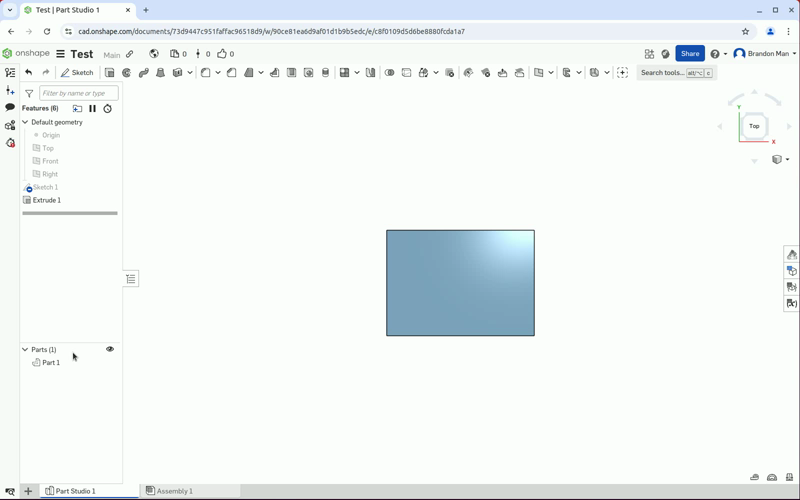
key(y)
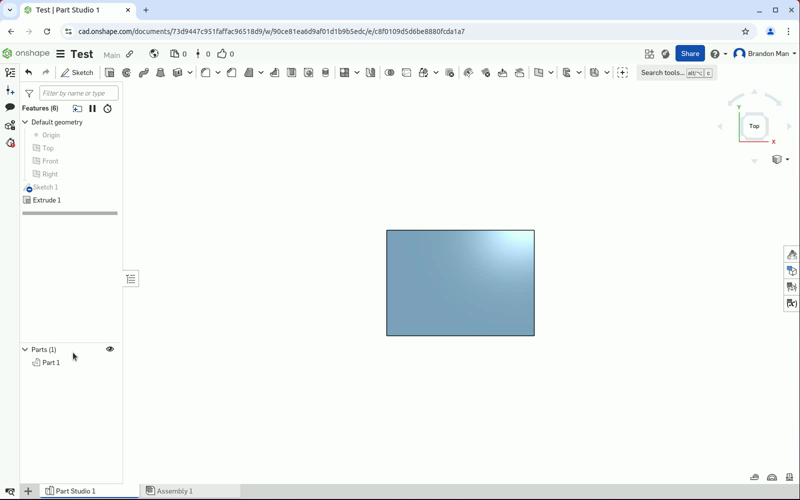
key(shift+p)
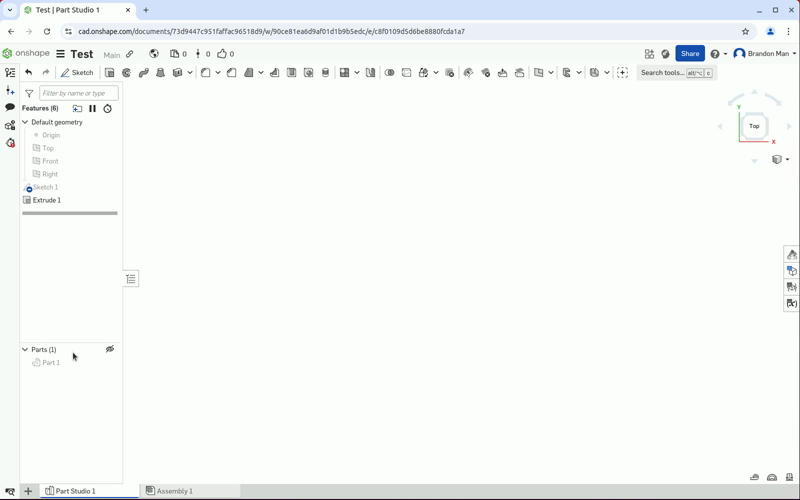
key(space)
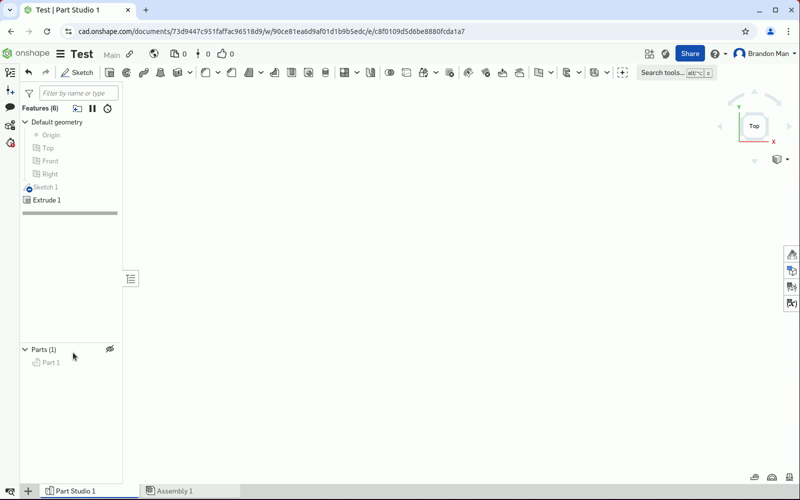
key_down(shift)
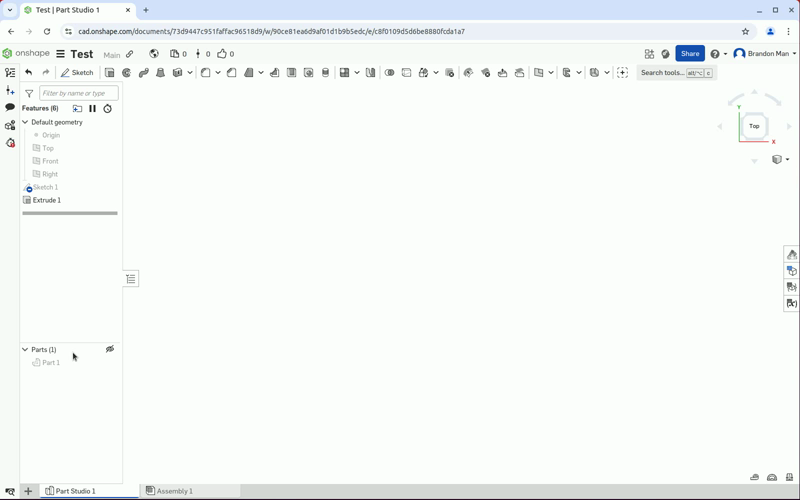
key(up)
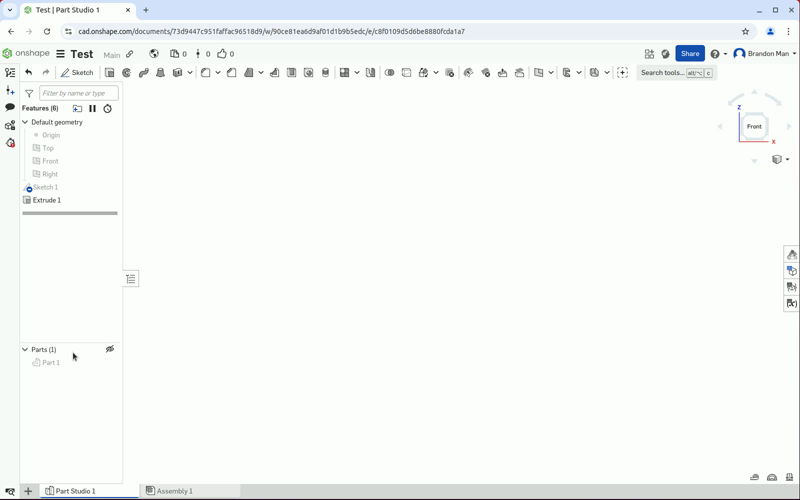
key_up(shift)
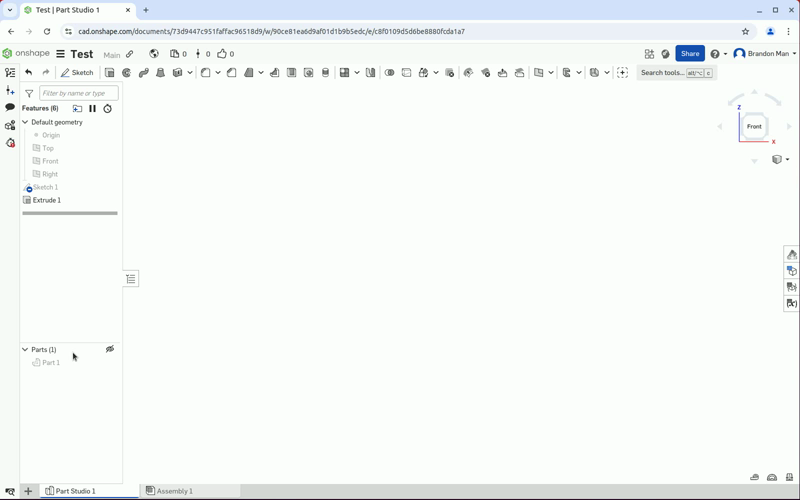
mouse_move(73, 352)
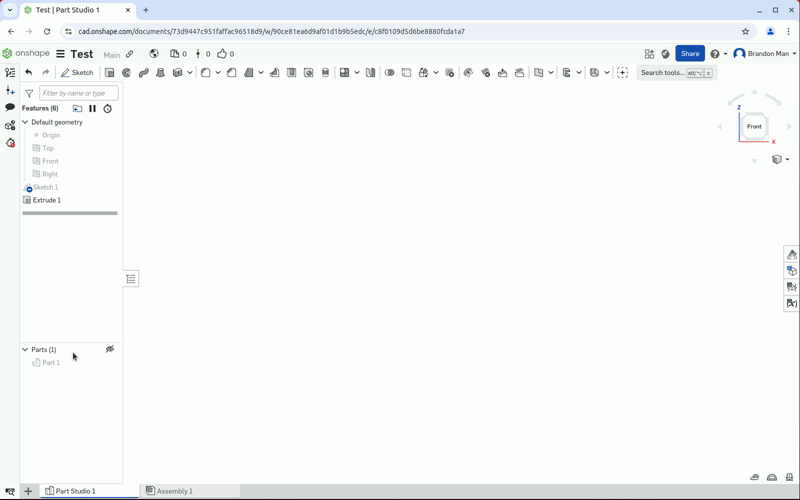
key(shift+y)
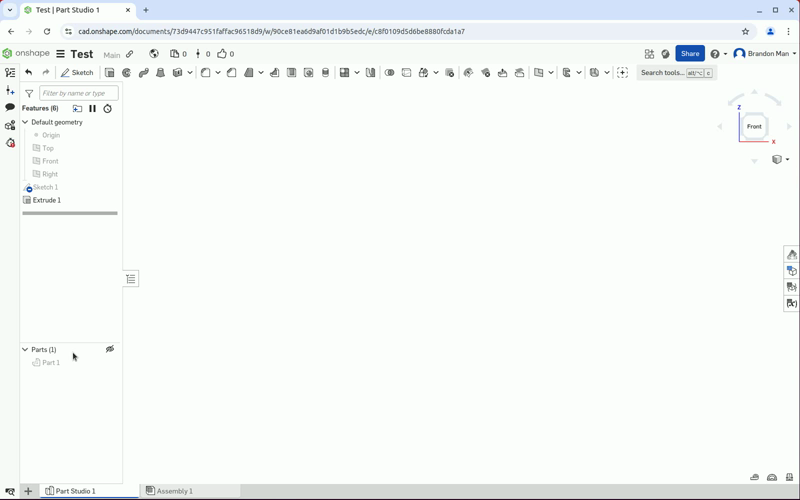
key(shift+s)
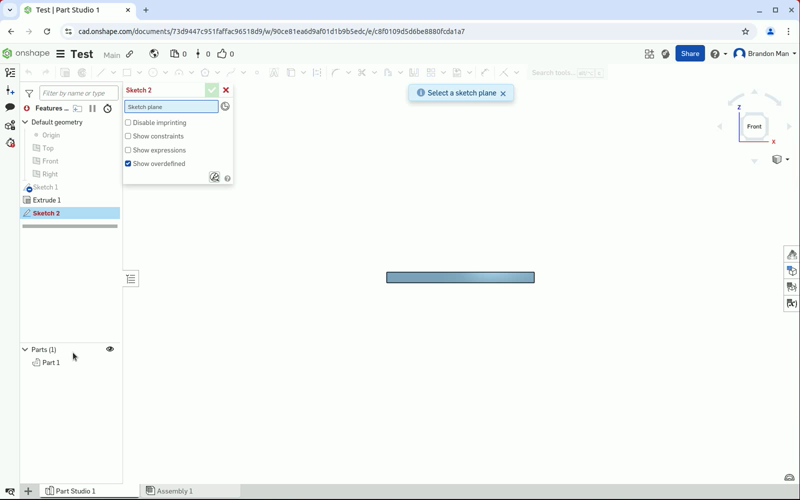
mouse_move(73, 163)
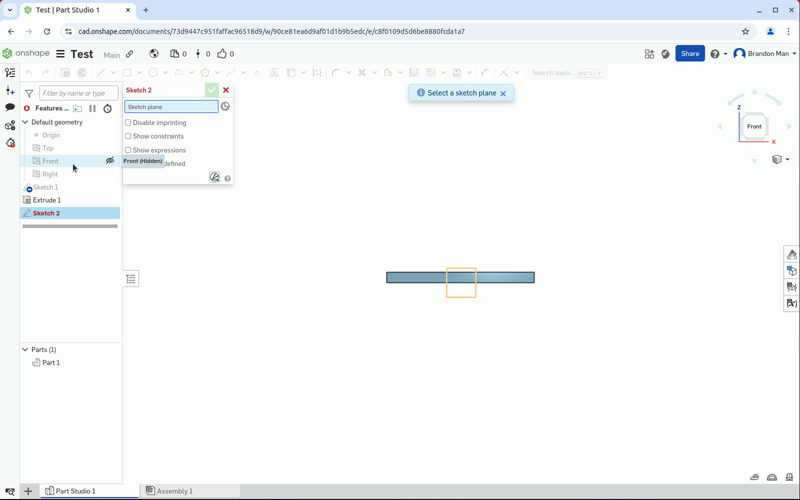
click(73, 163)
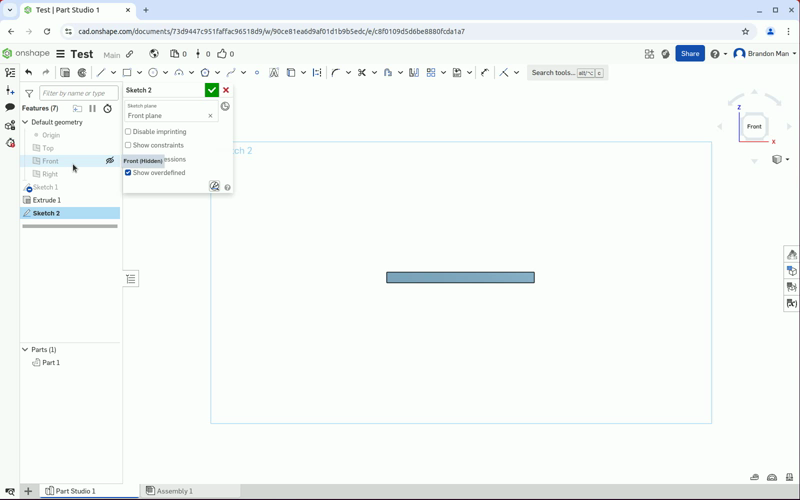
mouse_move(73, 352)
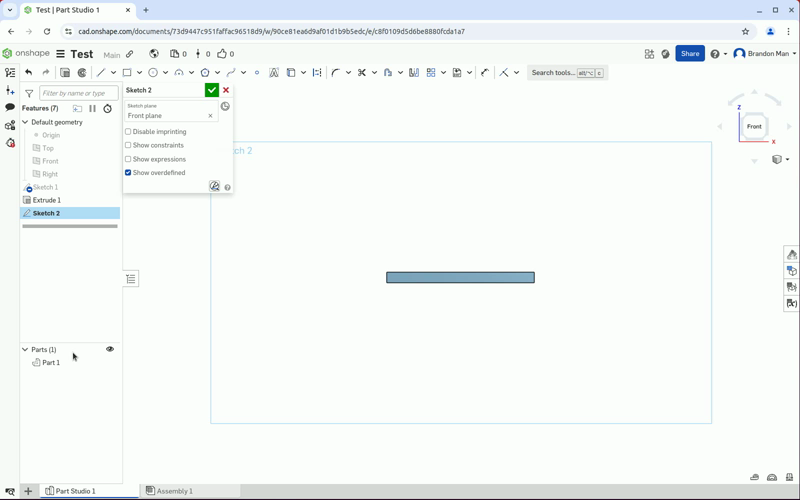
key(y)
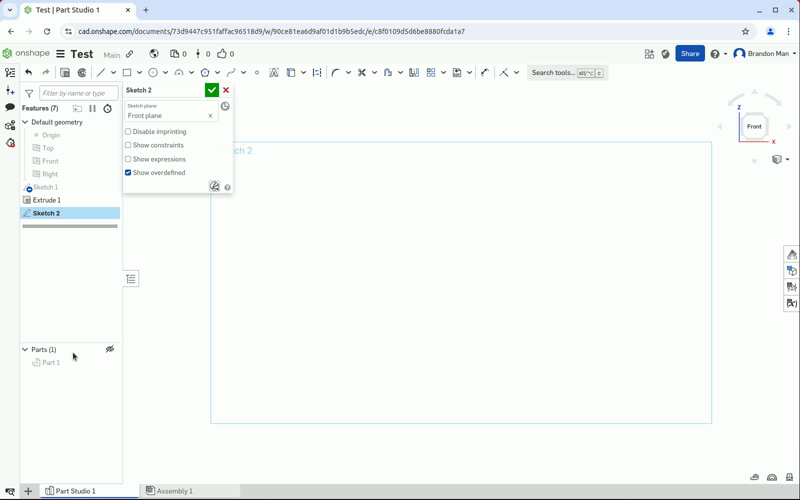
key(l)
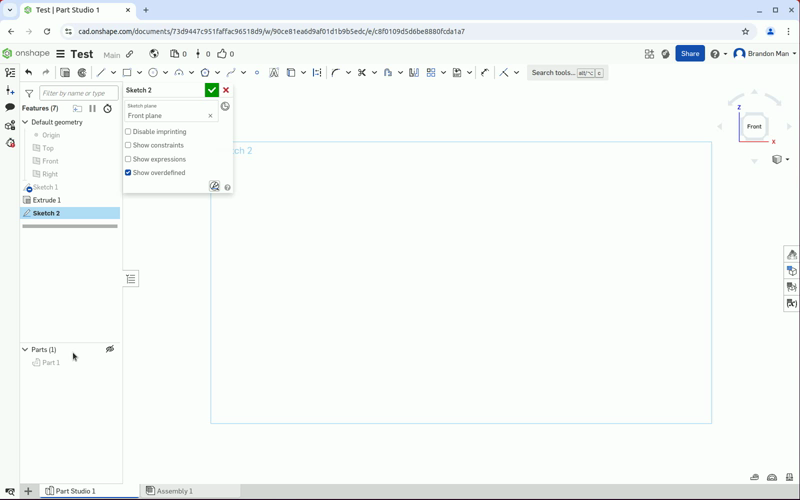
key_down(shift)
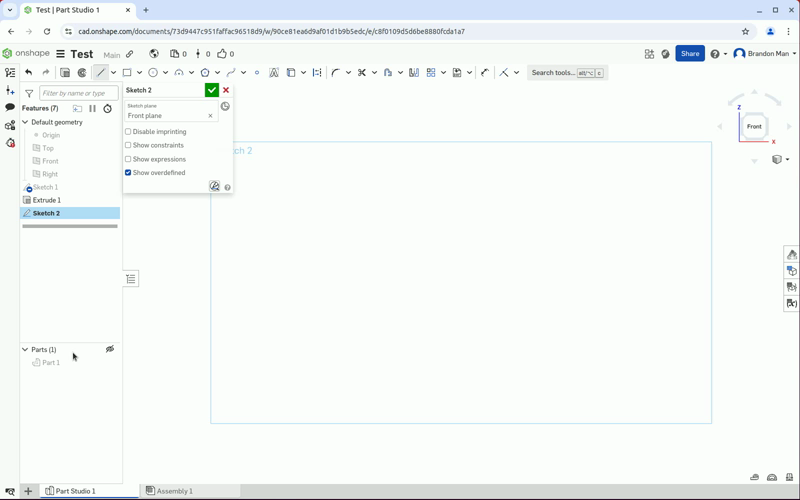
mouse_move(409, 249)
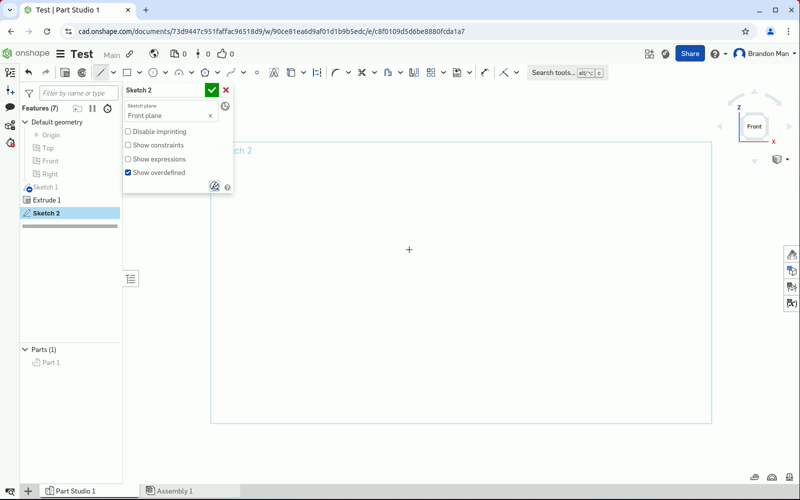
click(409, 249)
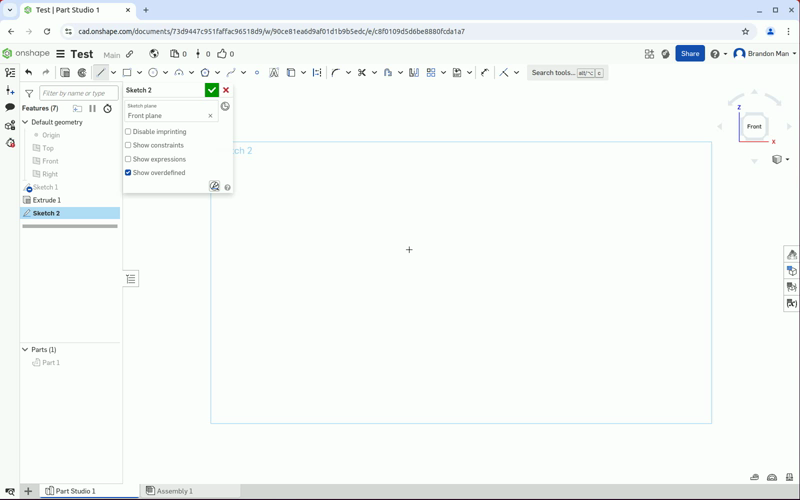
key_up(shift)
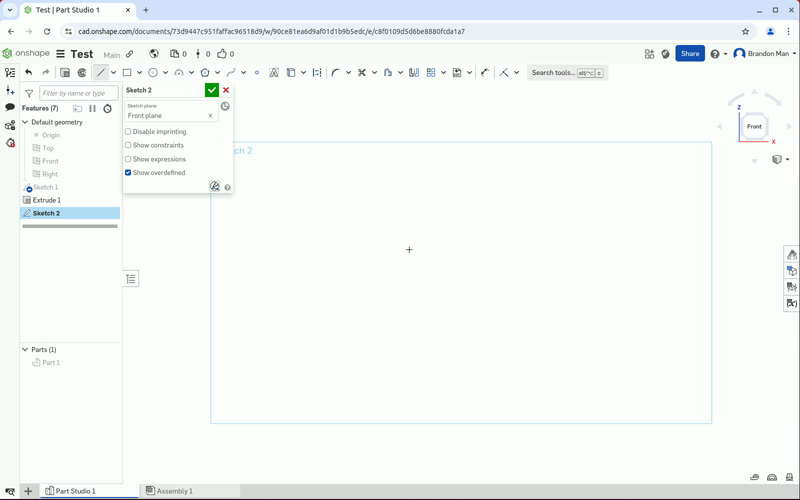
key_down(shift)
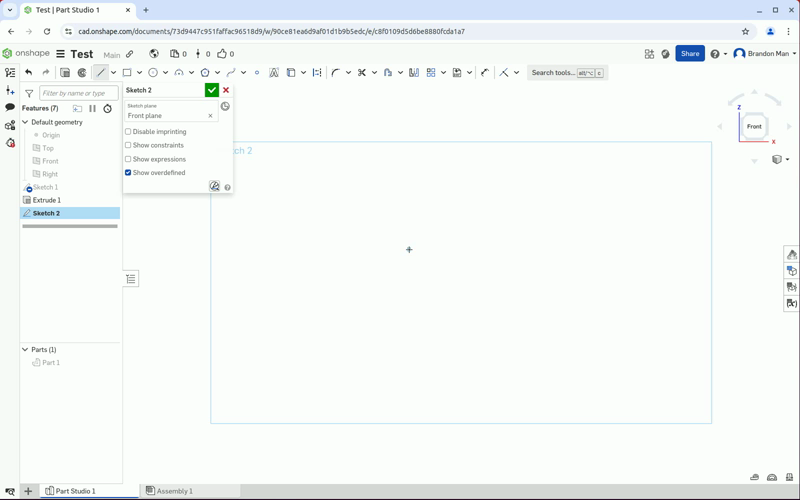
mouse_move(439, 249)
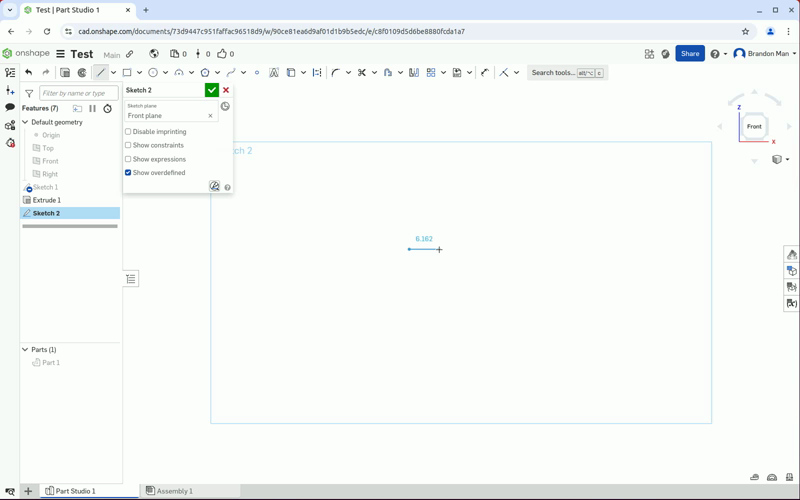
mouse_move(432, 249)
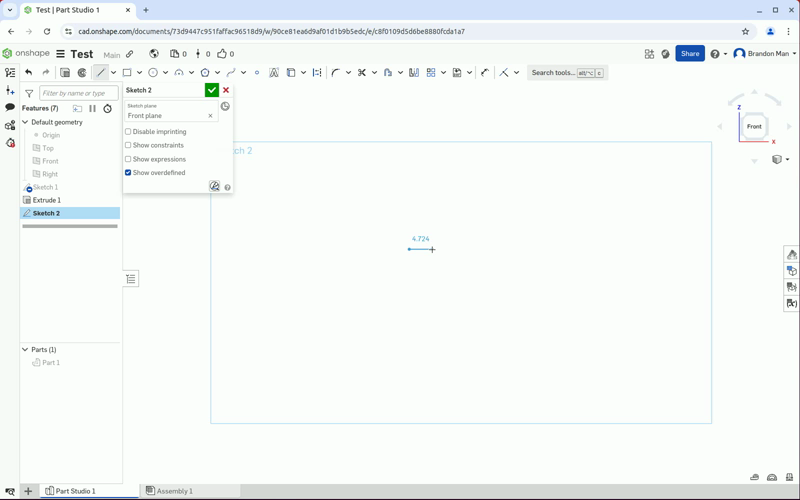
click(432, 249)
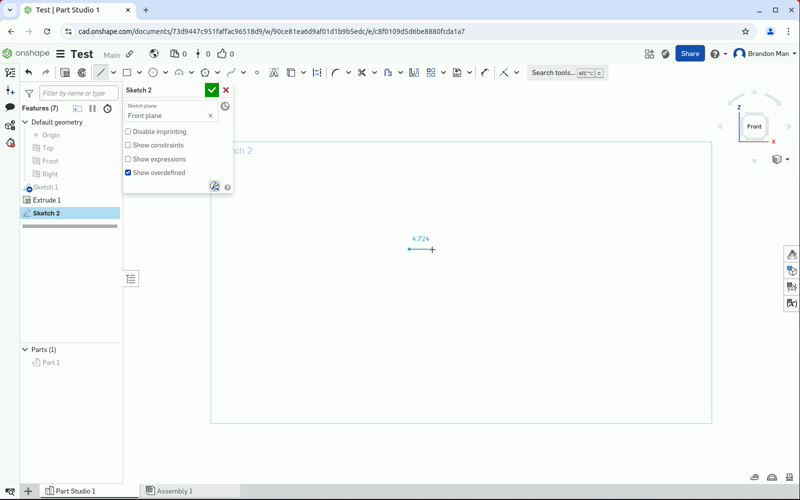
key_up(shift)
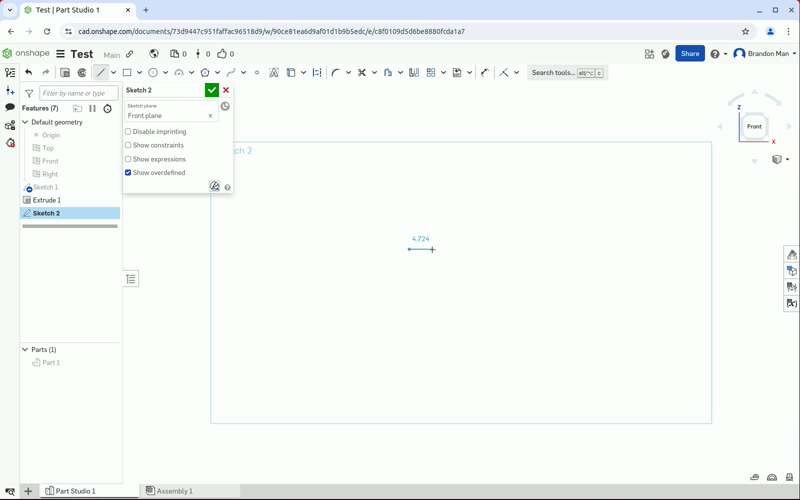
key_down(shift)
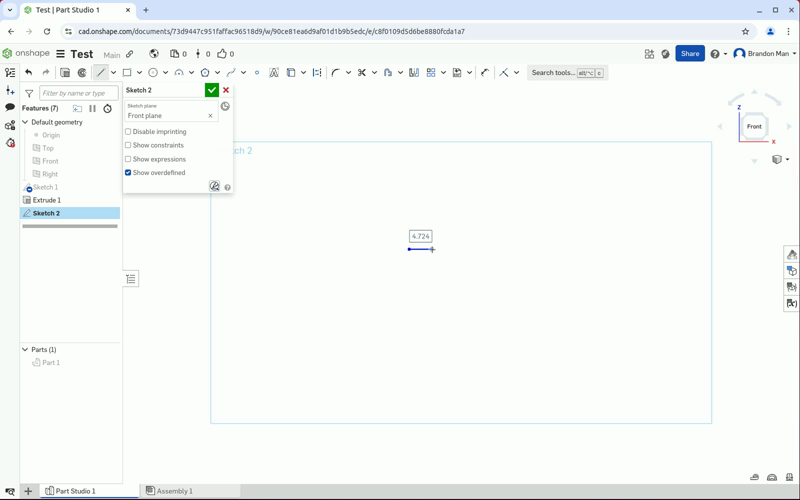
mouse_move(462, 249)
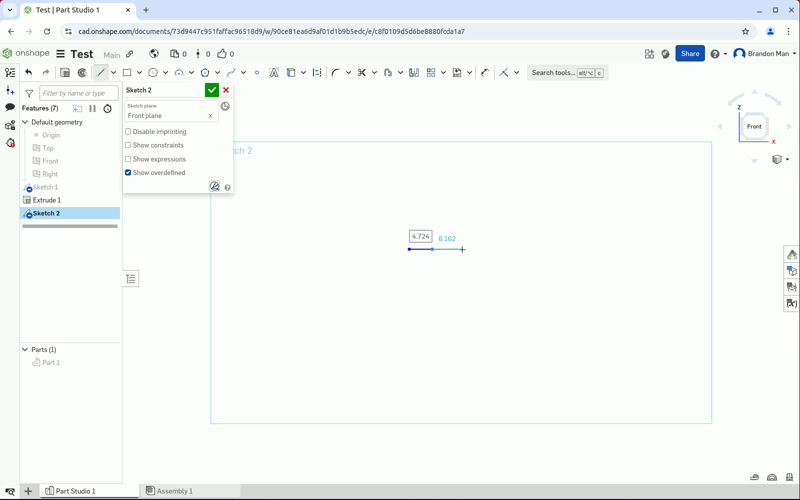
mouse_move(432, 229)
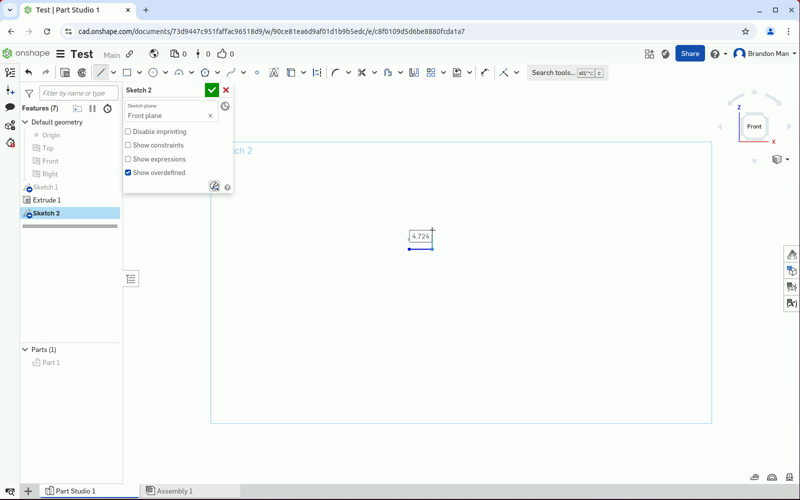
click(432, 229)
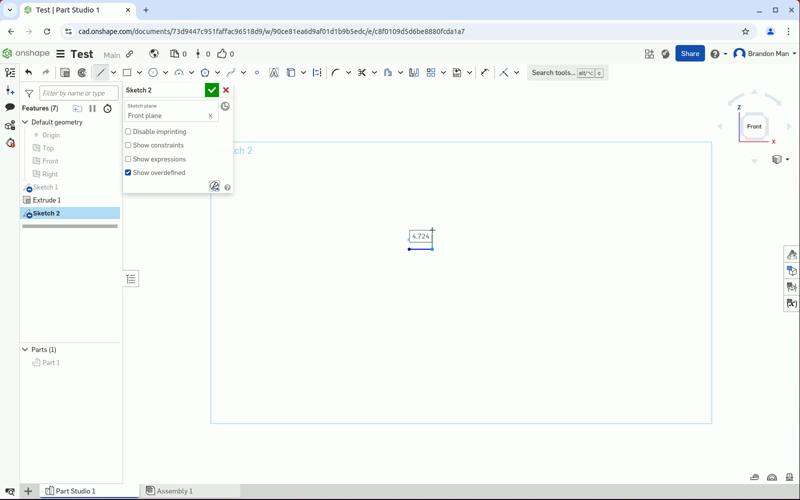
key_up(shift)
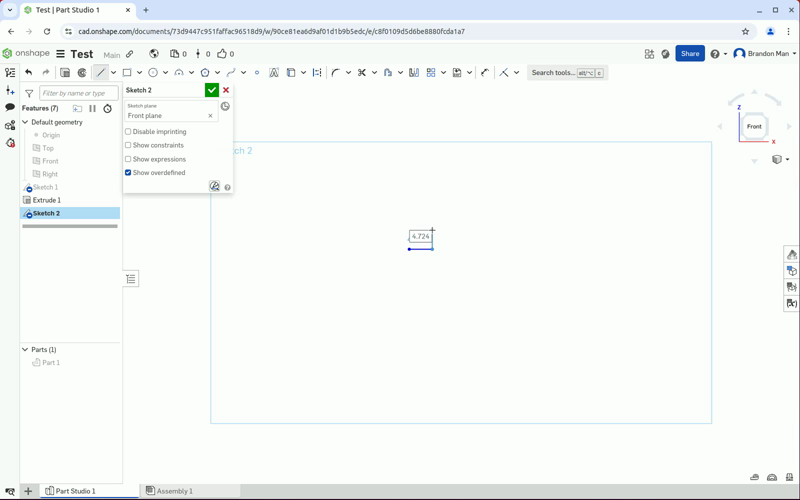
key_down(shift)
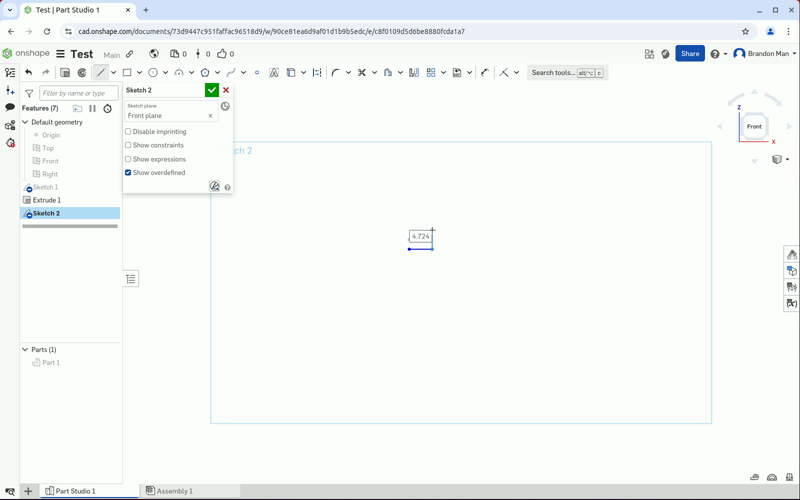
mouse_move(462, 229)
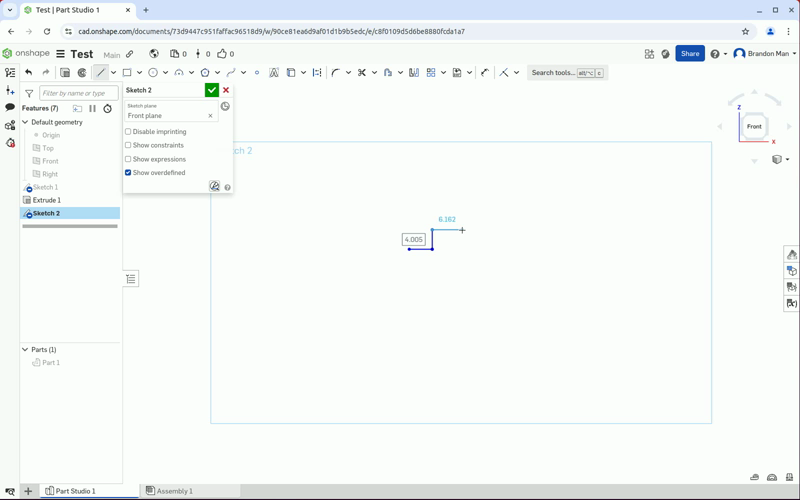
mouse_move(409, 229)
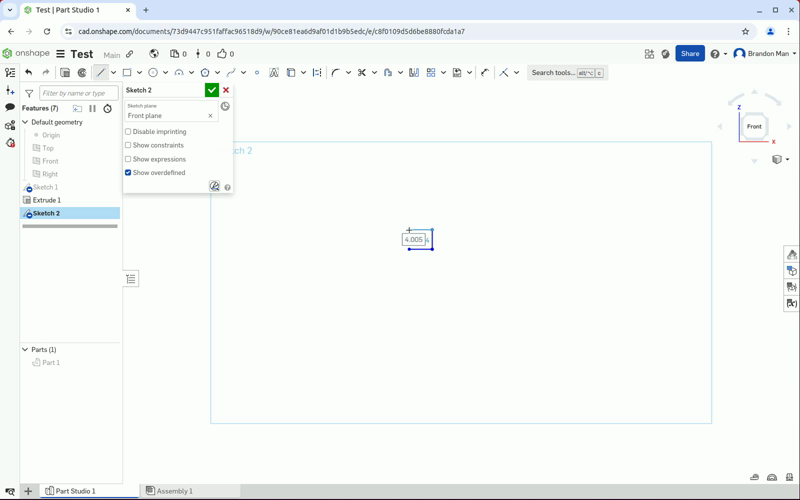
click(409, 229)
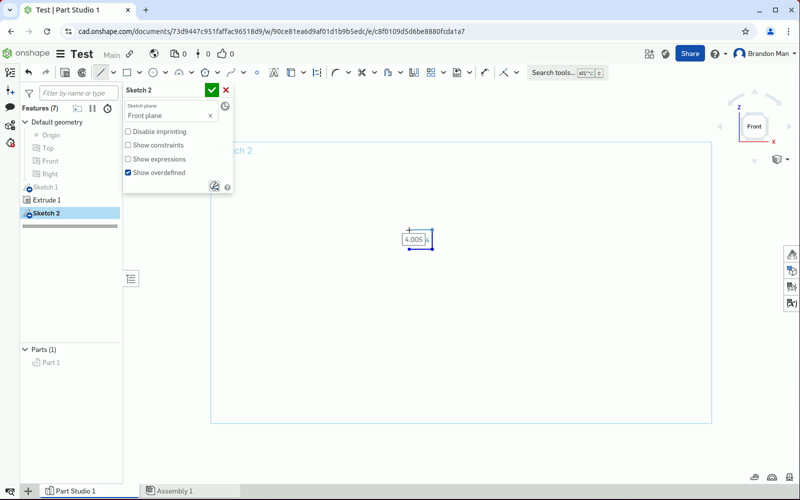
key_up(shift)
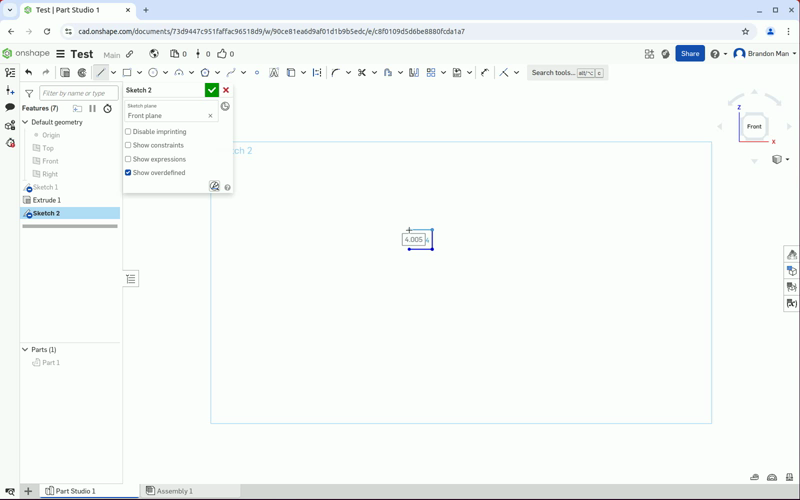
mouse_move(439, 229)
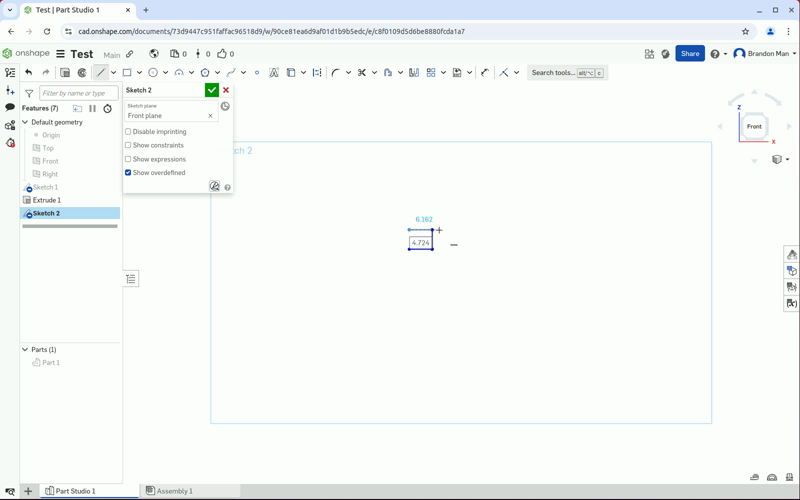
key_down(shift)
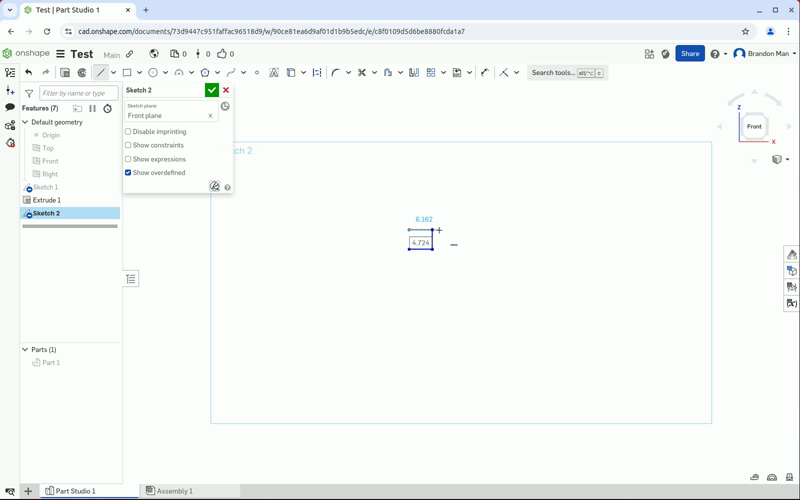
mouse_move(409, 249)
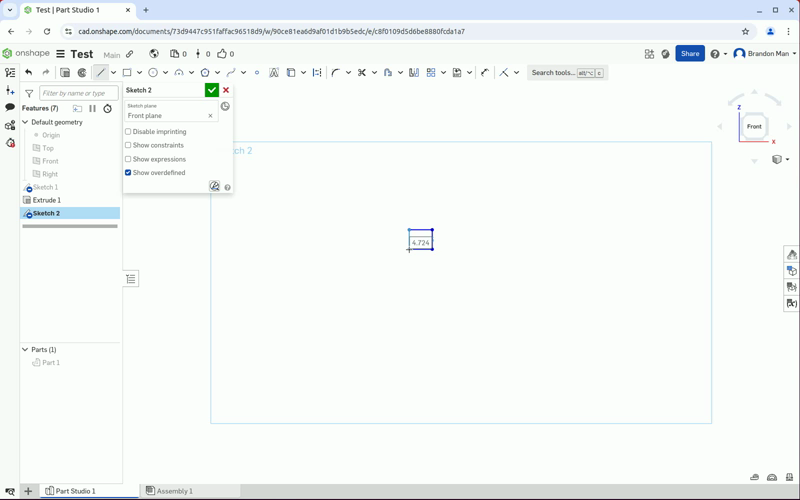
key_up(shift)
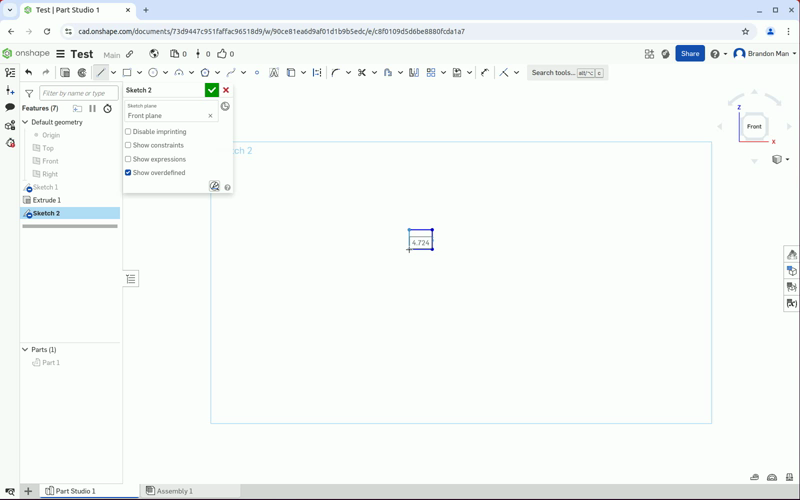
click(409, 249)
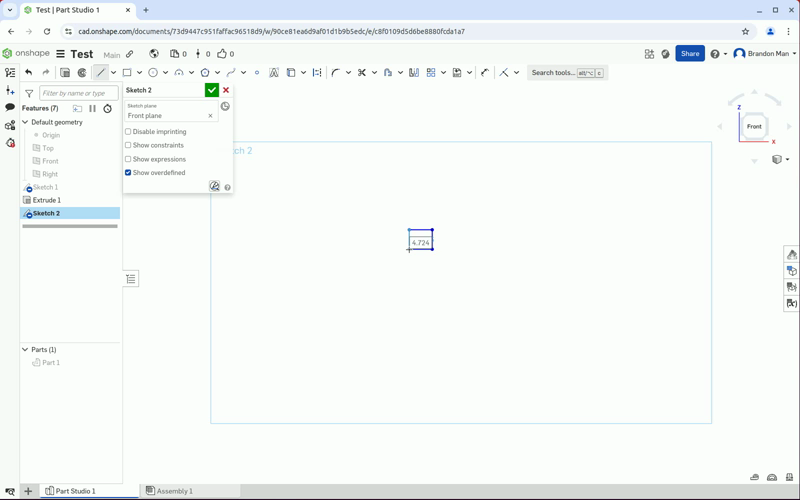
key(esc)
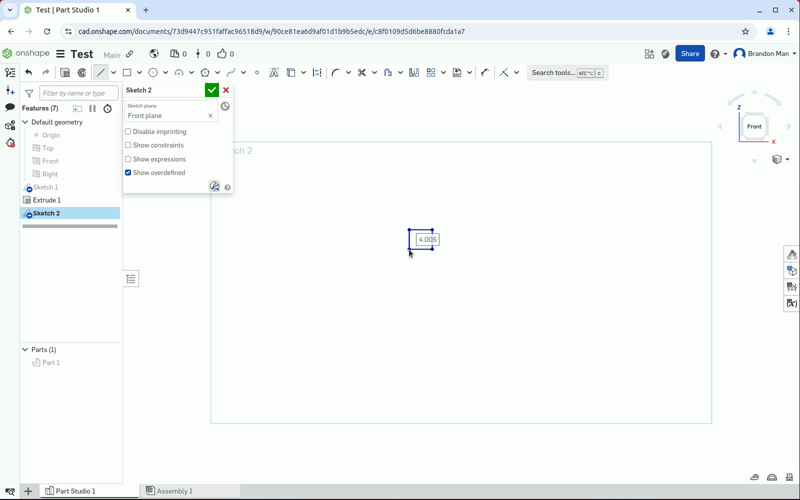
mouse_move(424, 243)
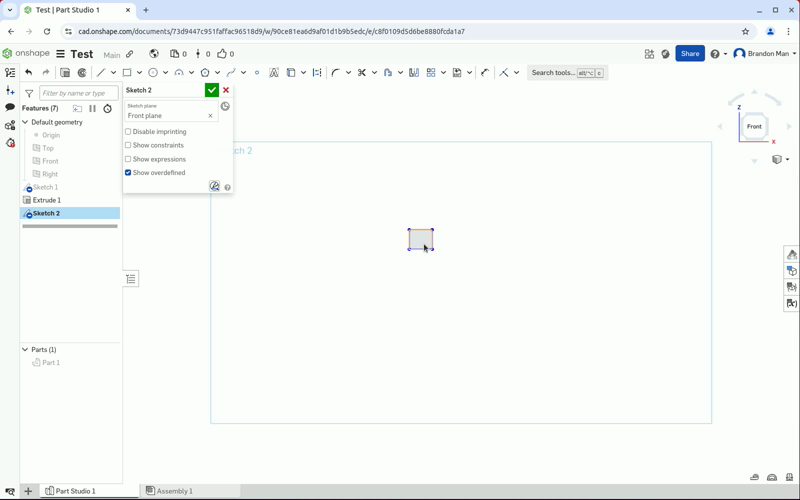
scroll(6)
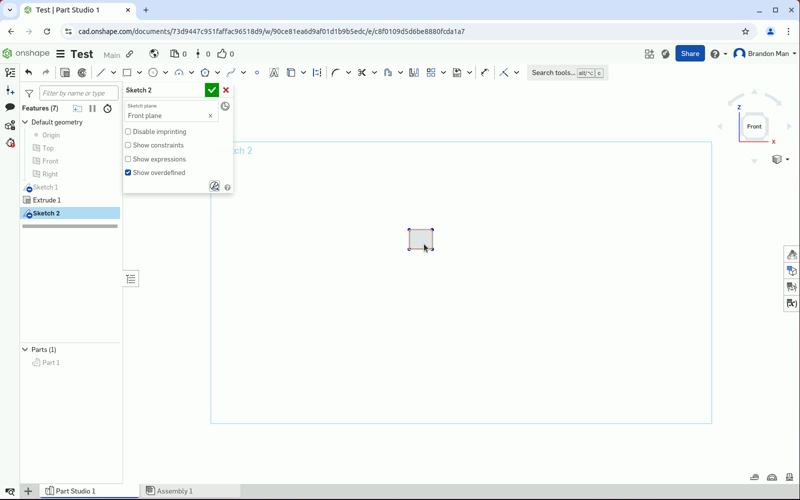
scroll(6)
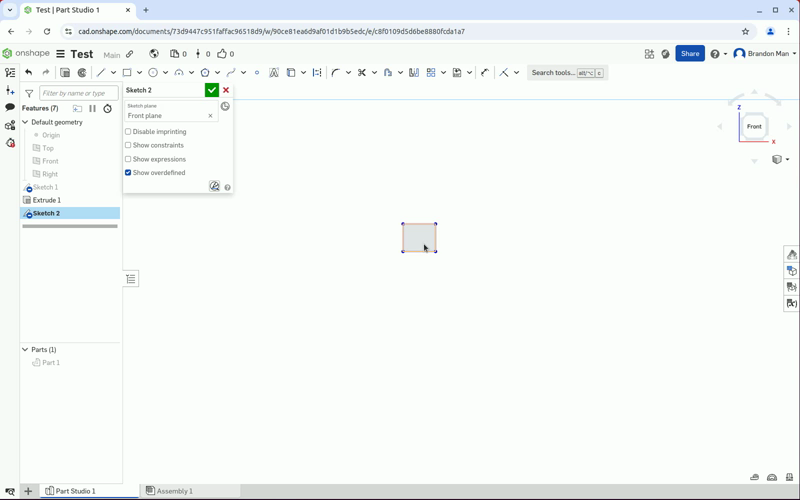
scroll(6)
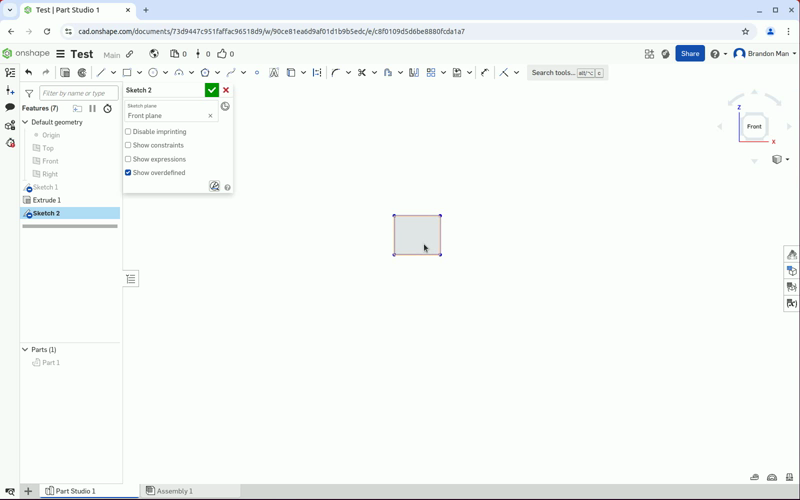
scroll(6)
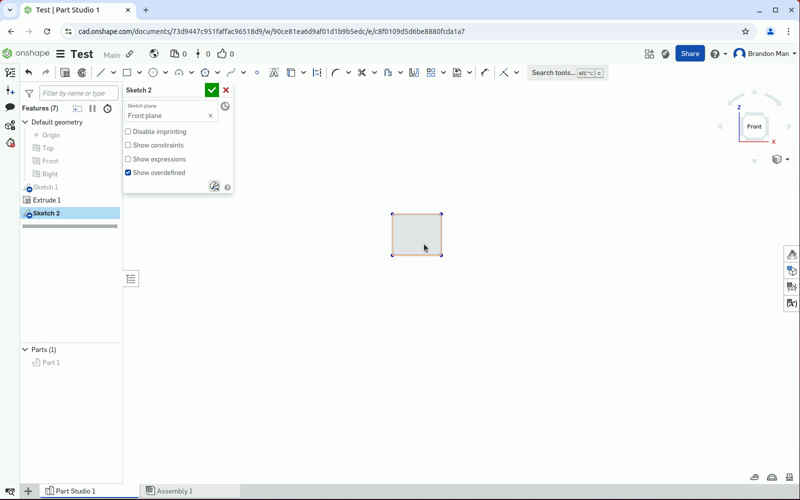
scroll(6)
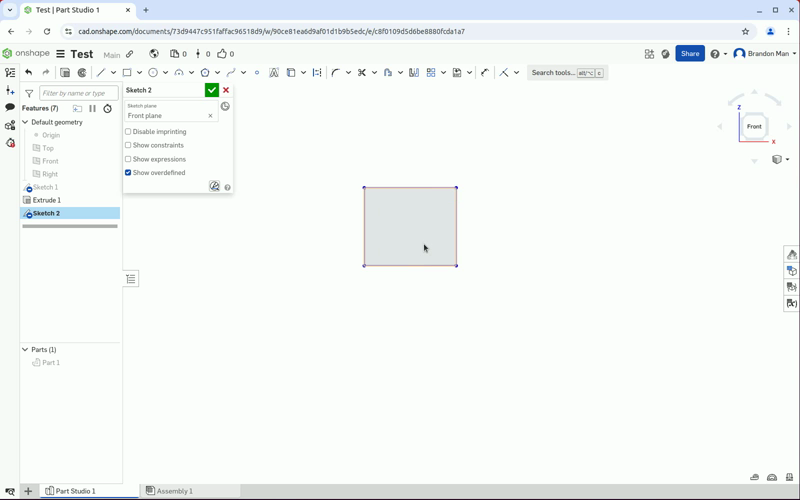
scroll(6)
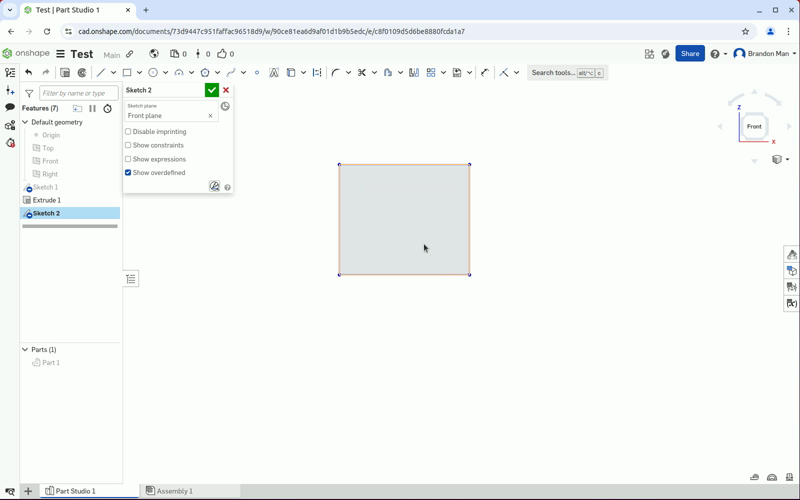
scroll(6)
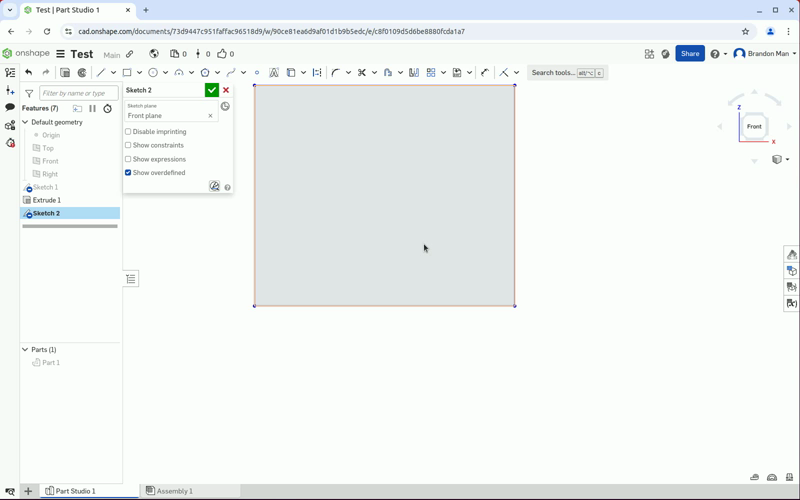
click(424, 243)
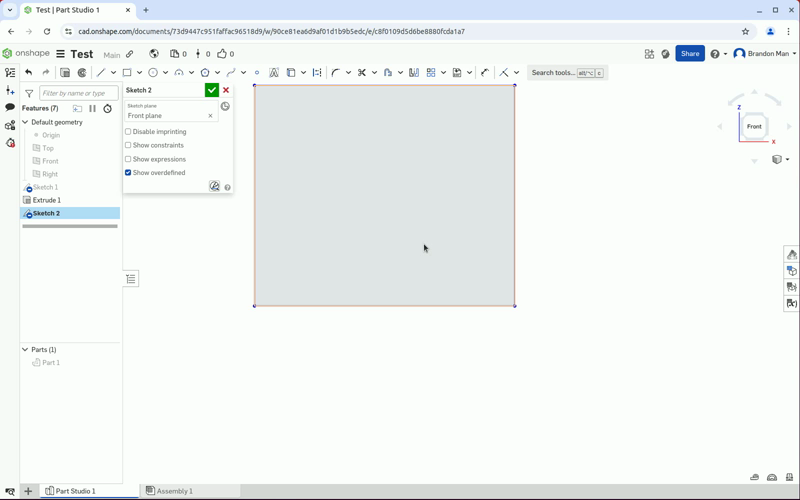
scroll(-6)
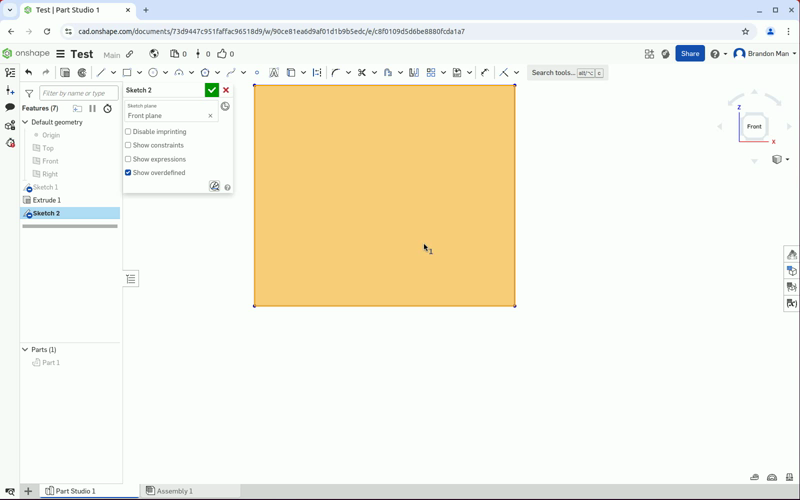
scroll(-6)
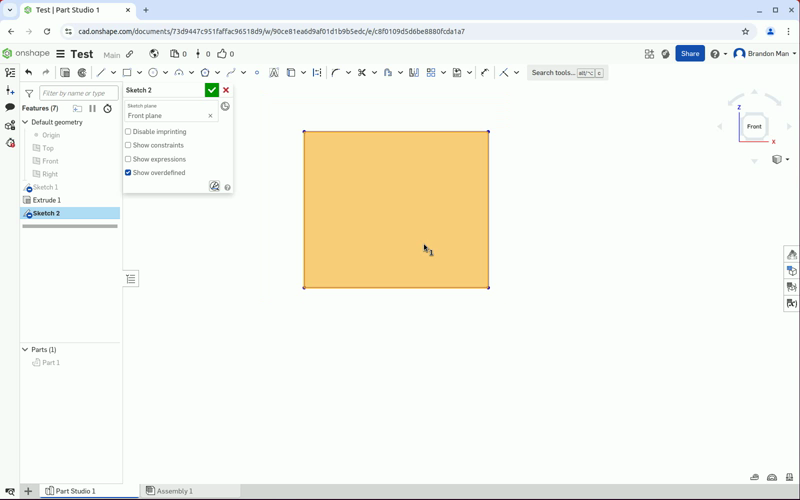
scroll(-6)
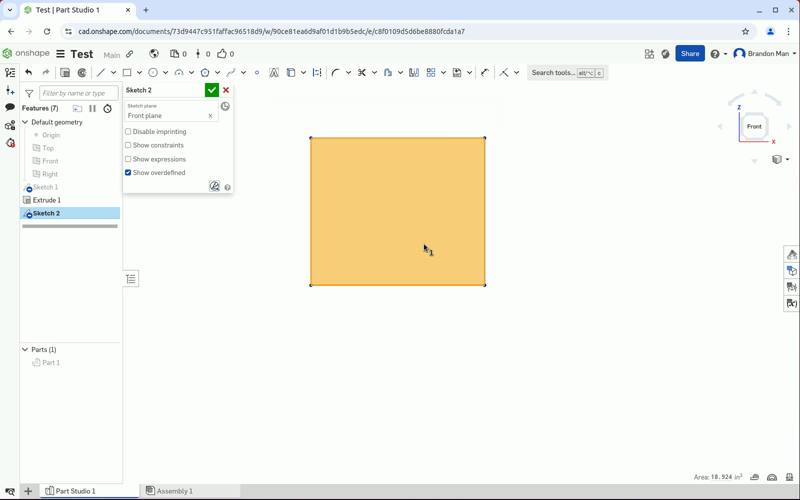
scroll(-6)
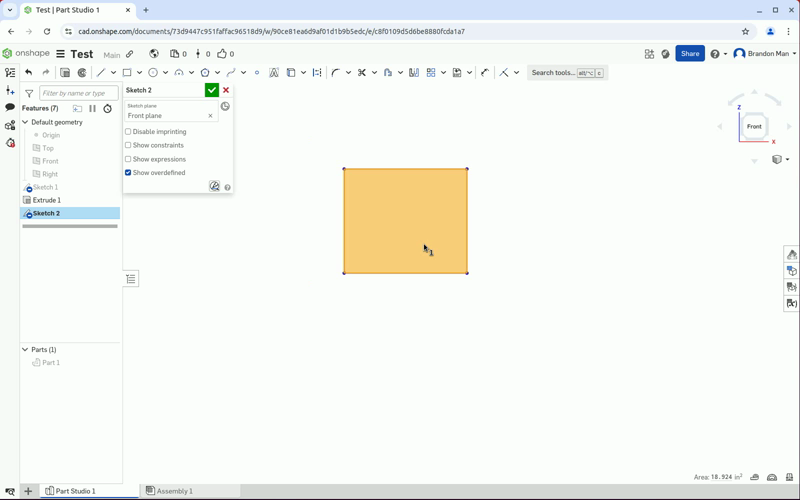
scroll(-6)
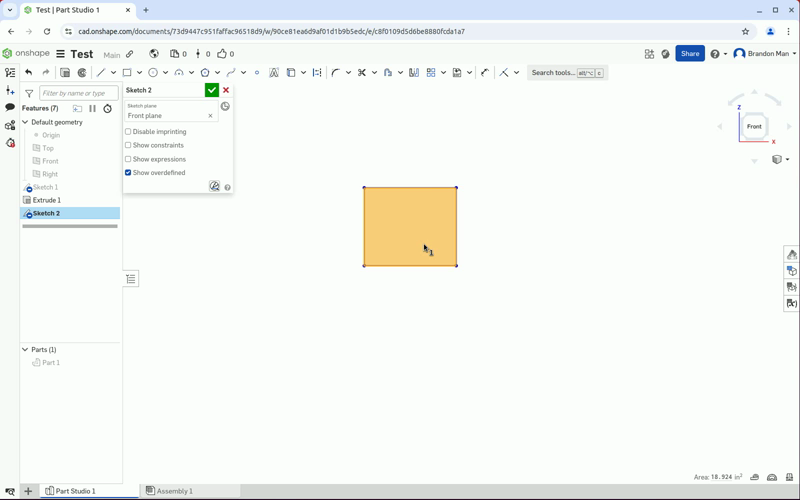
scroll(-6)
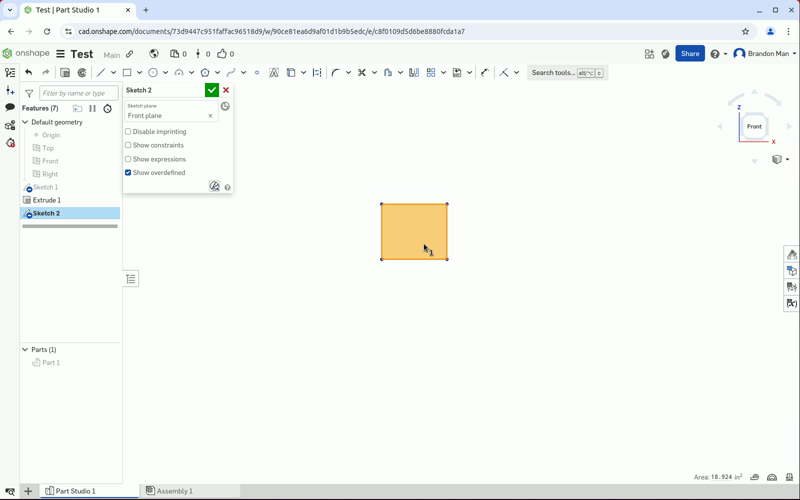
scroll(-6)
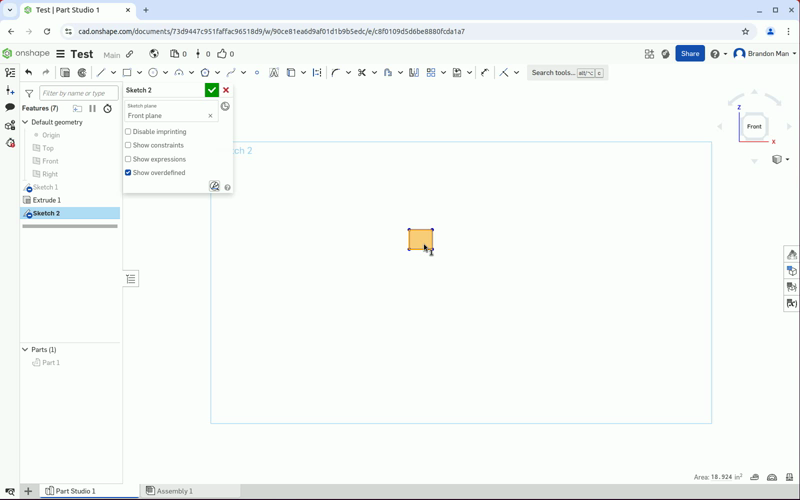
mouse_move(73, 352)
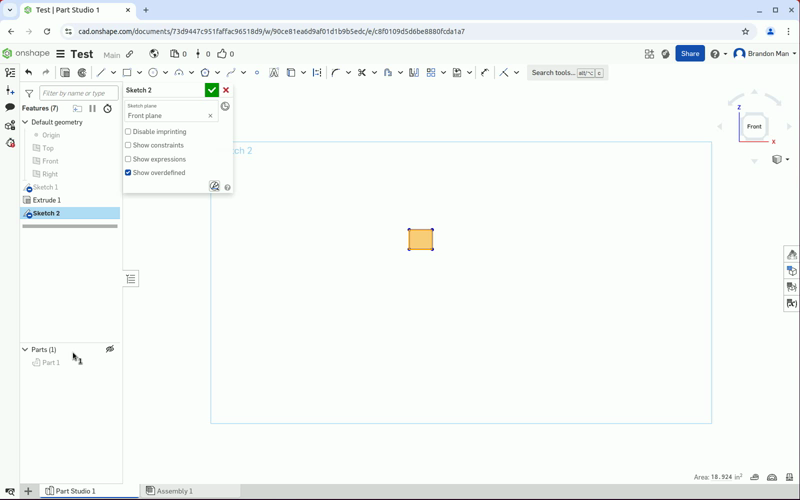
key(shift+y)
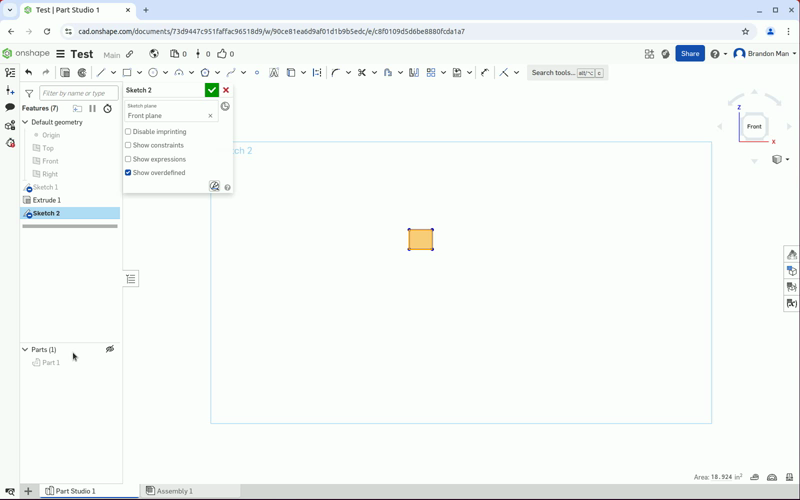
key(shift+e)
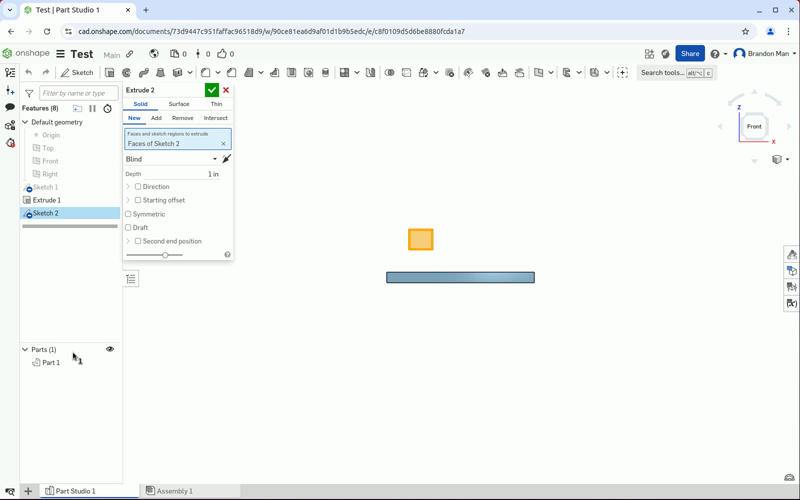
mouse_move(143, 106)
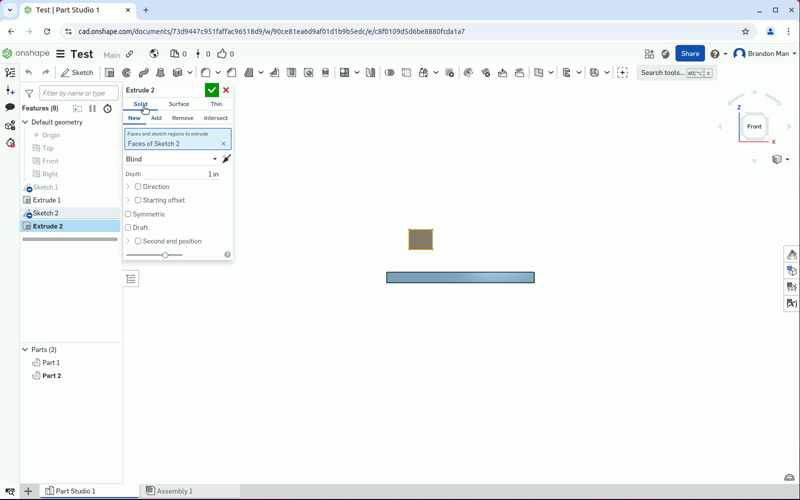
click(143, 106)
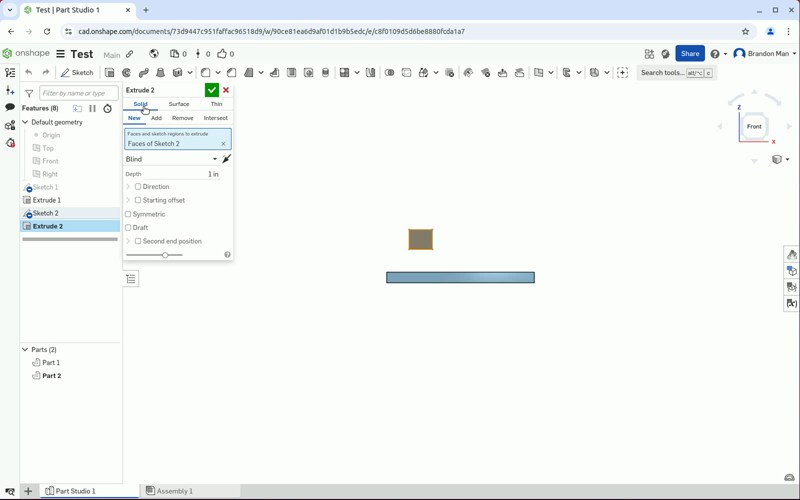
mouse_move(137, 120)
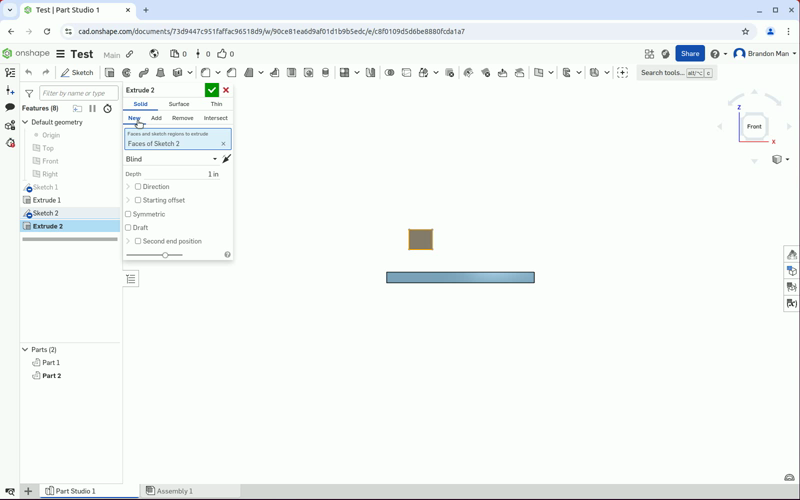
click(137, 120)
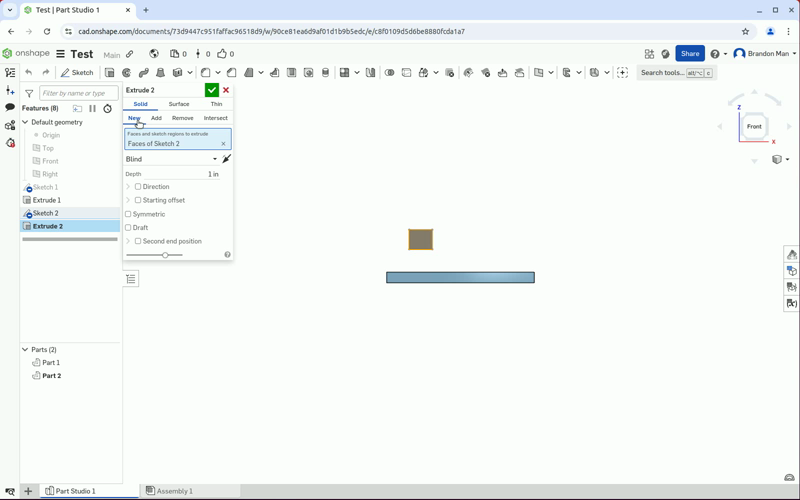
key(tab, 4)
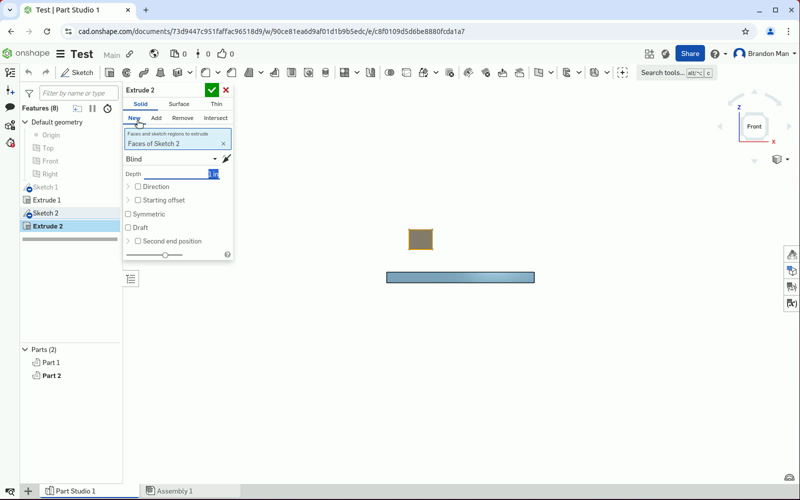
text(4.574)
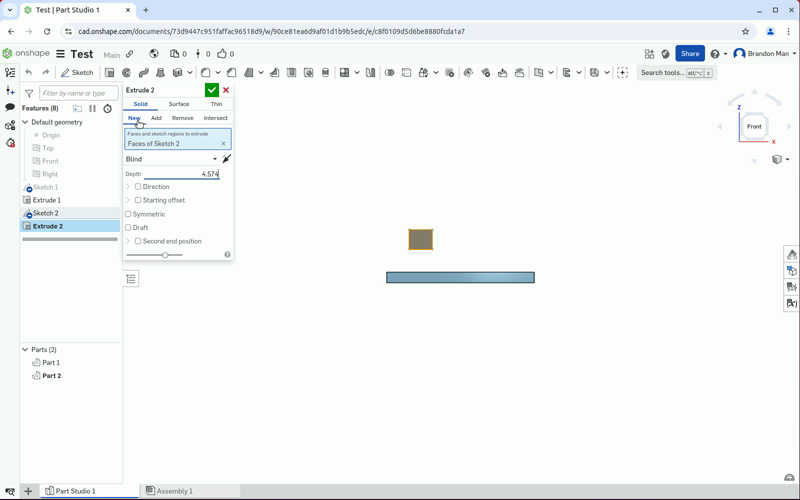
key(enter)
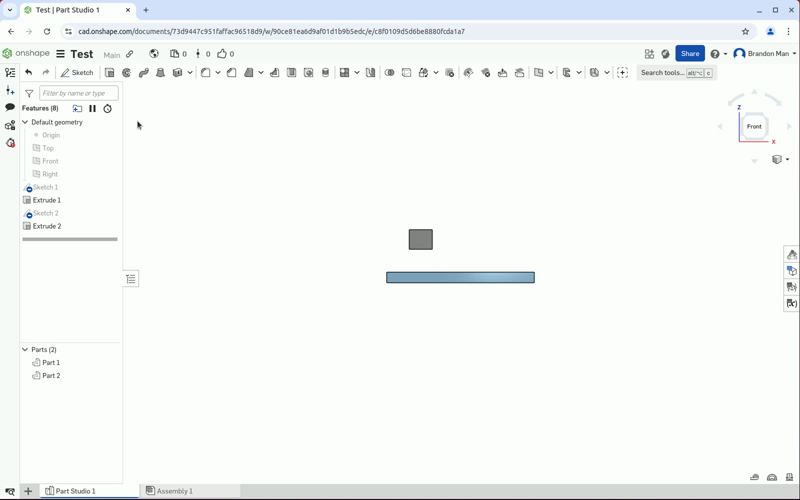
key(shift+h)
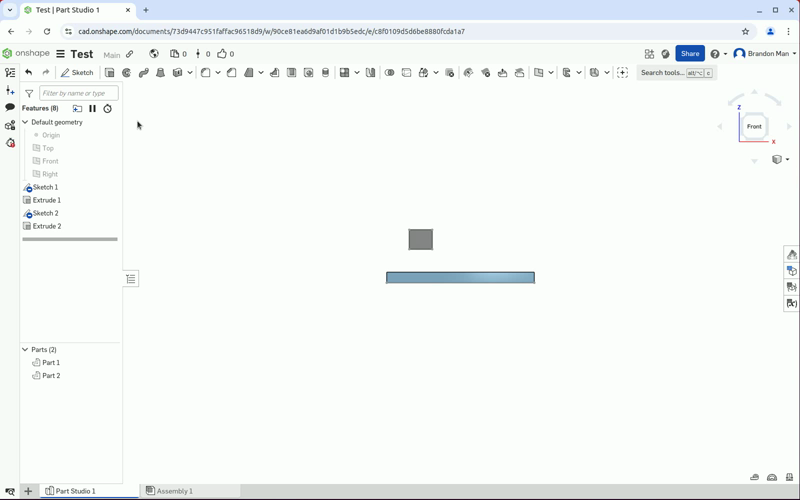
key(shift+h)
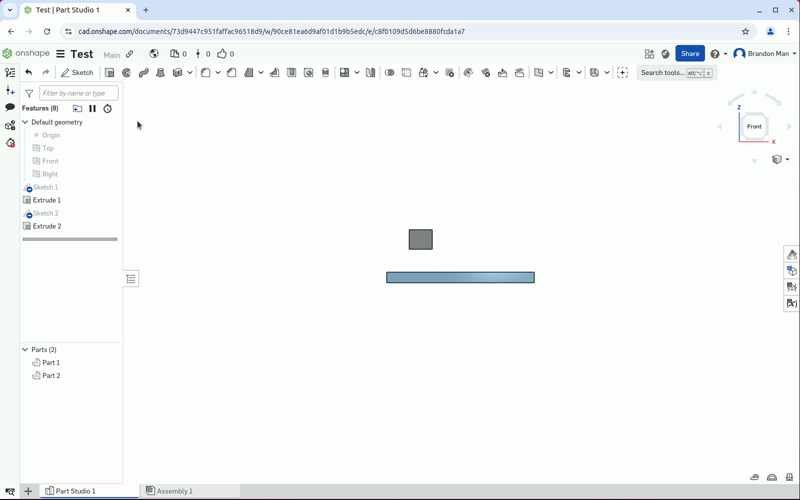
mouse_move(73, 189)
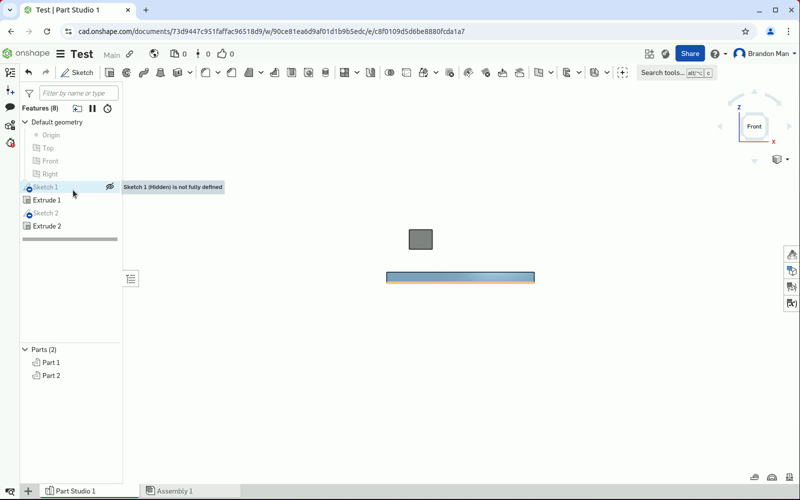
click(73, 189)
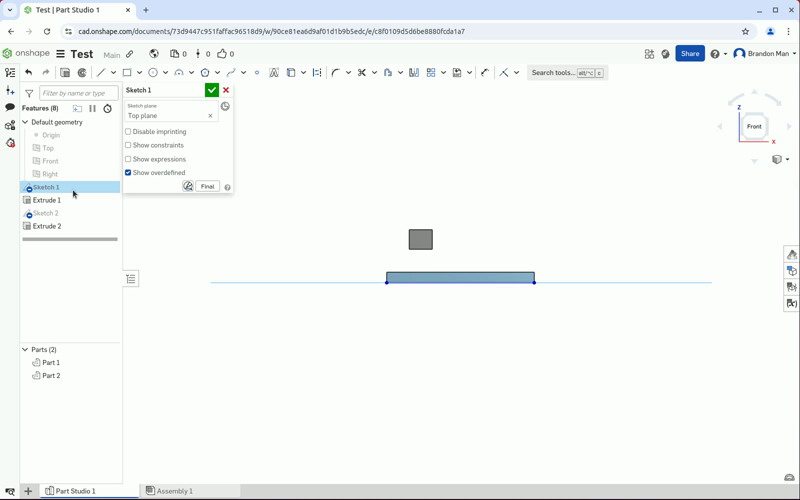
mouse_move(229, 92)
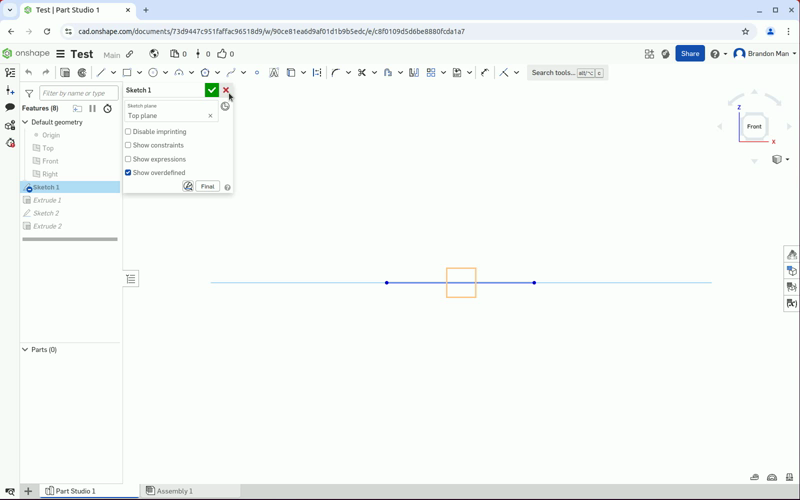
click(229, 92)
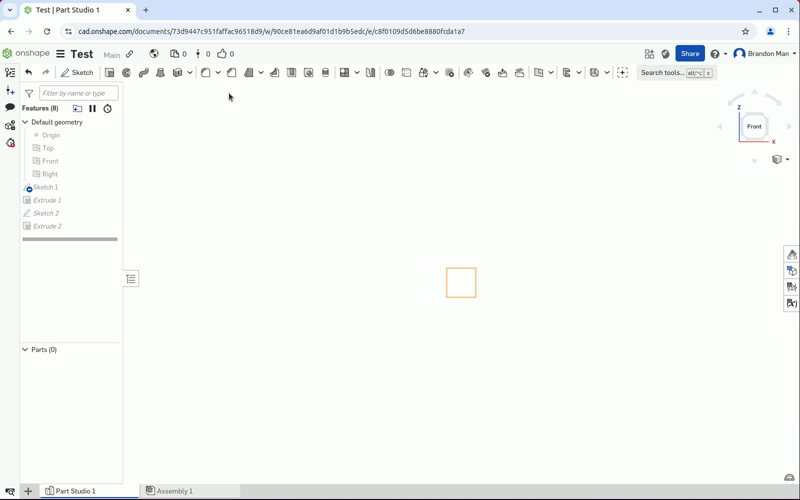
mouse_move(73, 352)
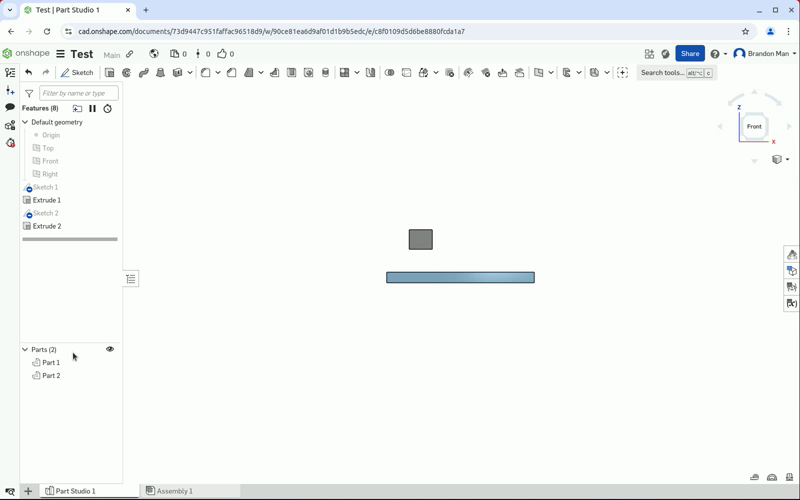
key(y)
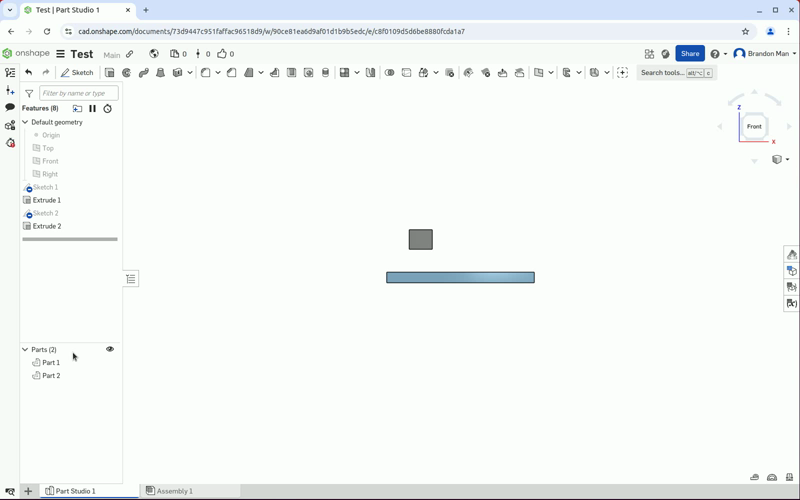
key(shift+p)
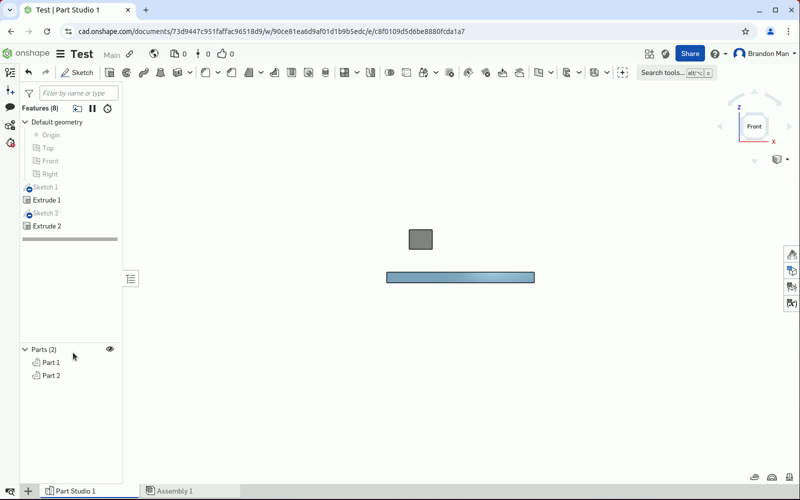
key(space)
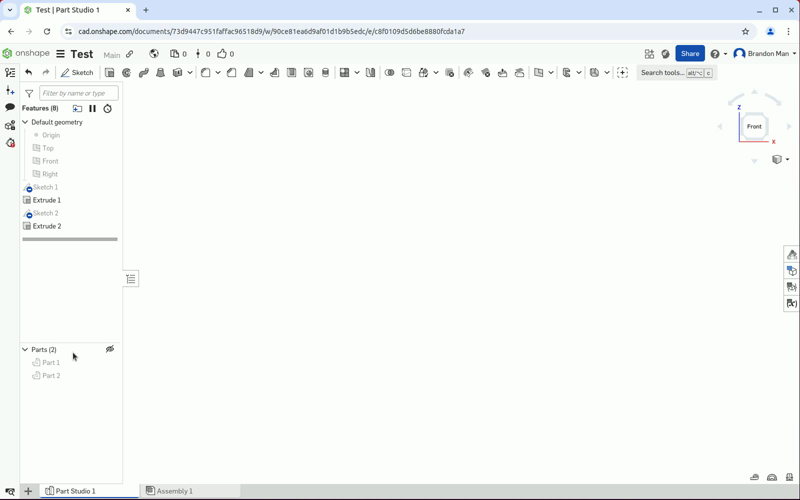
key_down(shift)
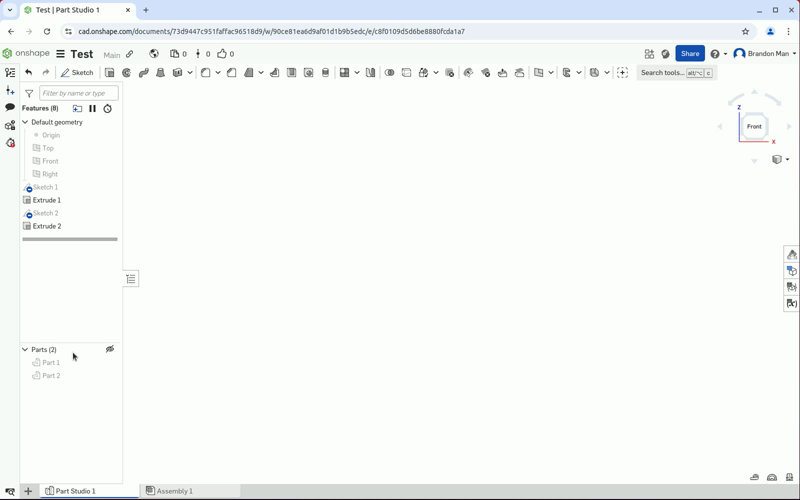
key(left)
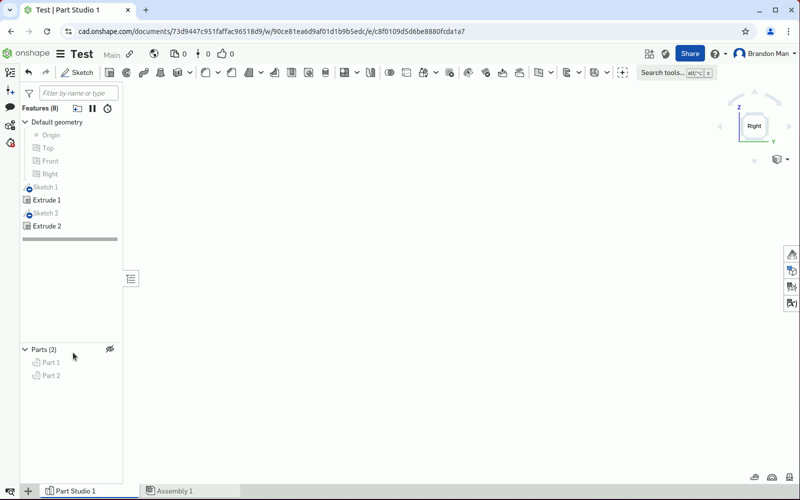
key_up(shift)
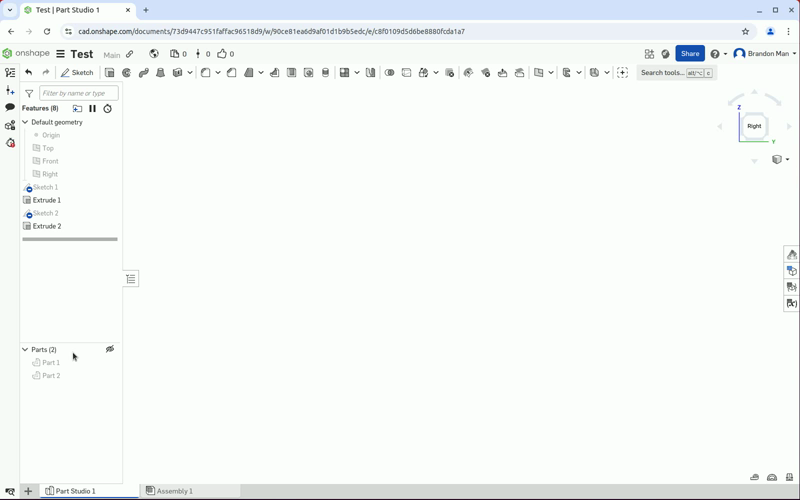
mouse_move(73, 352)
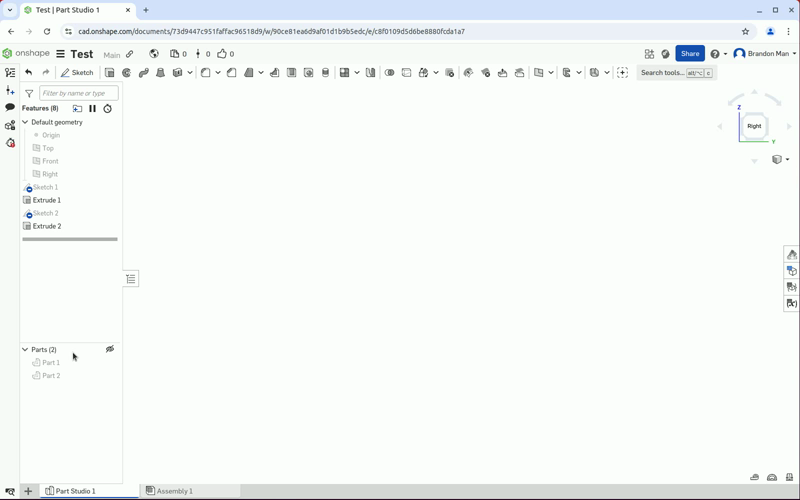
key(shift+y)
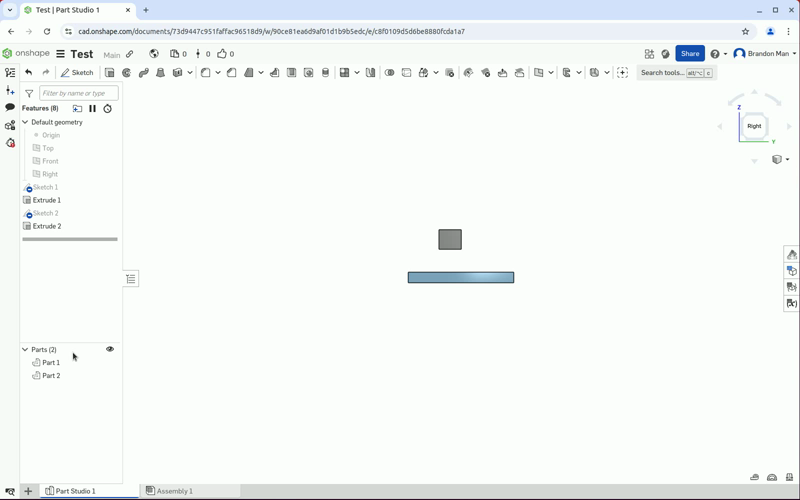
mouse_move(541, 75)
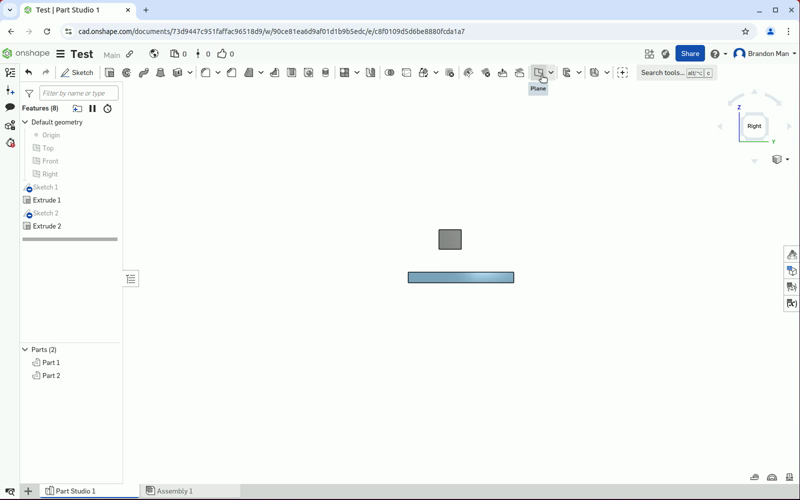
click(541, 75)
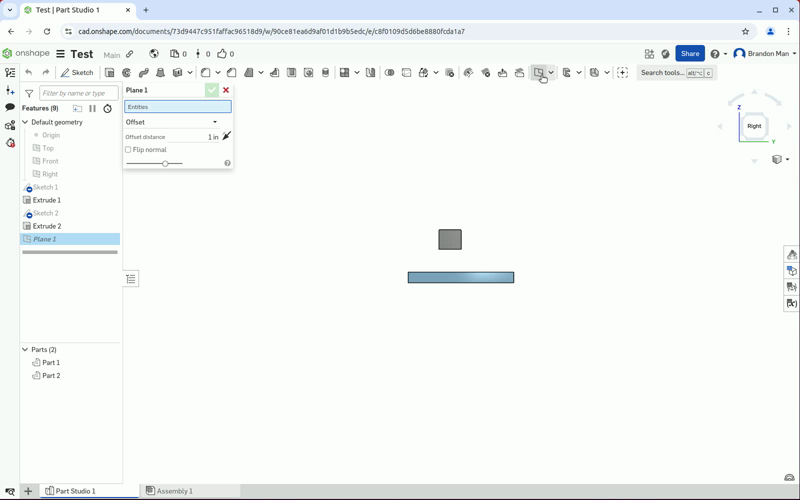
mouse_move(73, 176)
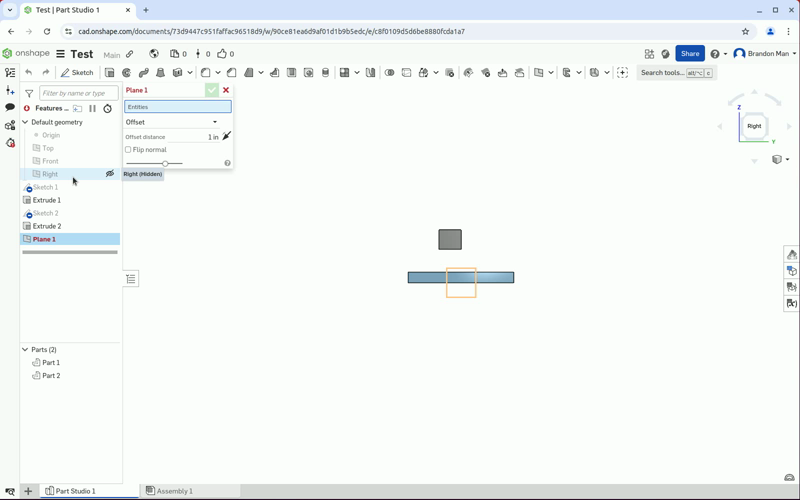
click(73, 176)
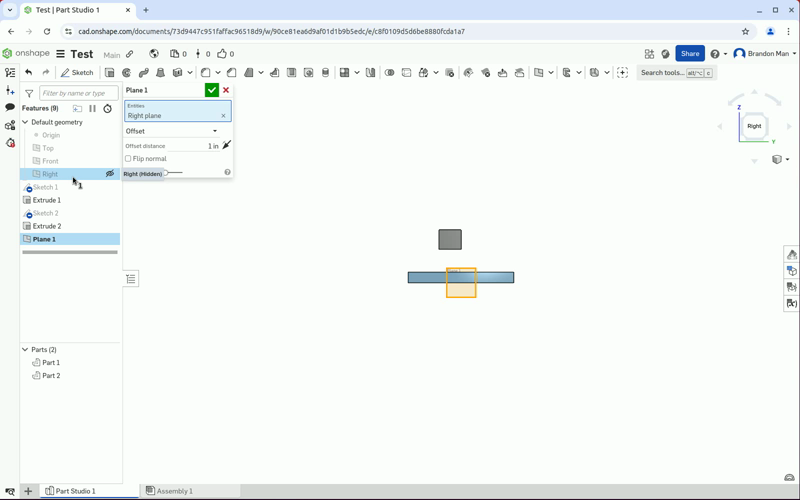
key(tab, 2)
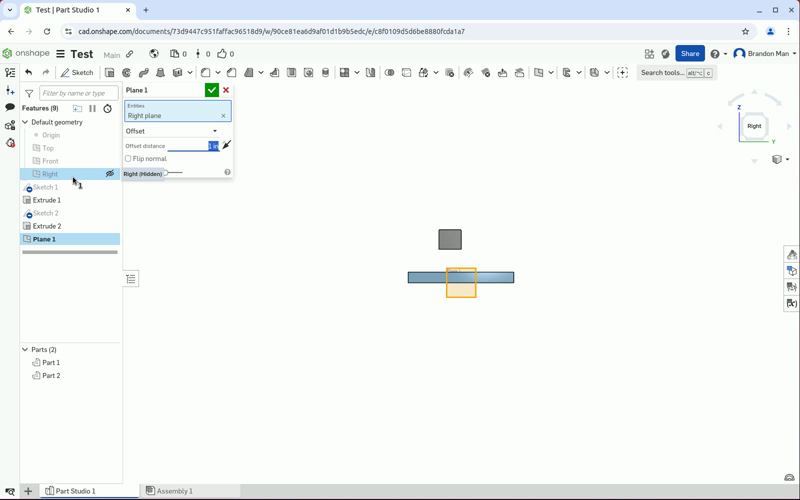
text(6.255)
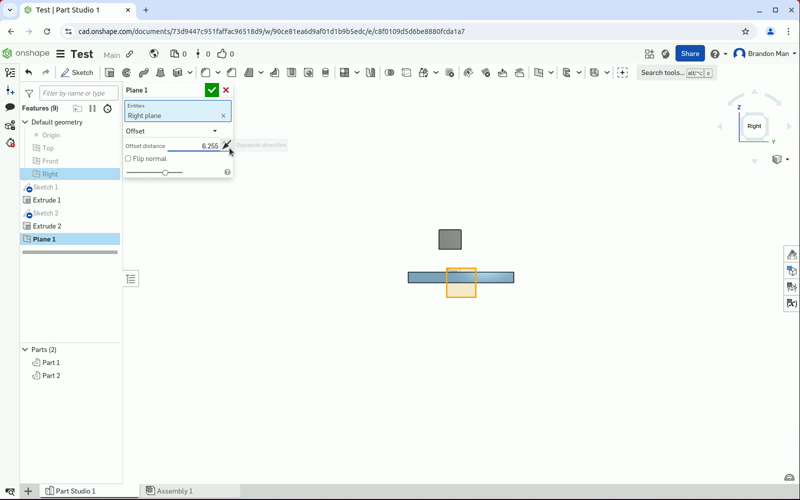
mouse_move(229, 147)
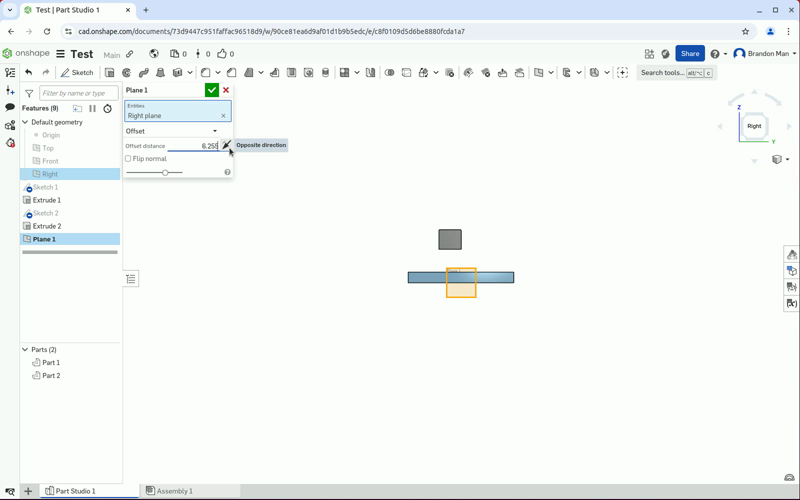
click(229, 147)
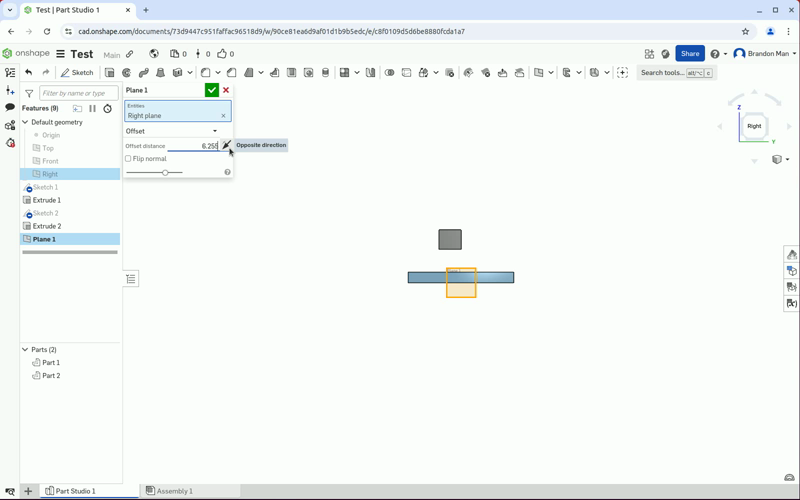
key(enter, 2)
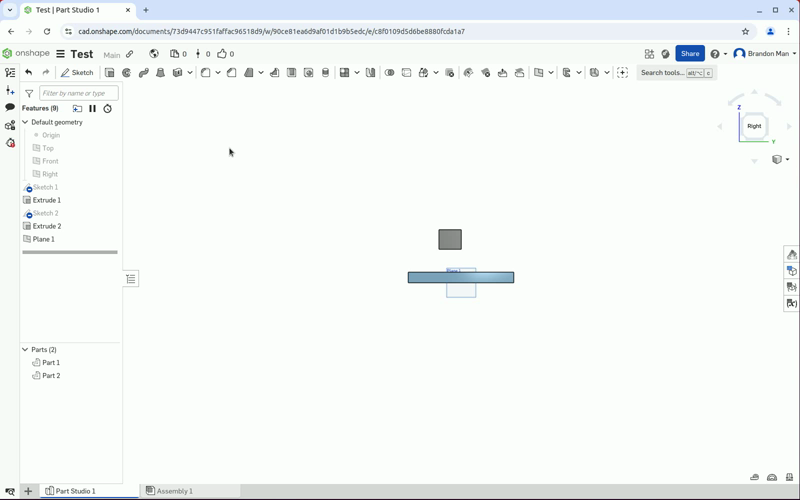
key(shift+s)
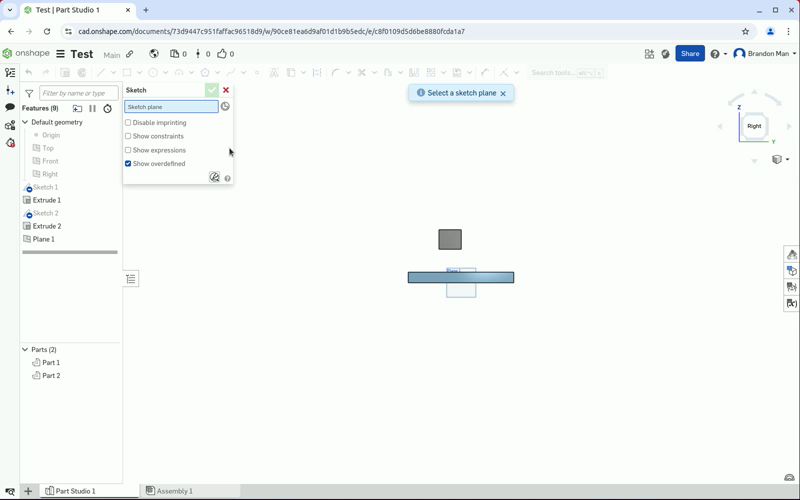
mouse_move(73, 241)
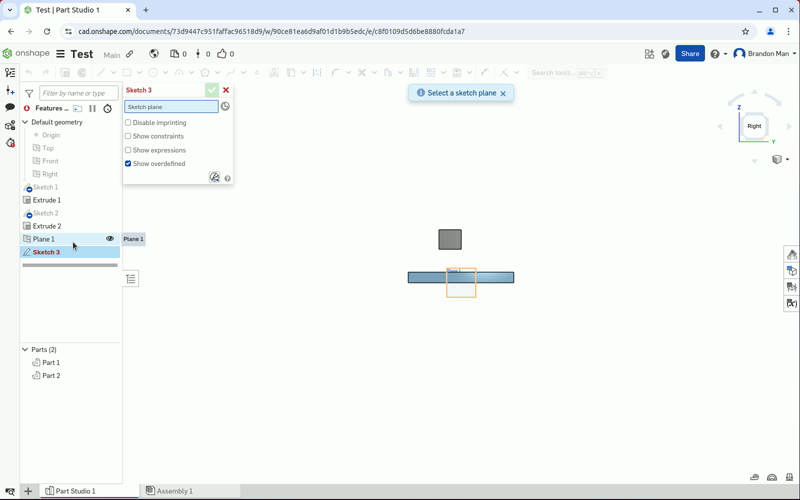
click(73, 241)
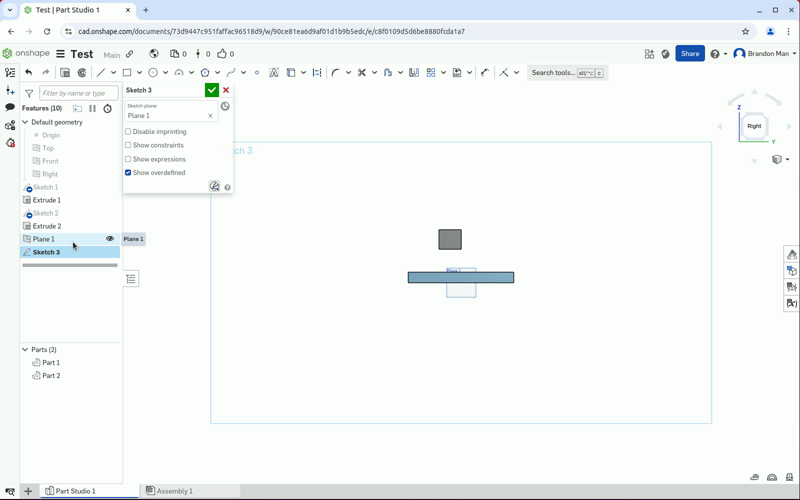
mouse_move(73, 352)
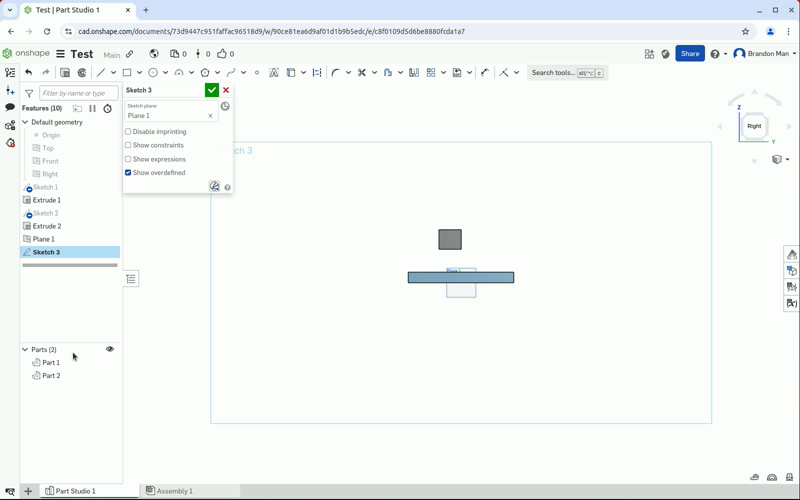
key(y)
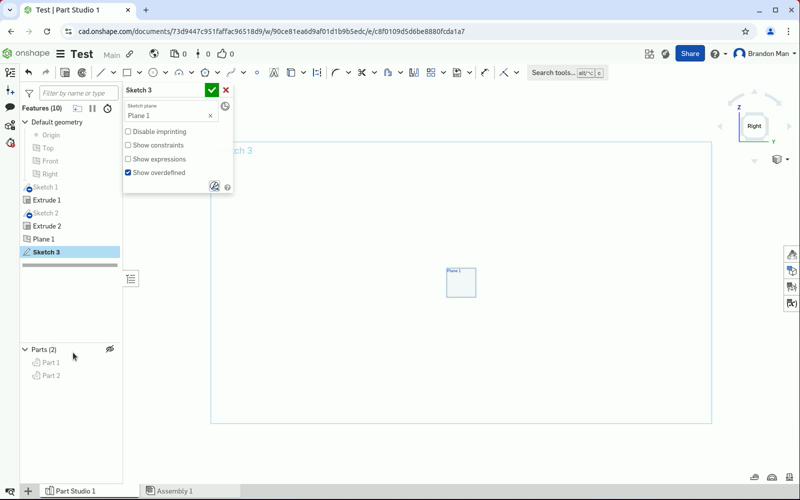
key(c)
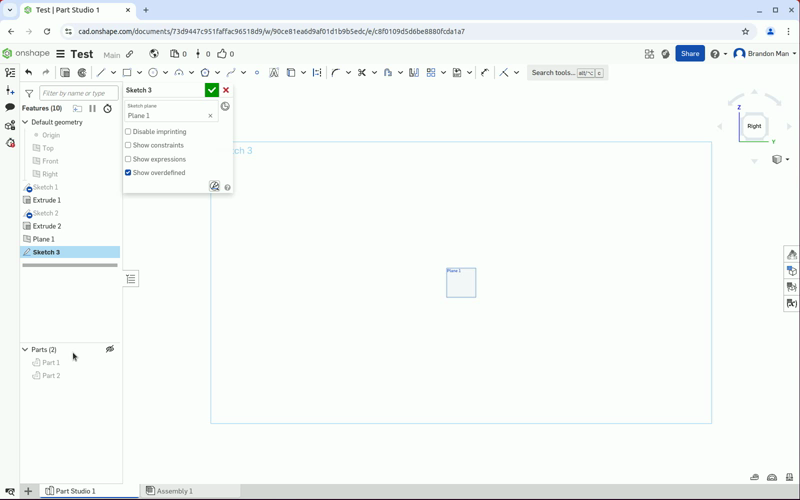
key_down(shift)
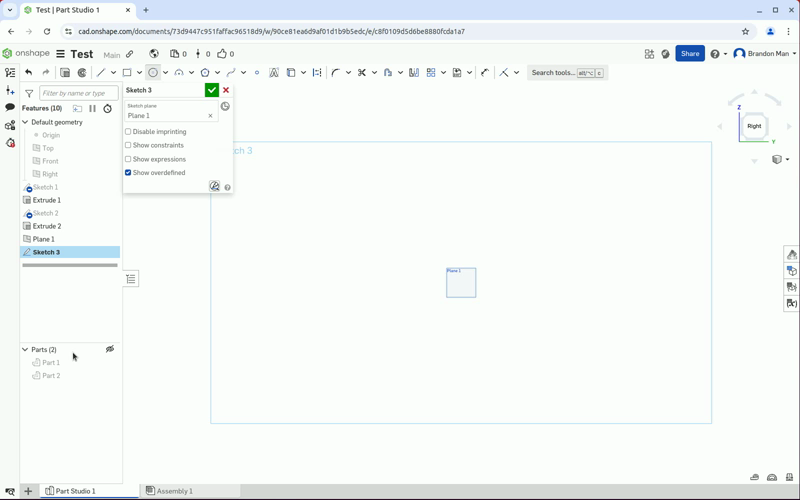
mouse_move(451, 236)
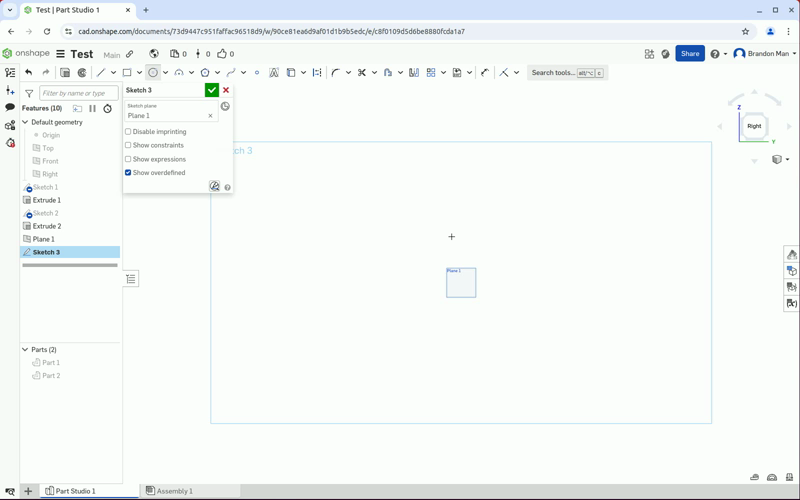
click(451, 236)
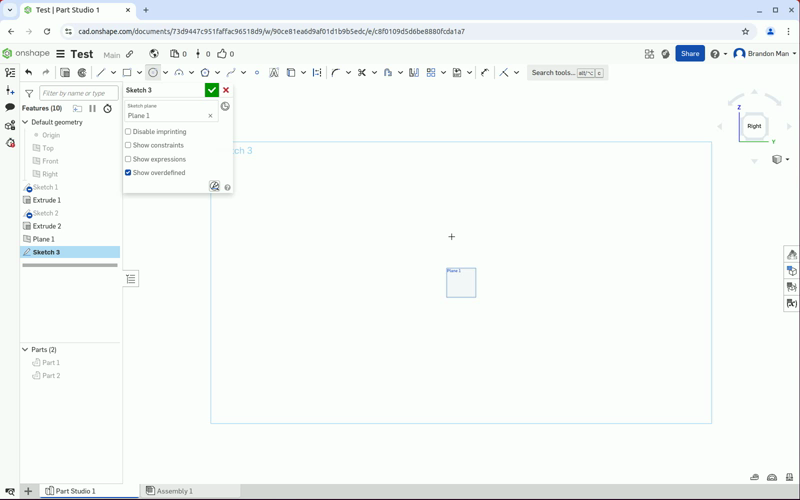
key_up(shift)
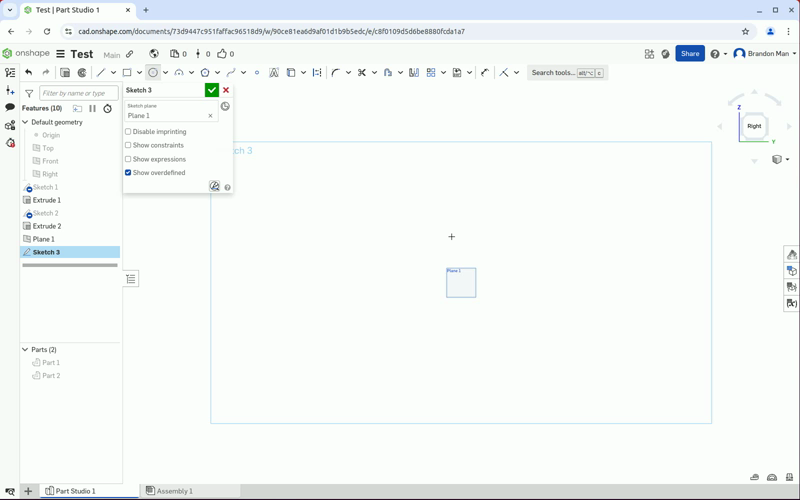
mouse_move(453, 236)
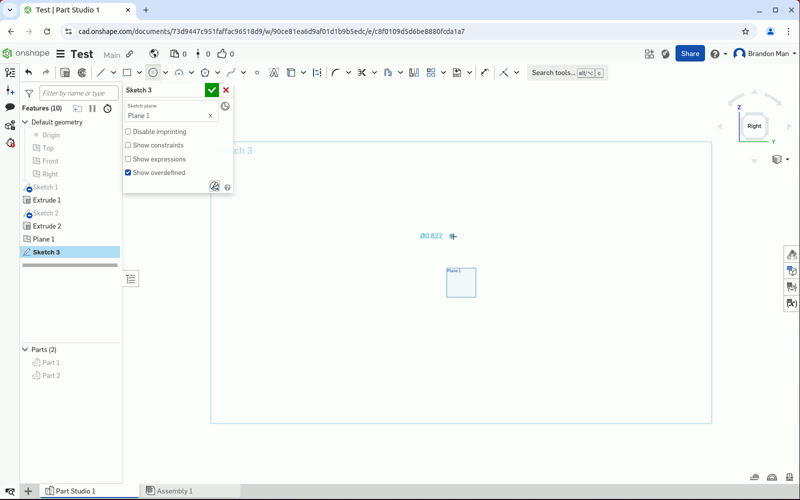
scroll(6)
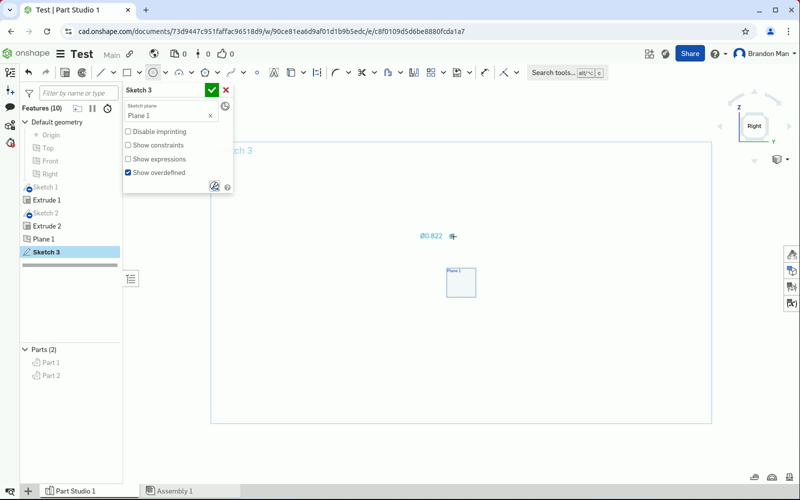
scroll(6)
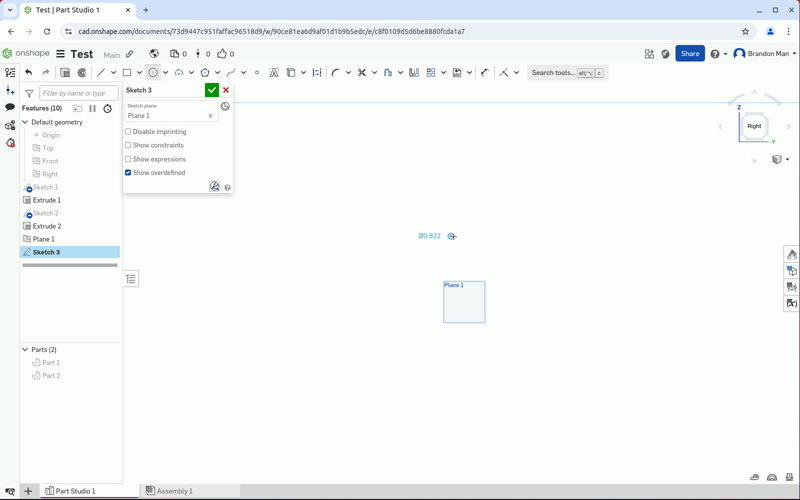
scroll(6)
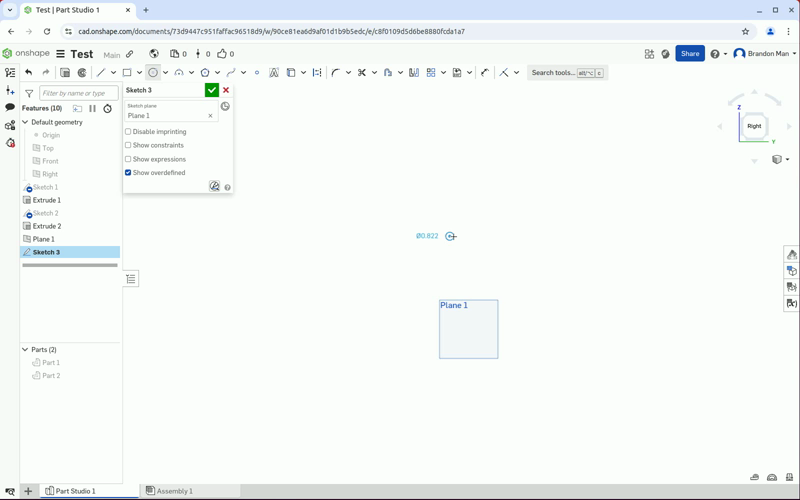
scroll(6)
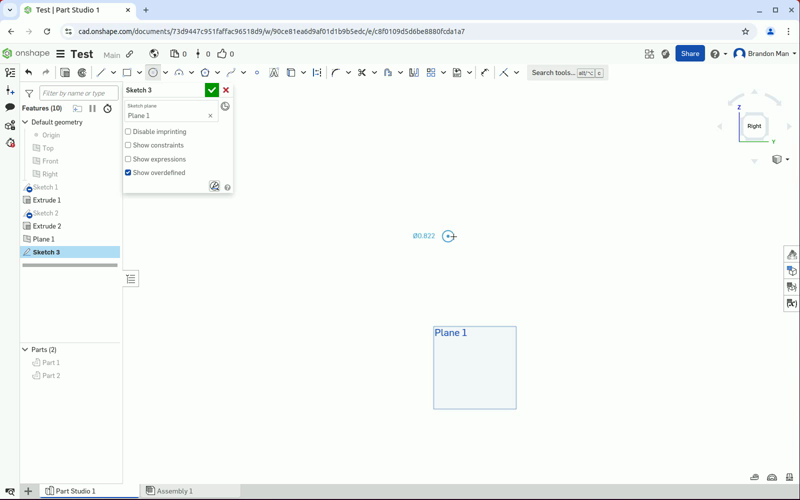
scroll(6)
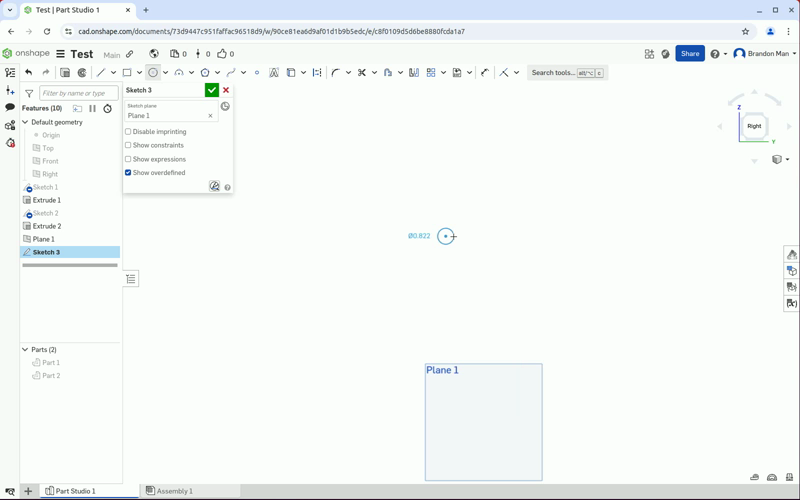
scroll(6)
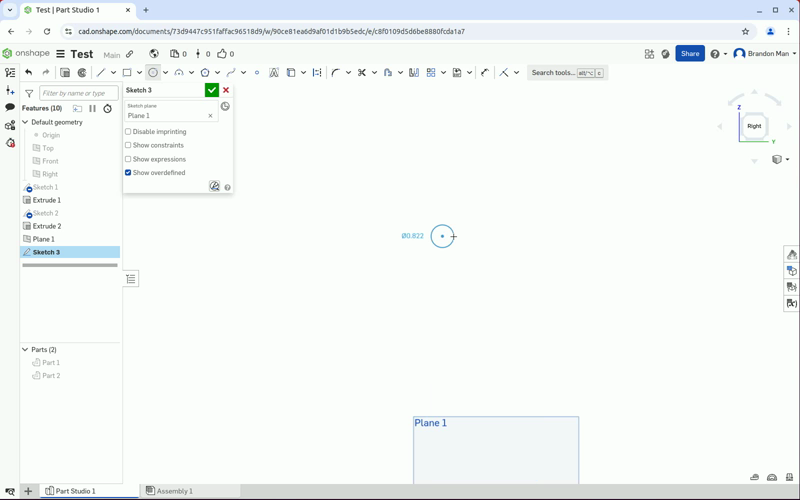
scroll(6)
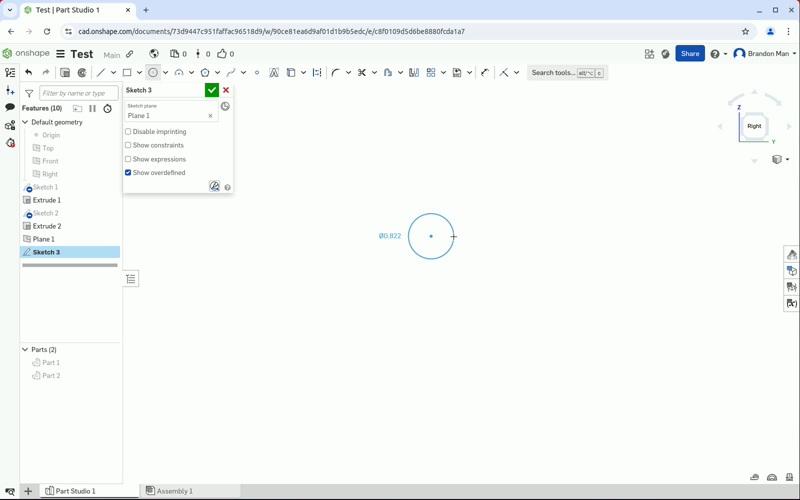
click(453, 236)
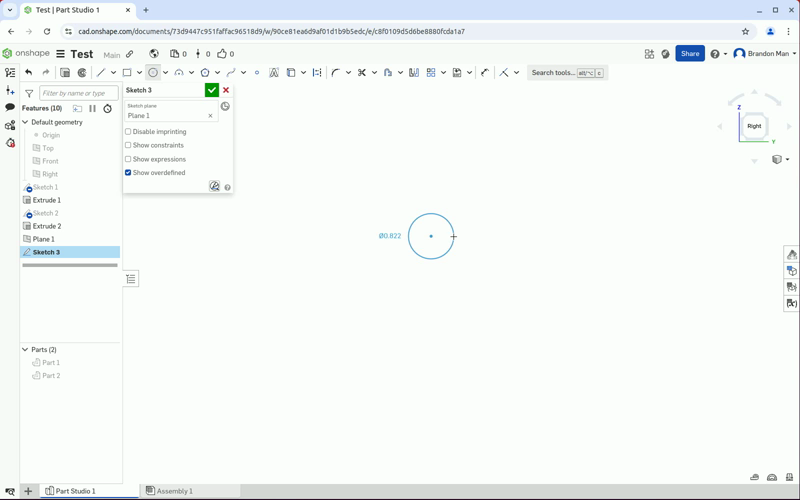
scroll(-6)
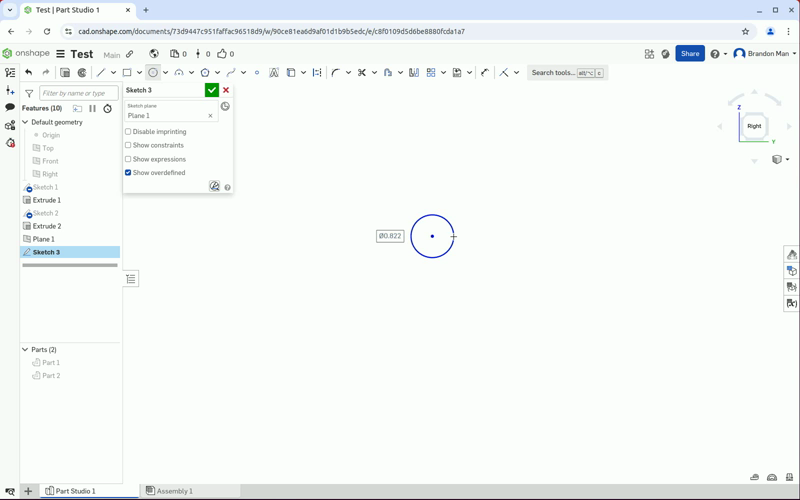
scroll(-6)
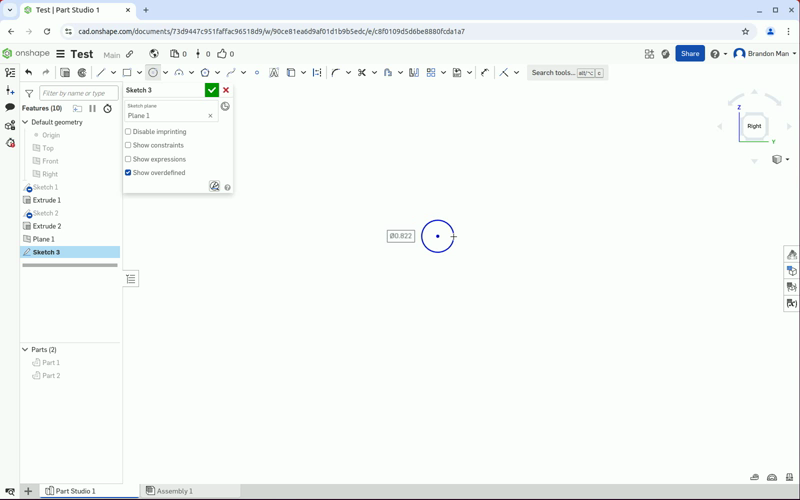
scroll(-6)
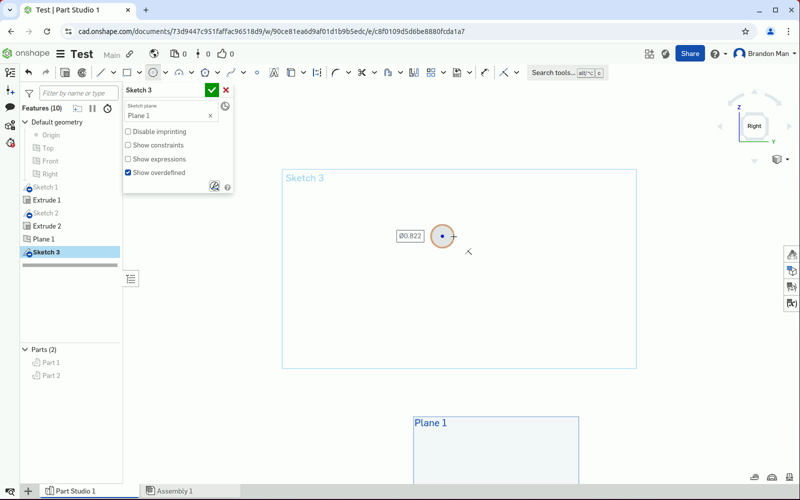
scroll(-6)
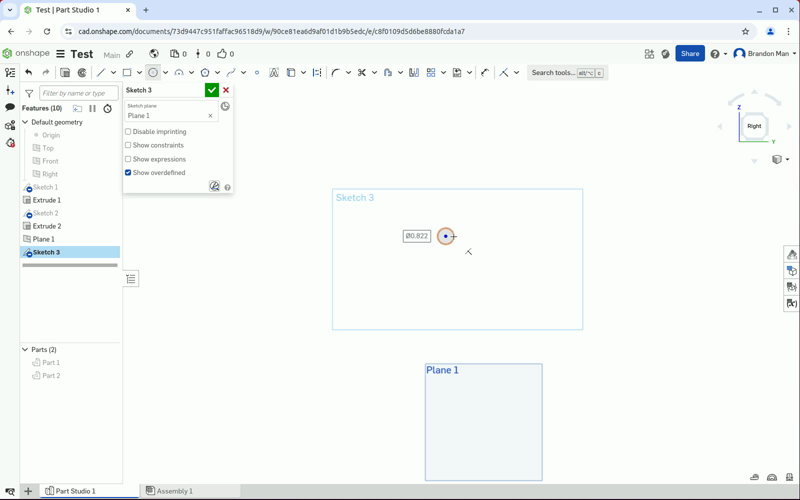
scroll(-6)
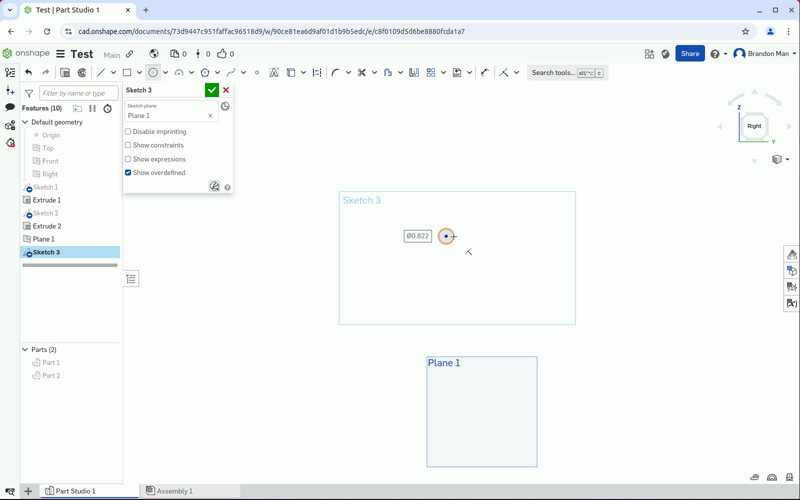
scroll(-6)
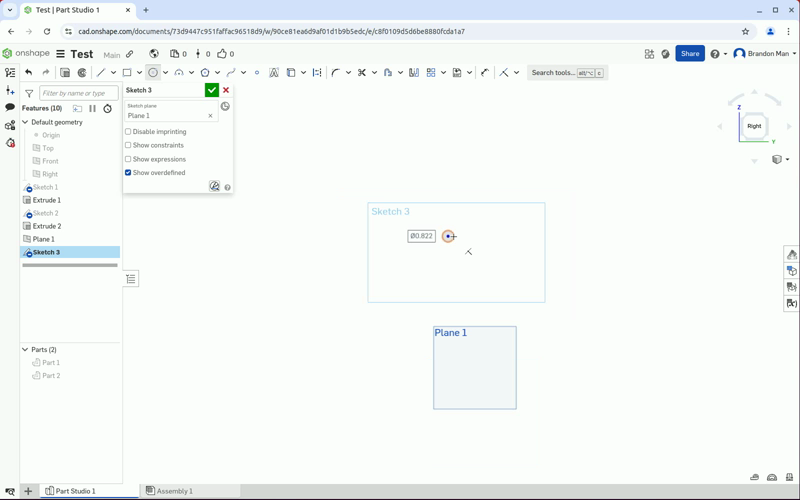
scroll(-6)
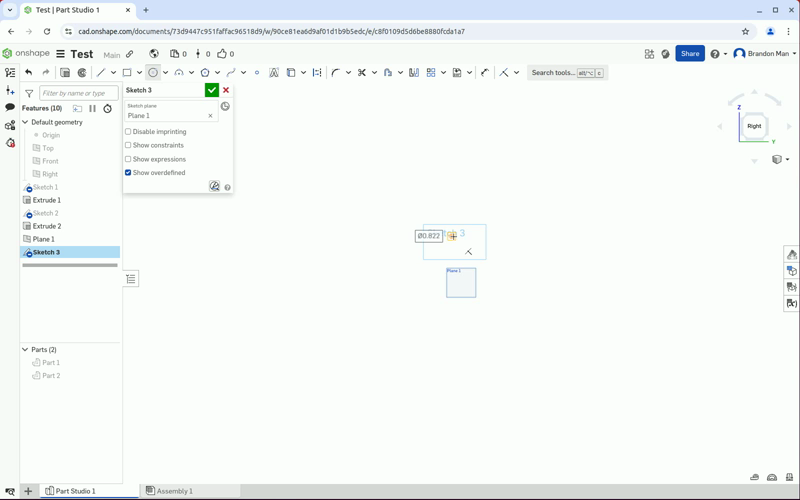
key(esc)
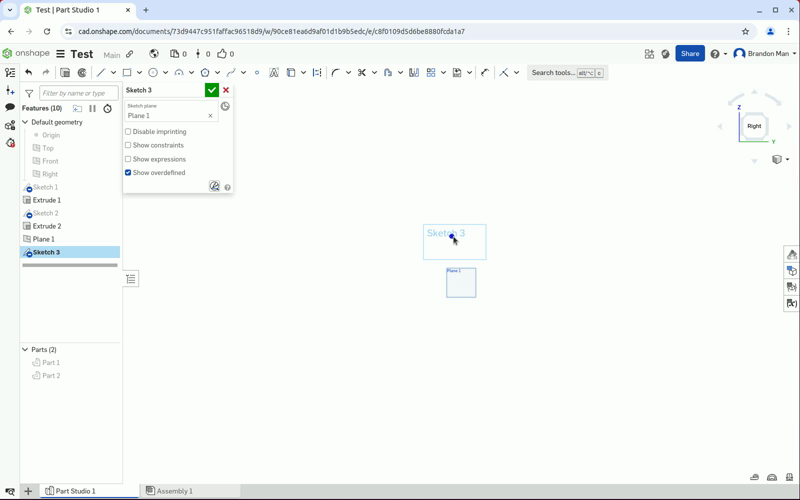
mouse_move(449, 237)
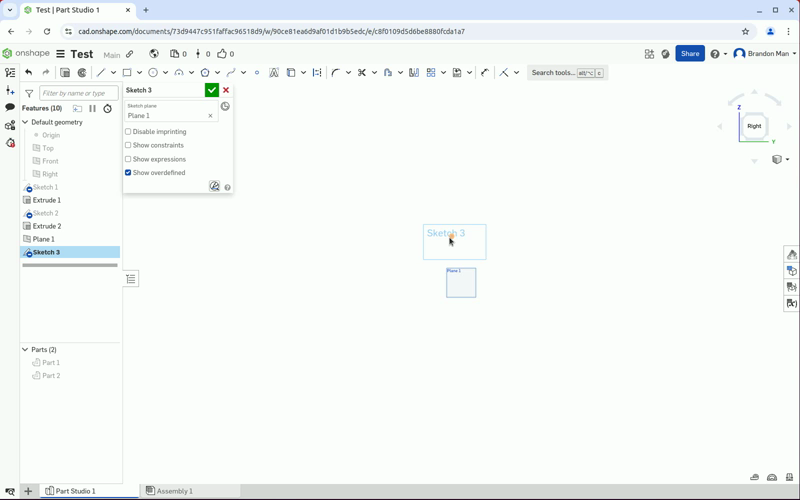
scroll(6)
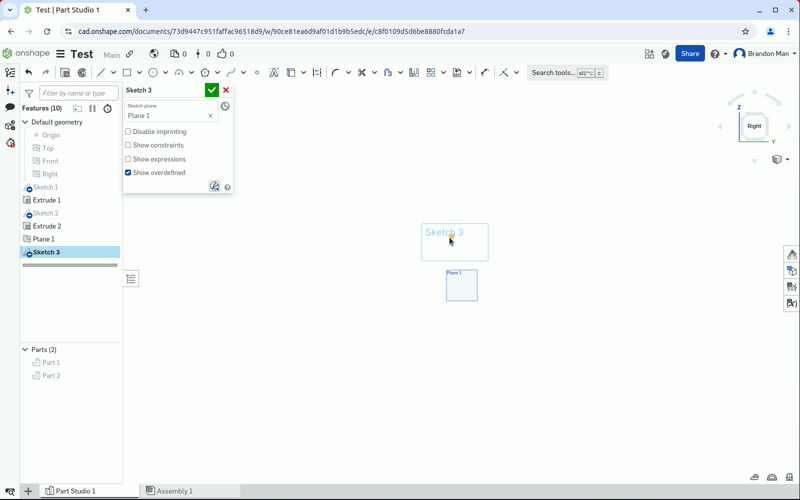
scroll(6)
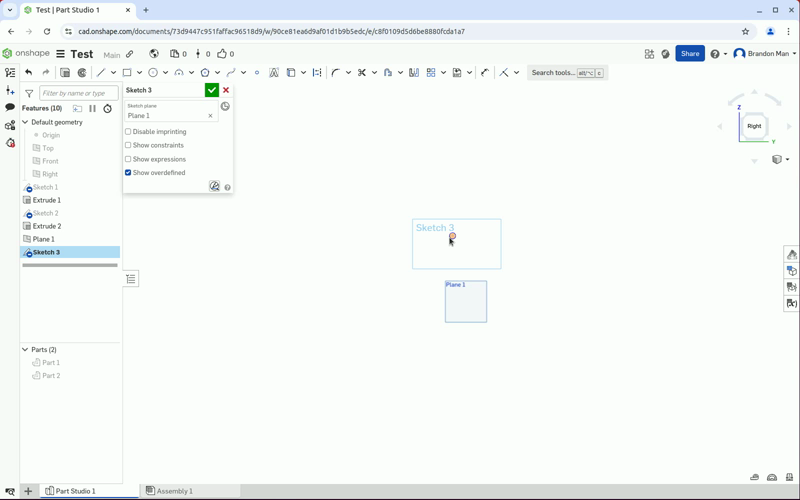
scroll(6)
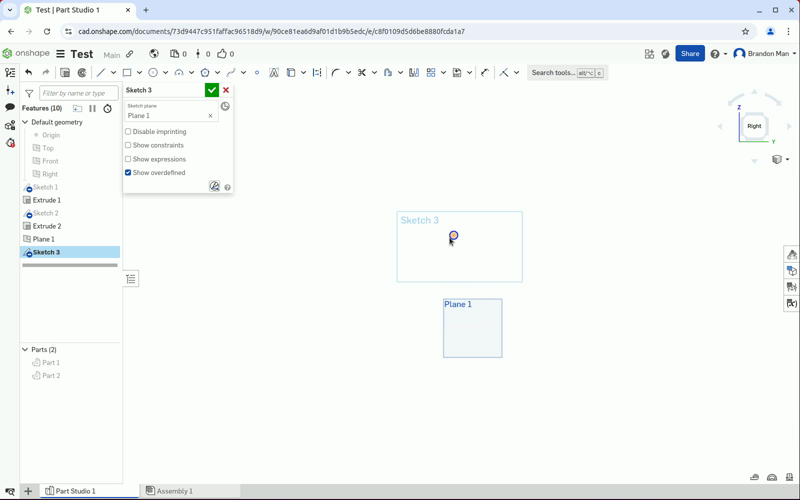
scroll(6)
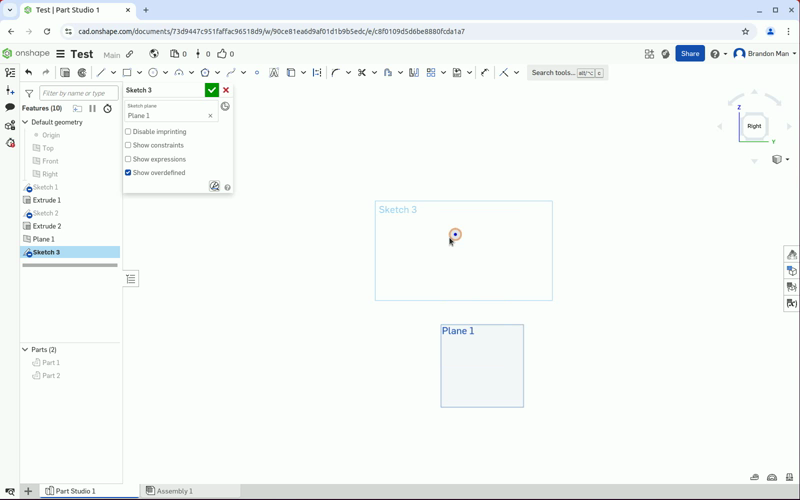
scroll(6)
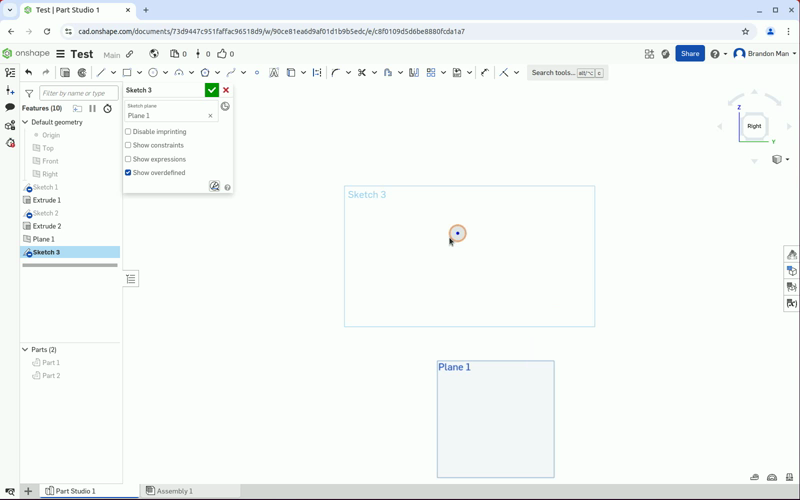
scroll(6)
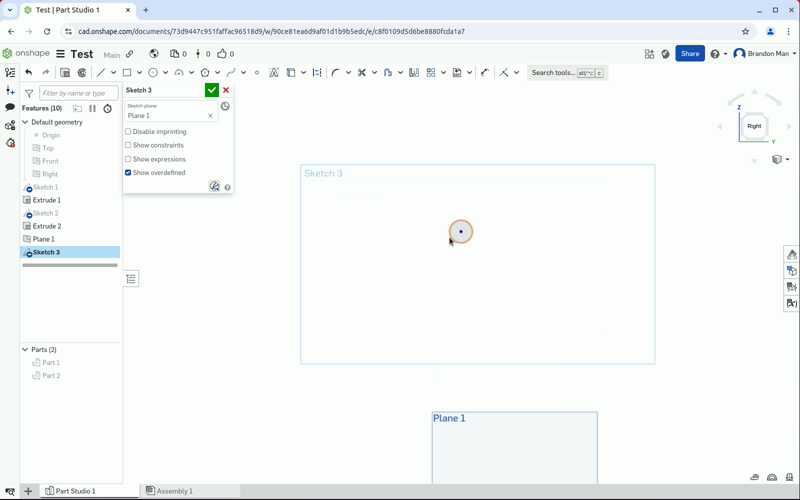
scroll(6)
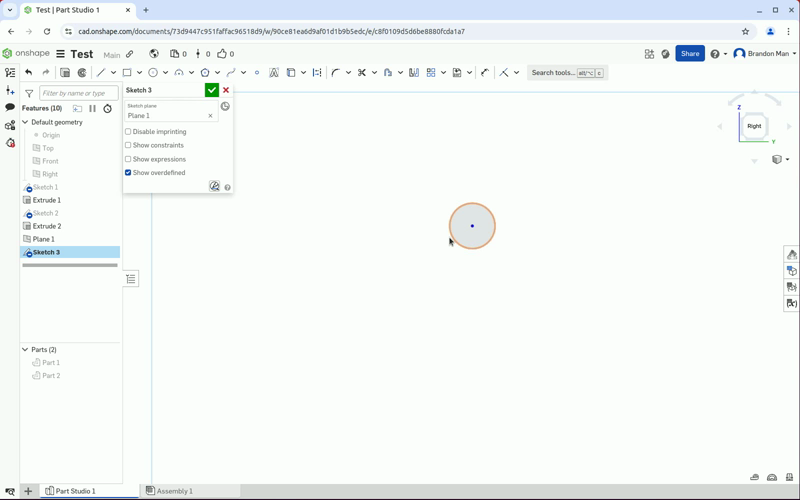
click(449, 237)
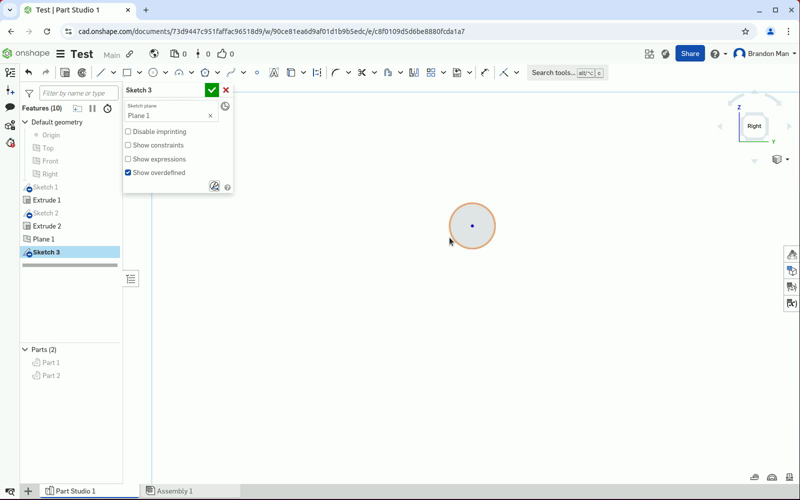
scroll(-6)
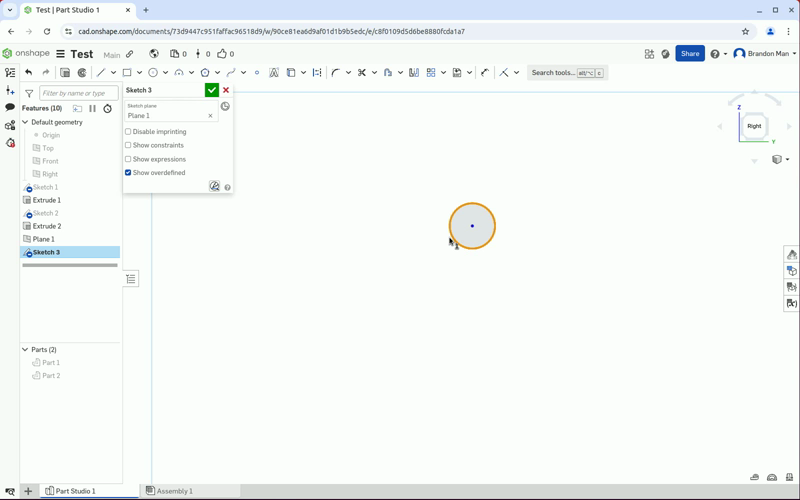
scroll(-6)
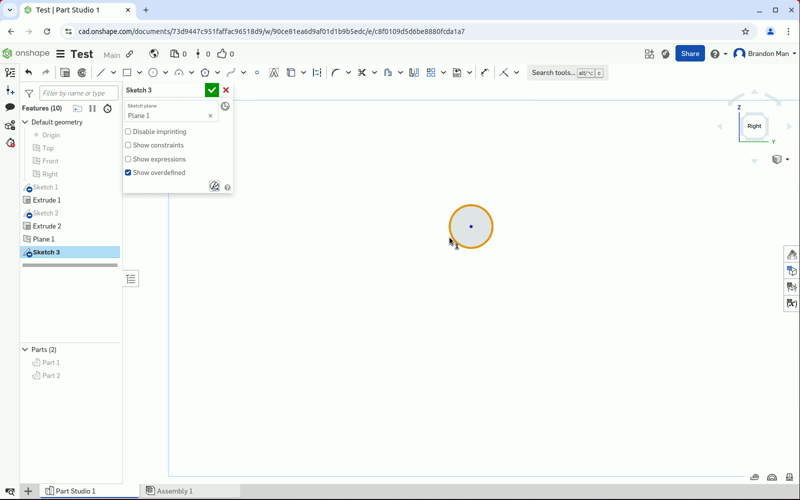
scroll(-6)
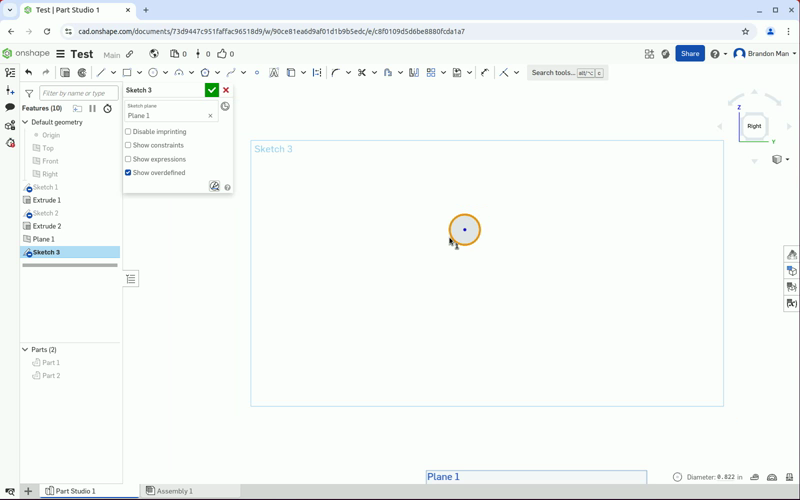
scroll(-6)
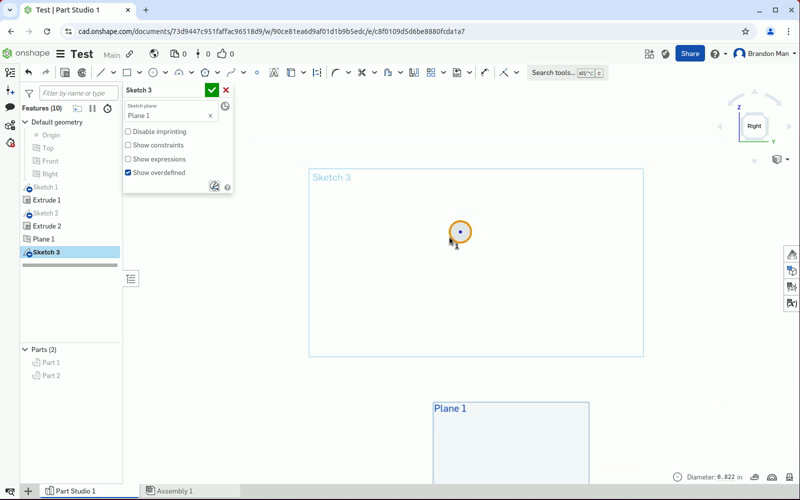
scroll(-6)
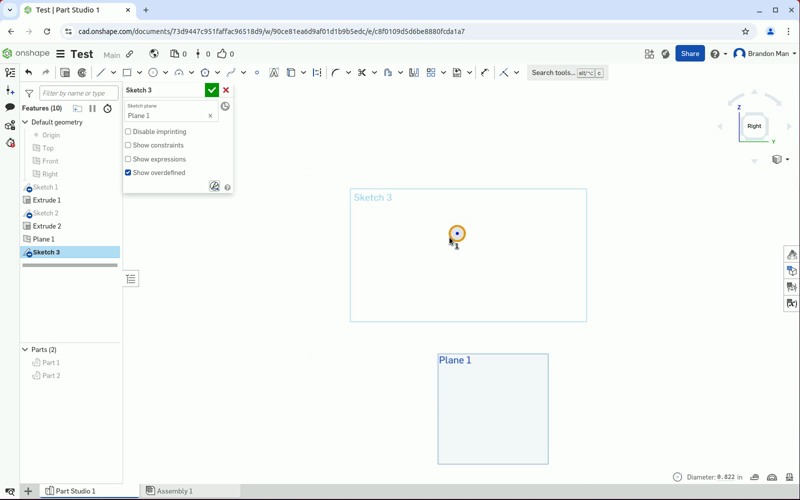
scroll(-6)
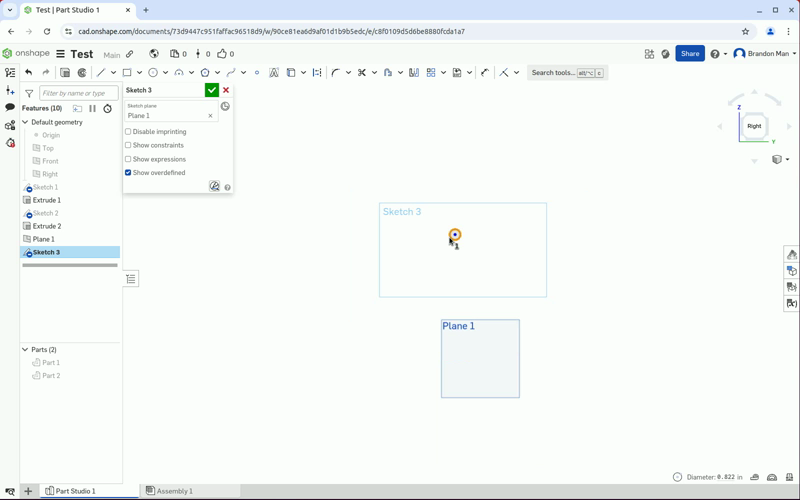
scroll(-6)
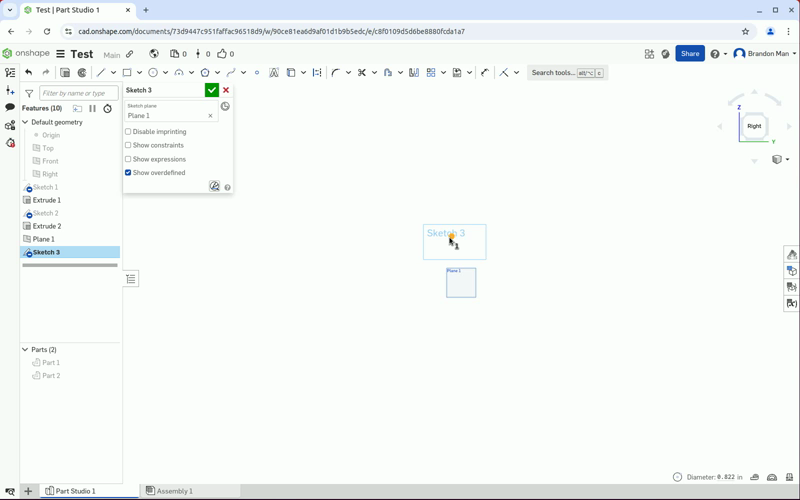
mouse_move(73, 352)
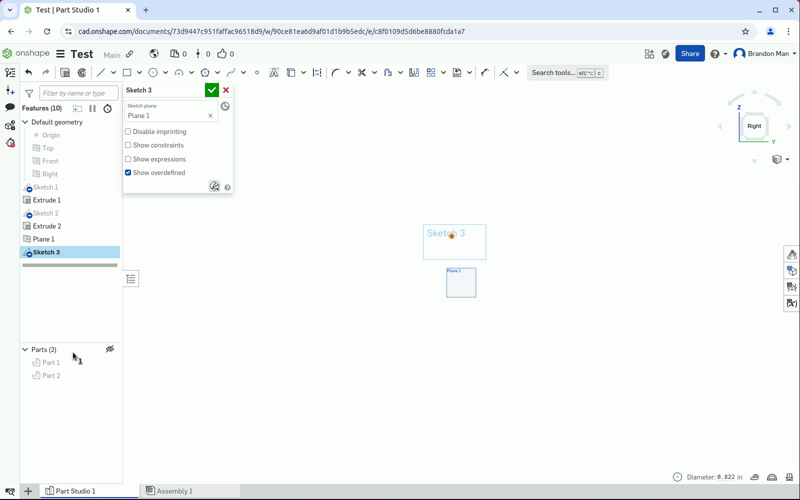
key(shift+y)
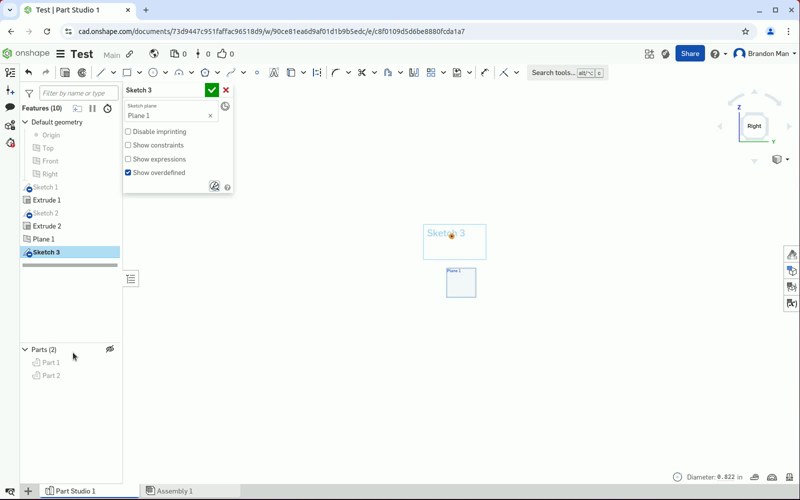
key(shift+e)
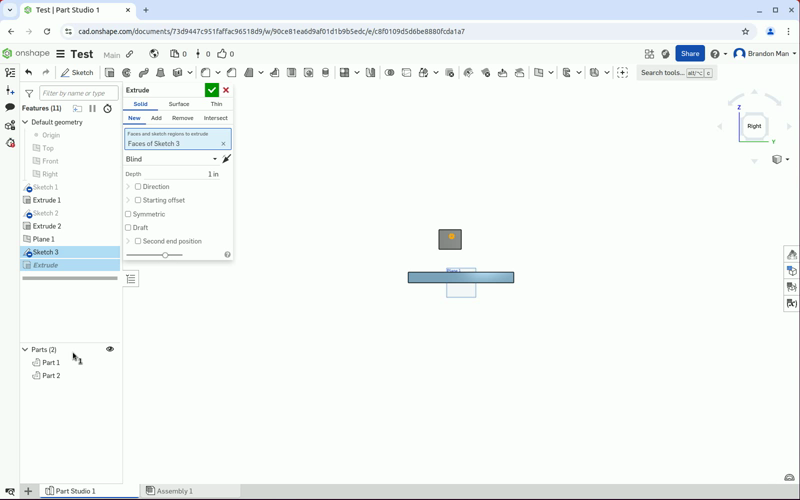
mouse_move(143, 106)
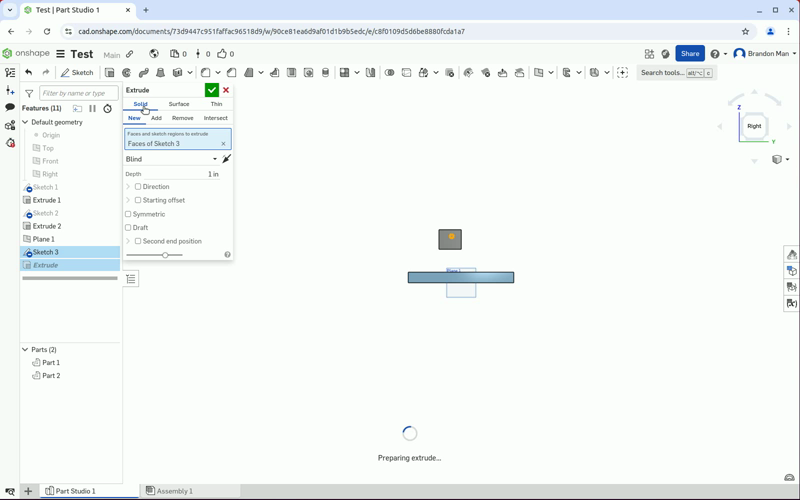
click(143, 106)
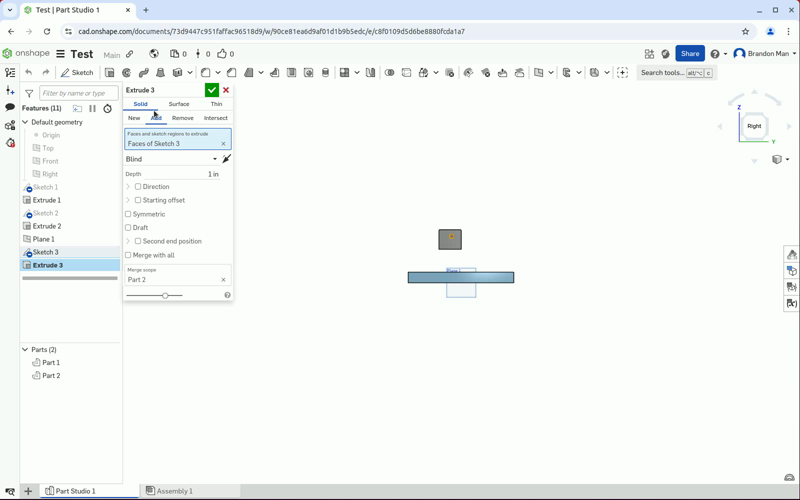
mouse_move(186, 120)
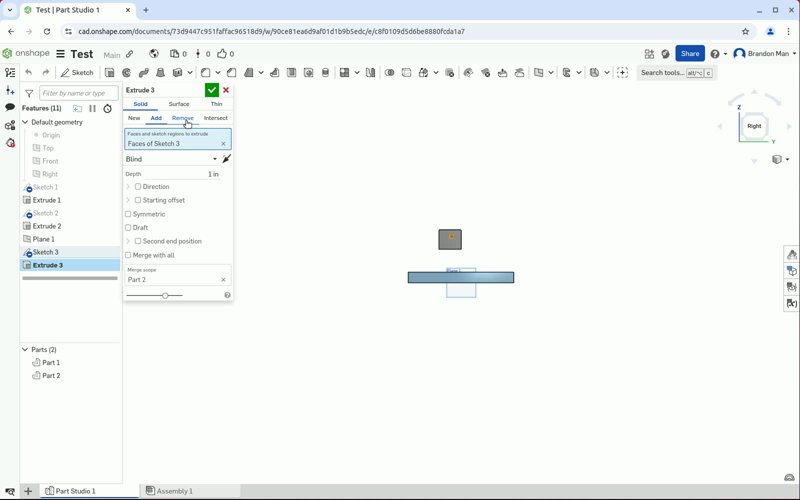
click(186, 120)
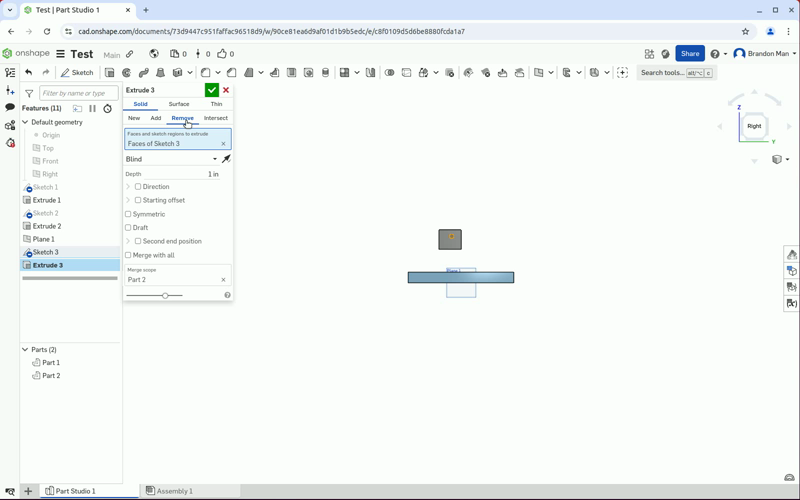
key(tab, 4)
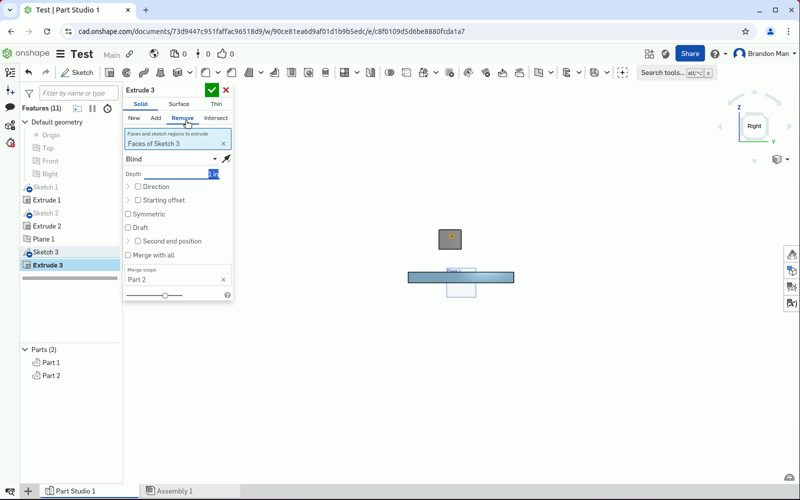
text(1.685)
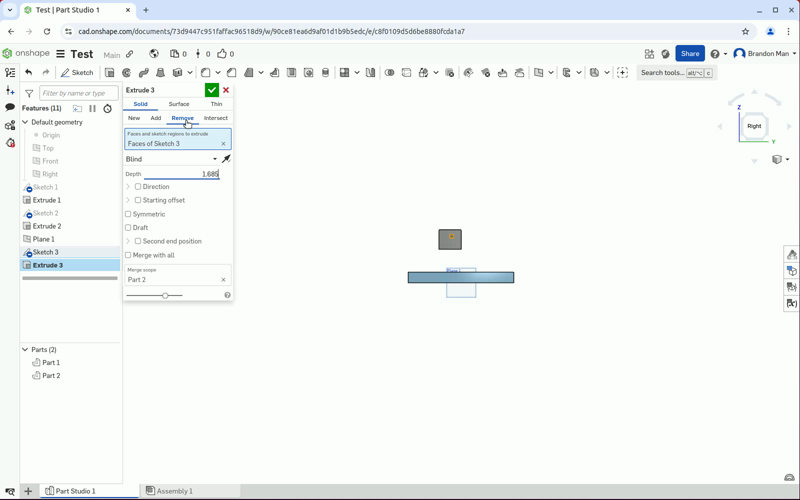
key(tab, 6)
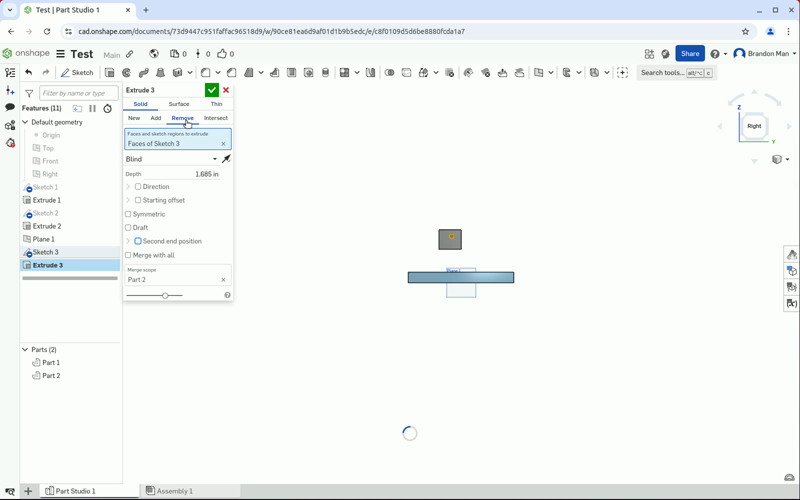
key(space)
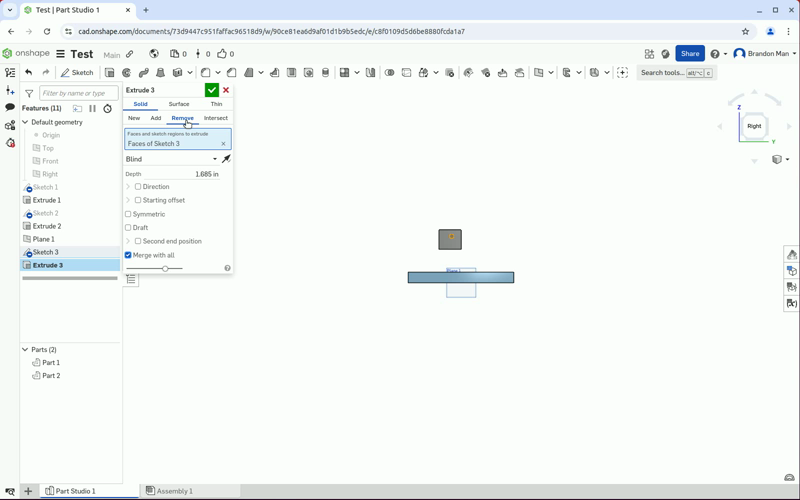
key(enter)
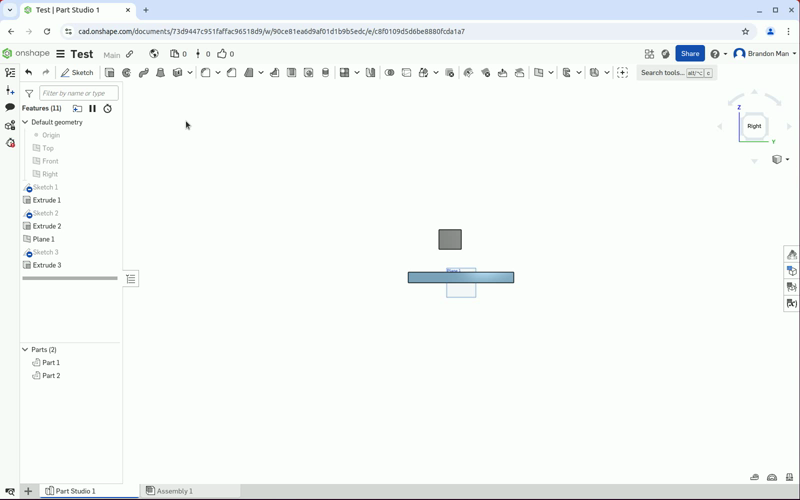
key(shift+h)
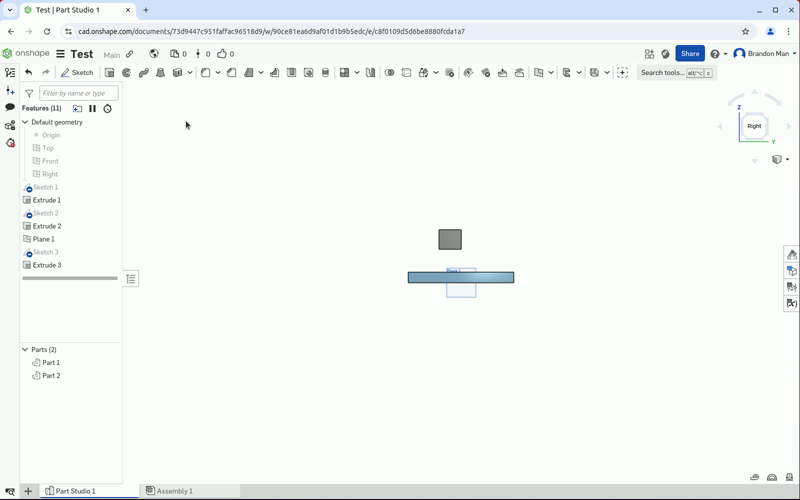
key(shift+h)
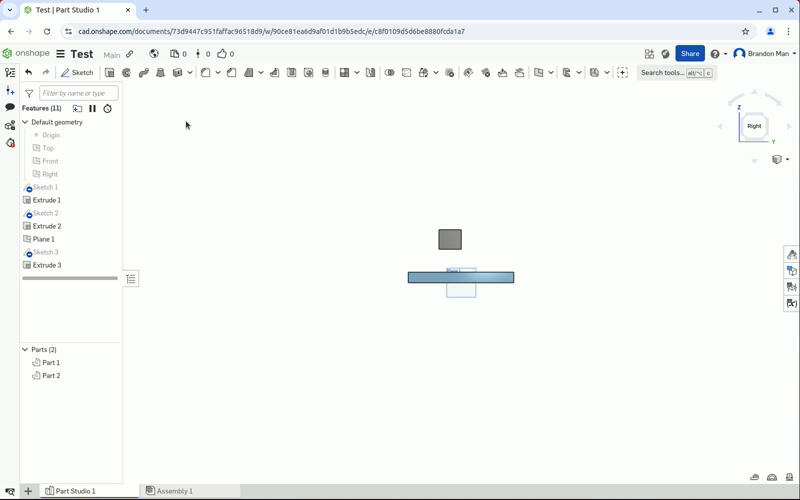
mouse_move(73, 189)
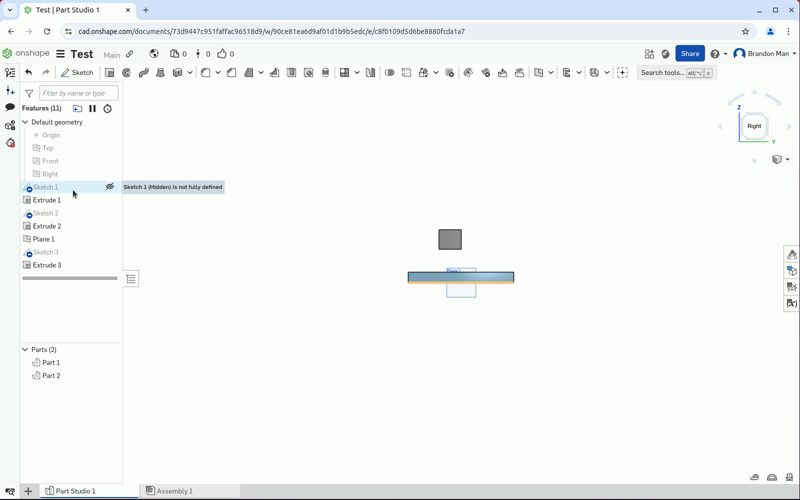
click(73, 189)
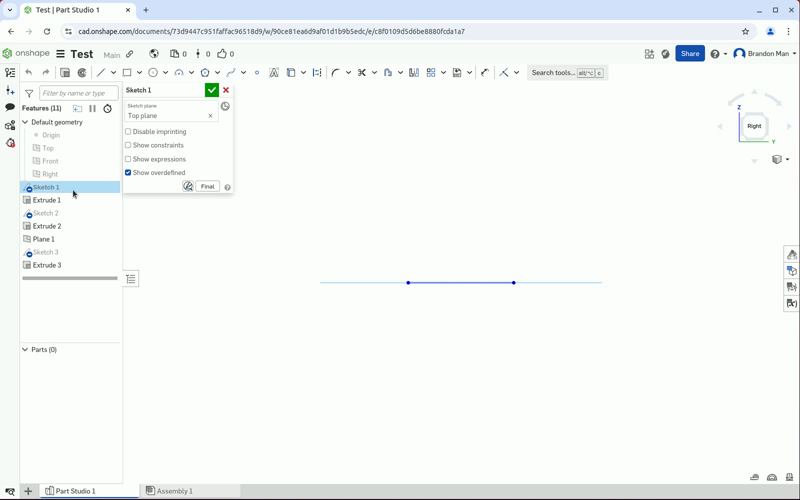
mouse_move(229, 92)
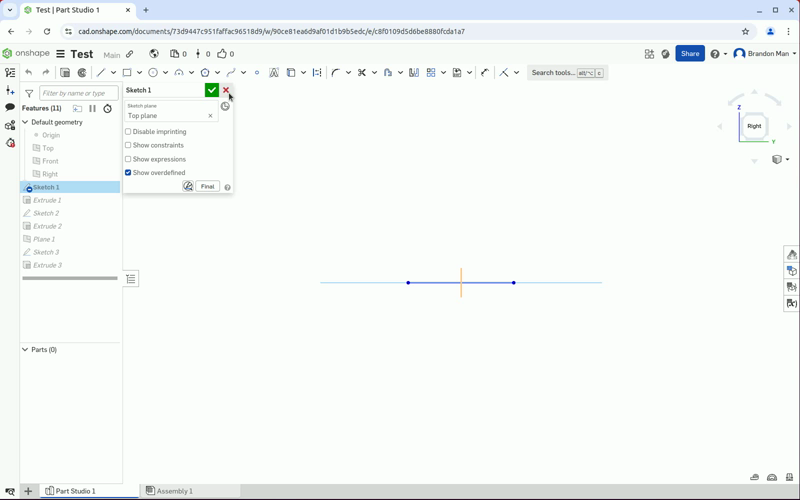
click(229, 92)
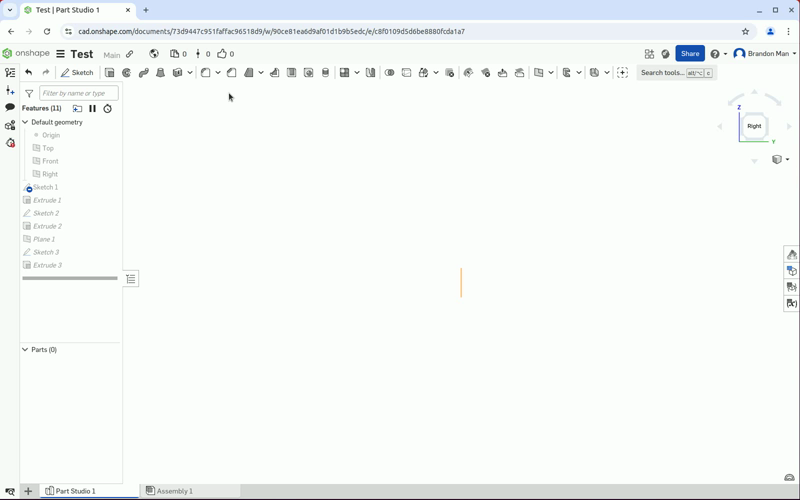
mouse_move(73, 352)
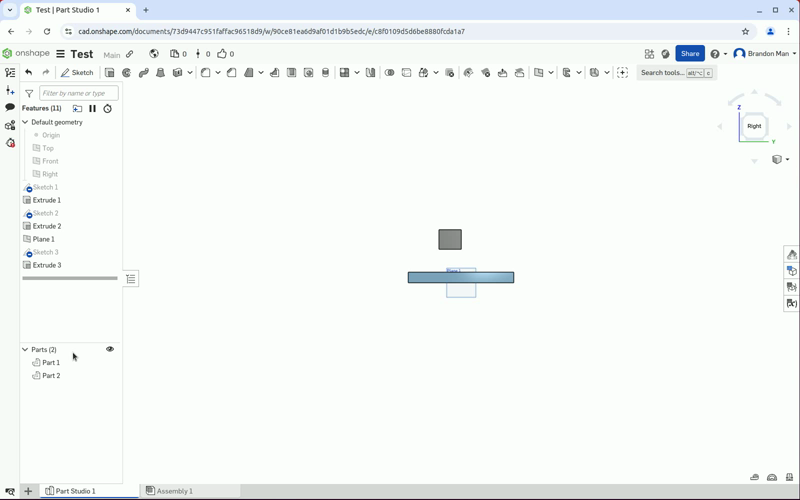
key(y)
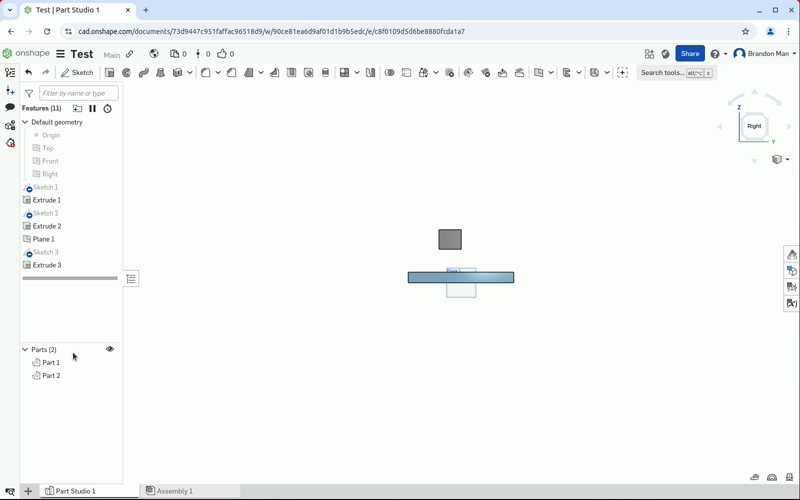
key(shift+p)
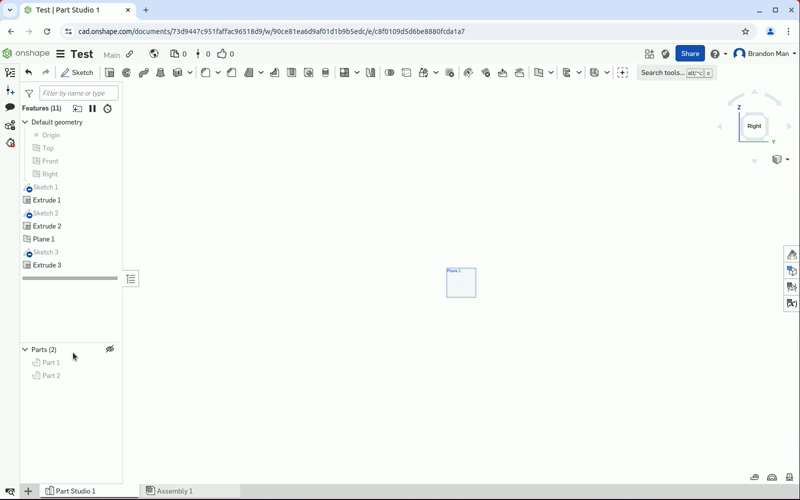
key(space)
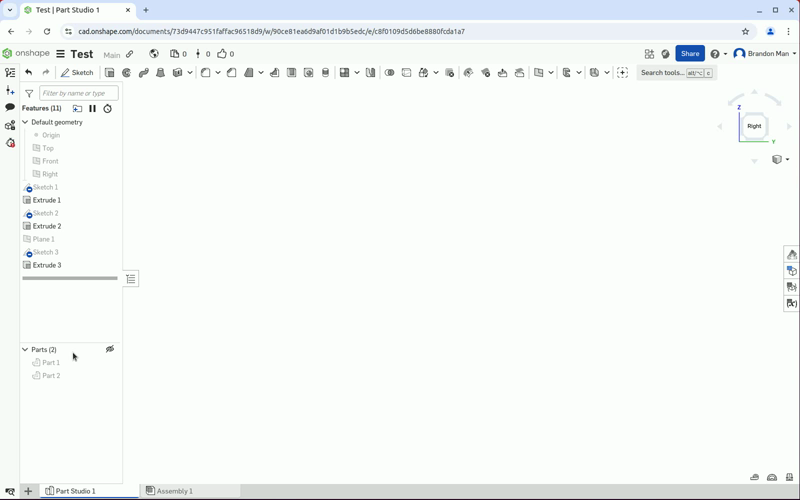
key_down(shift)
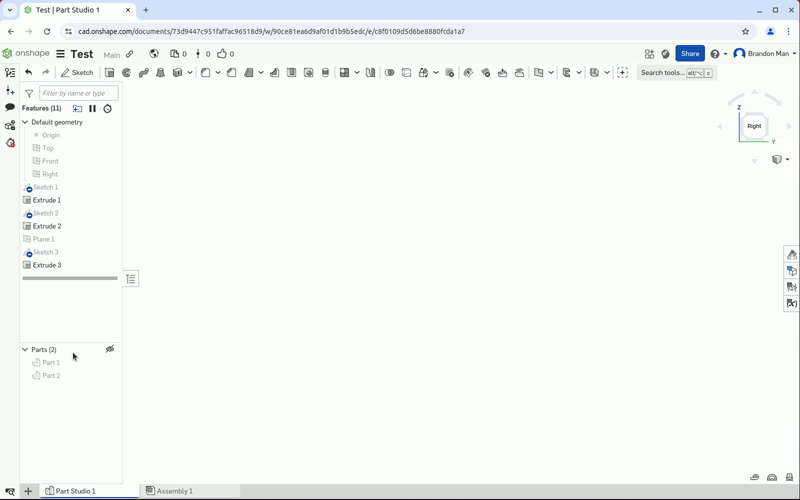
key(right)
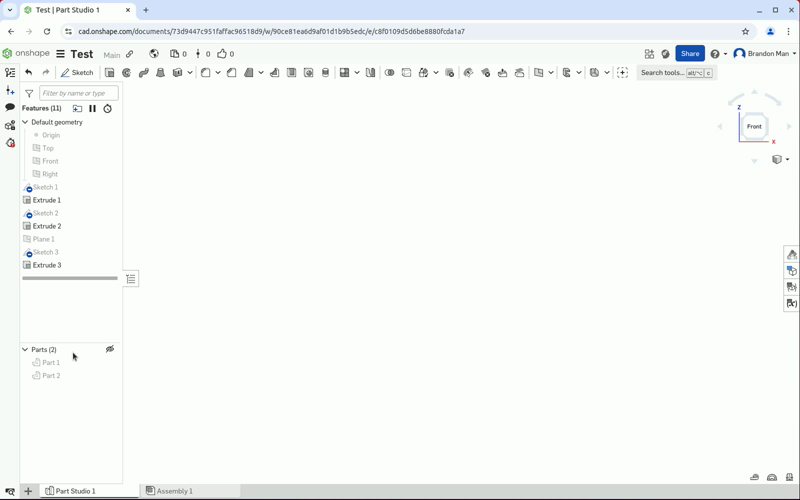
key_up(shift)
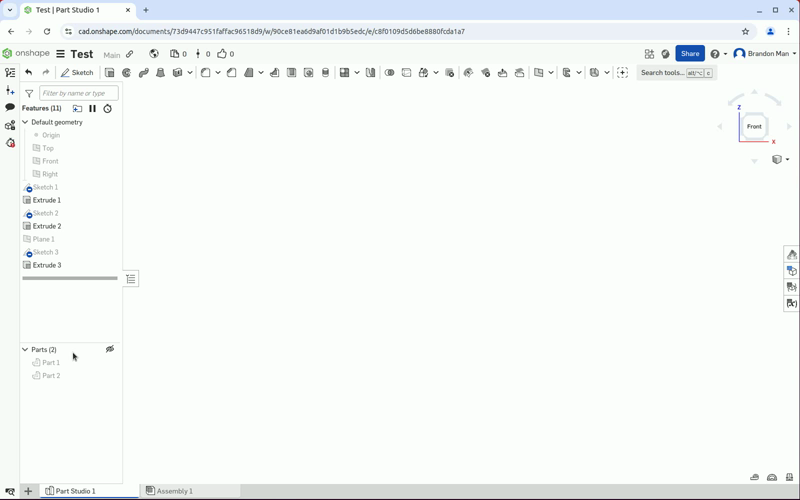
mouse_move(73, 352)
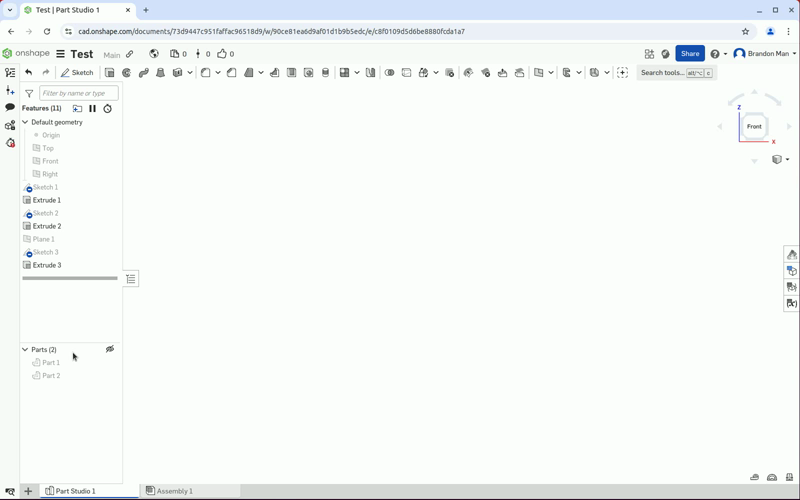
key(shift+y)
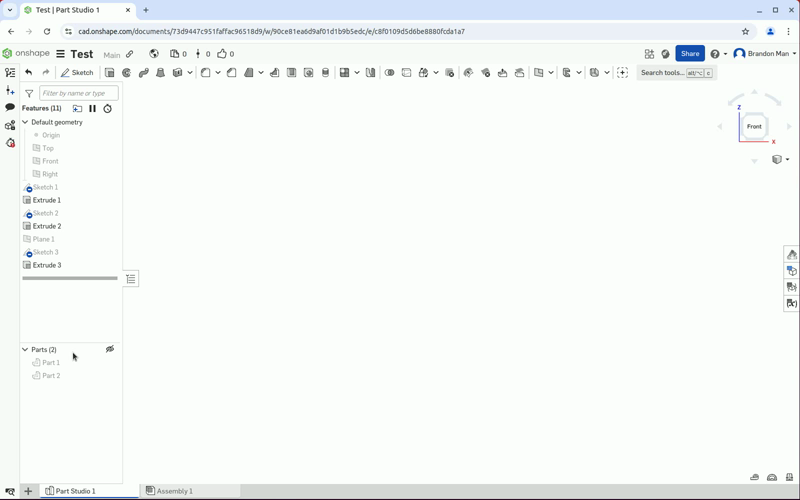
key(shift+s)
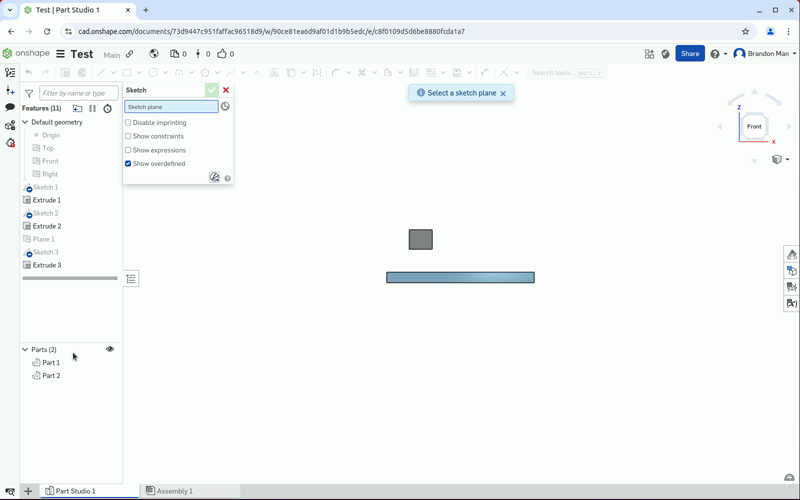
mouse_move(73, 163)
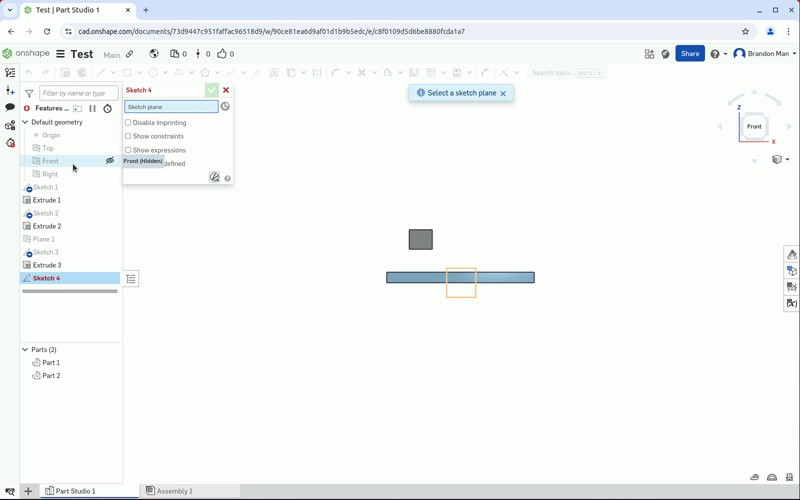
click(73, 163)
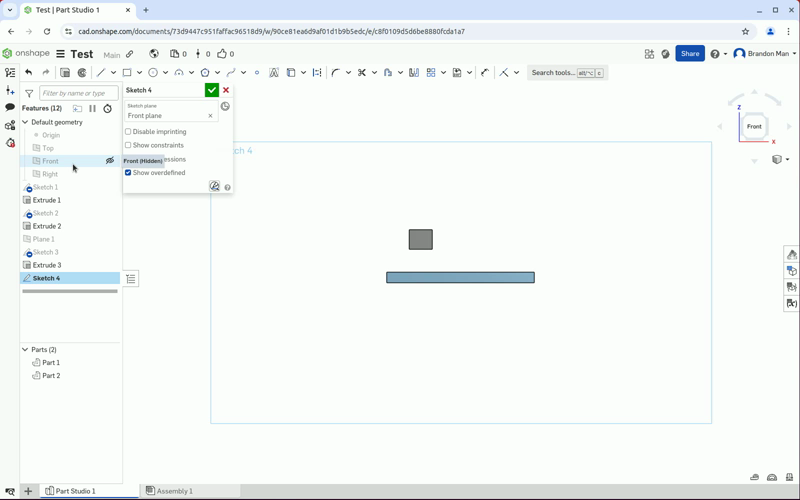
mouse_move(73, 352)
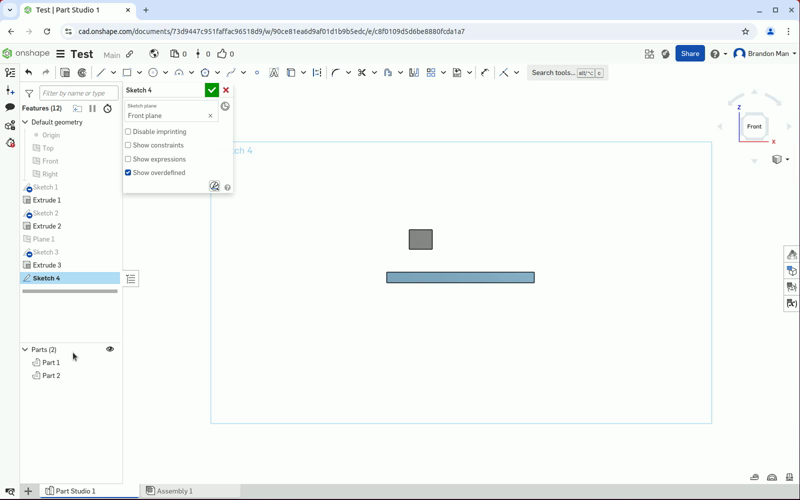
key(y)
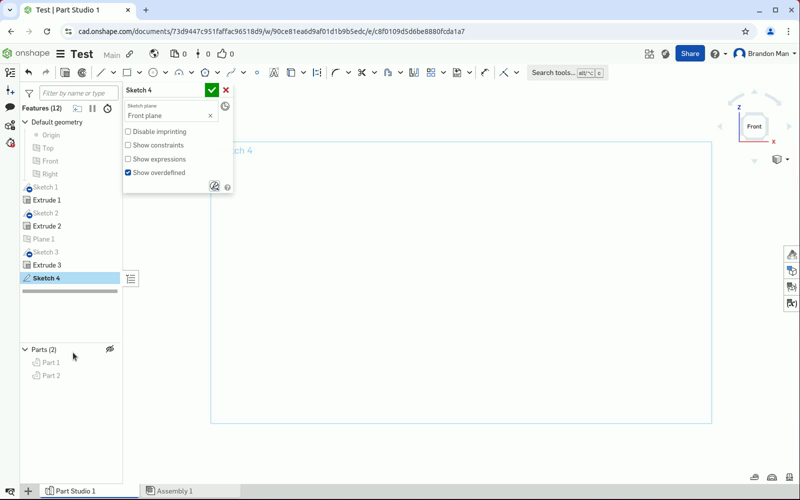
key(c)
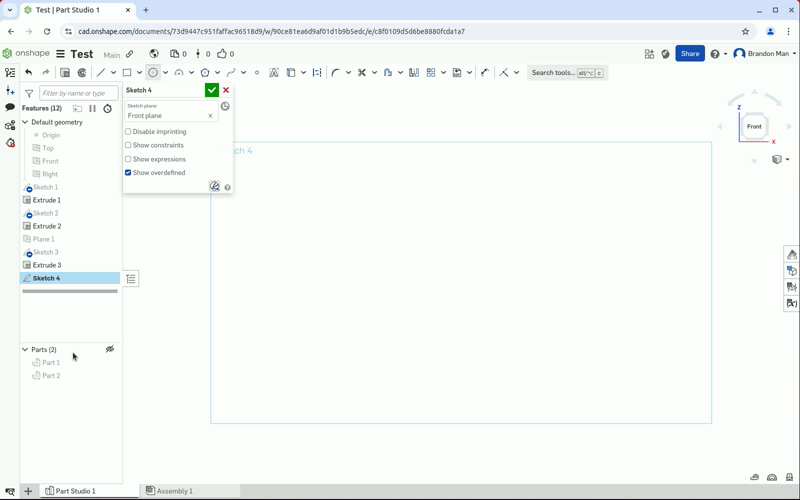
key_down(shift)
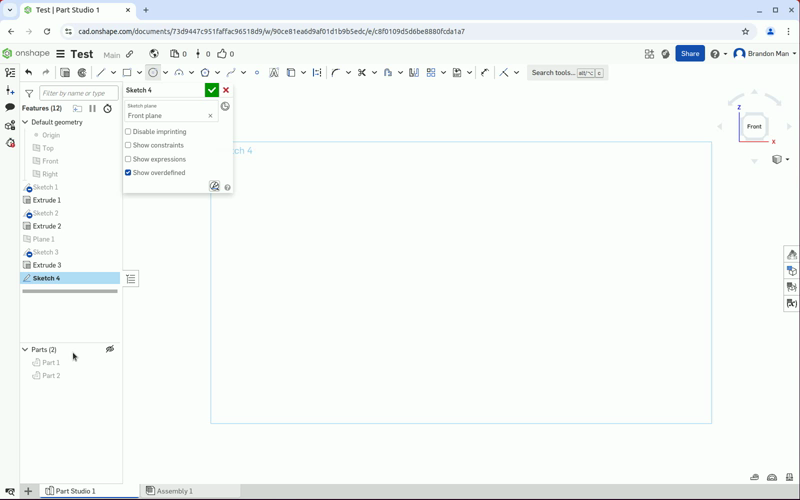
mouse_move(523, 222)
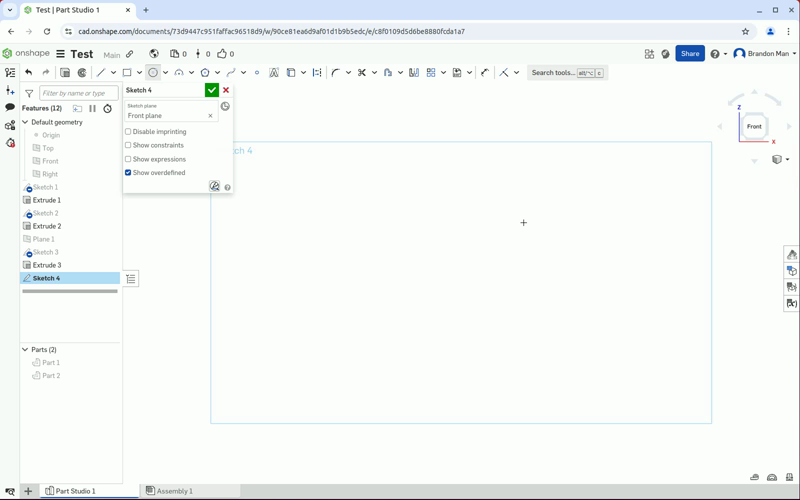
click(523, 222)
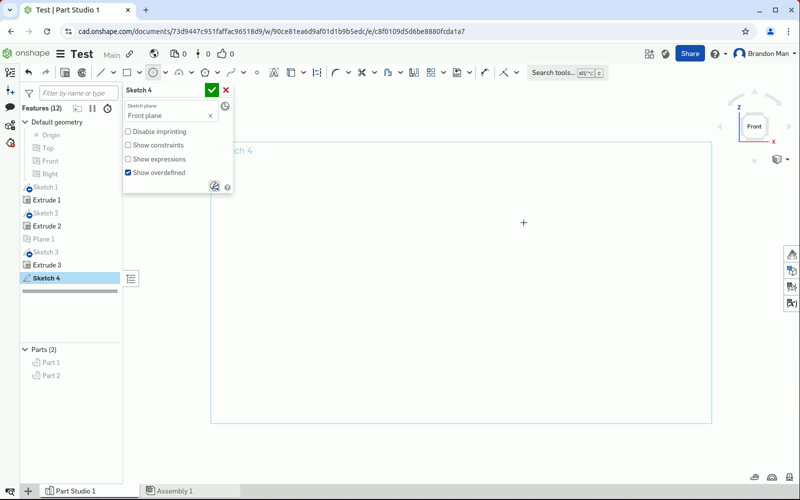
key_up(shift)
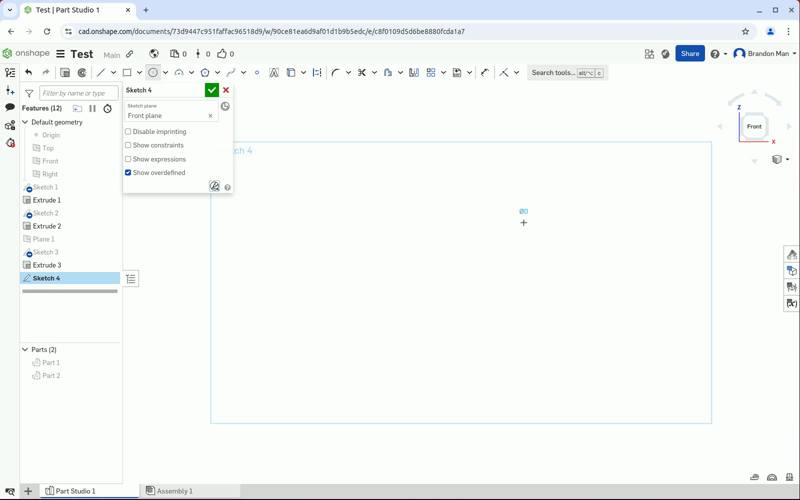
mouse_move(565, 222)
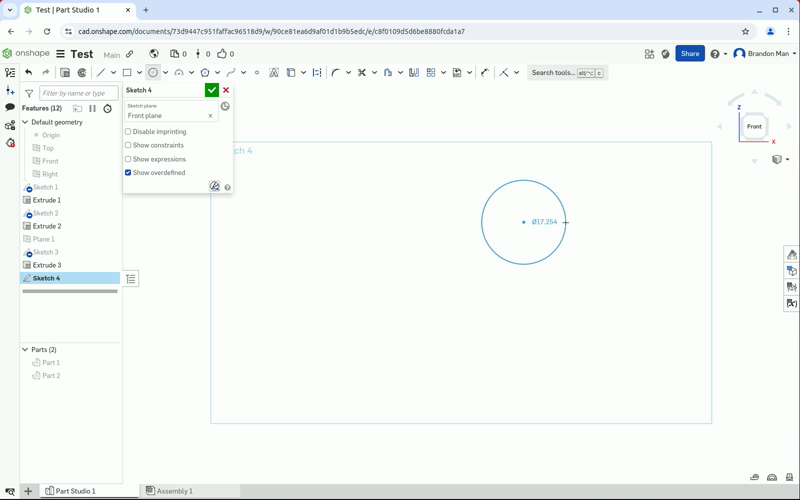
click(565, 222)
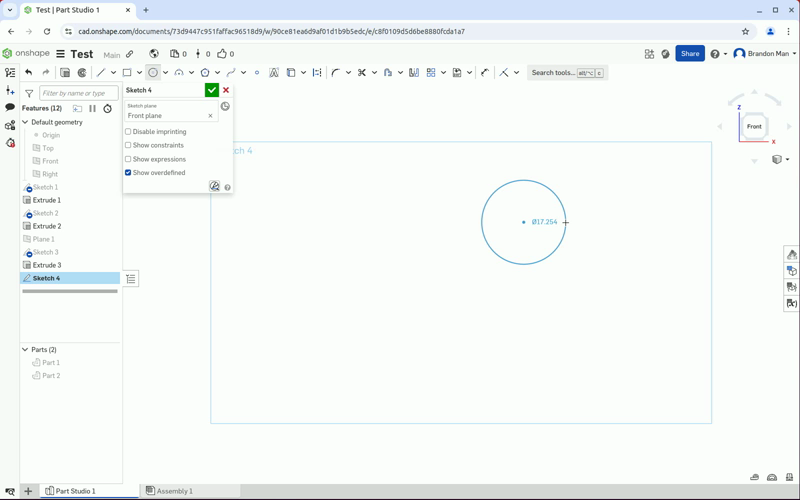
key(esc)
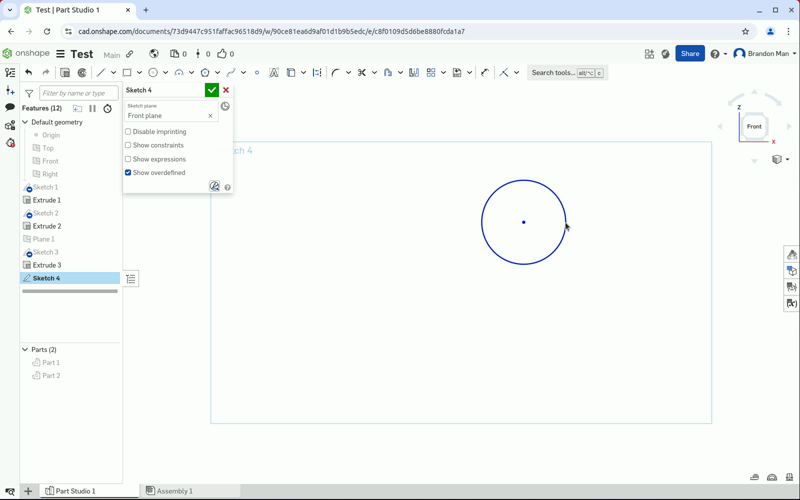
mouse_move(512, 187)
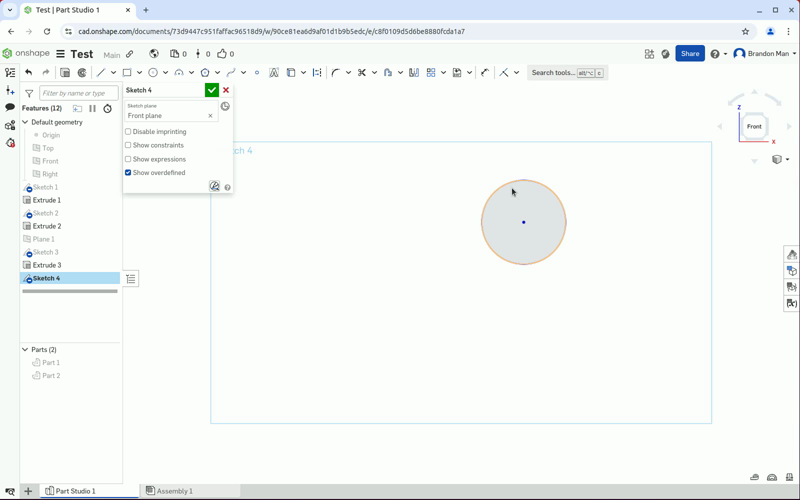
click(512, 187)
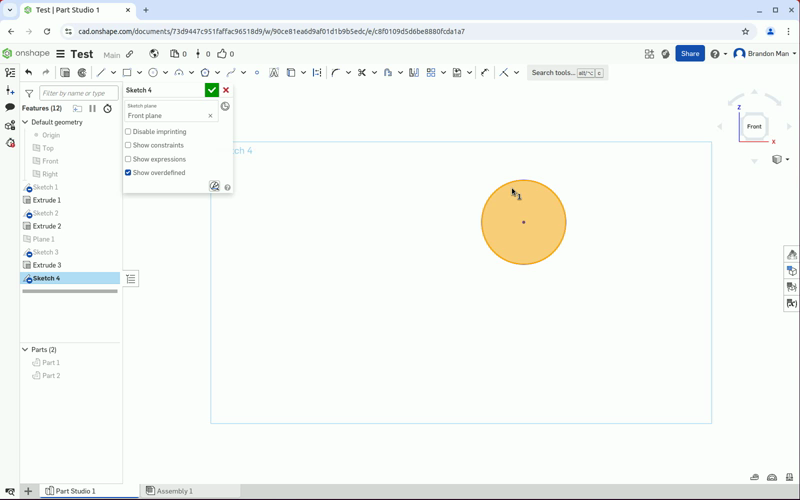
mouse_move(73, 352)
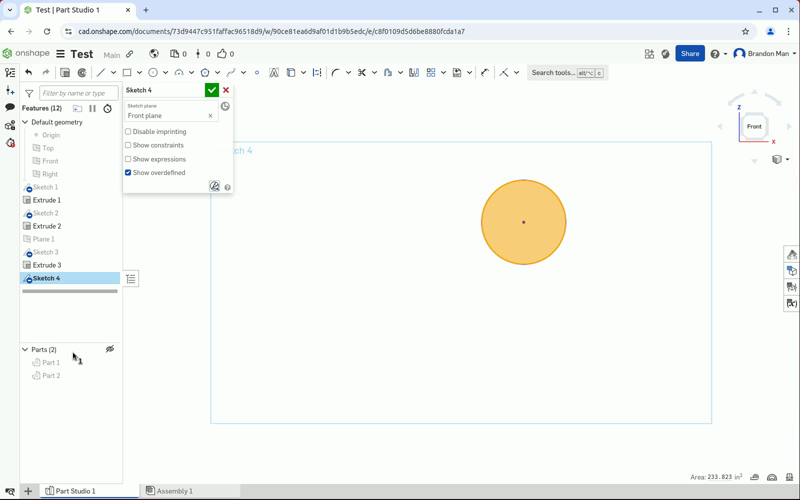
key(shift+y)
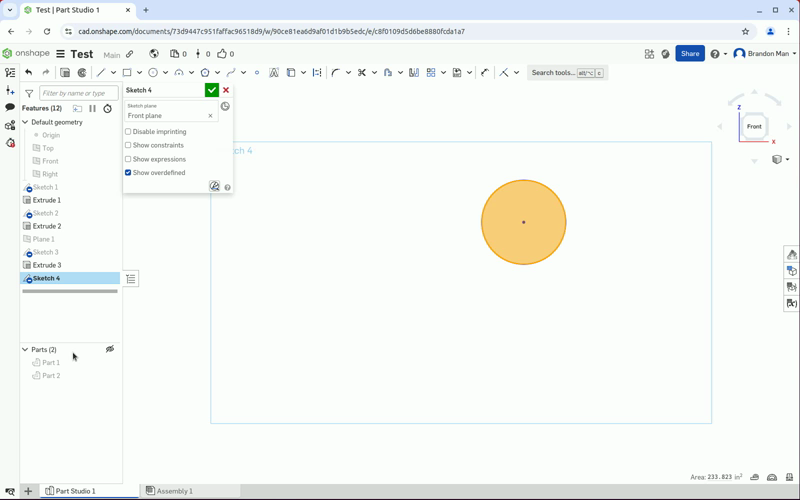
key(shift+e)
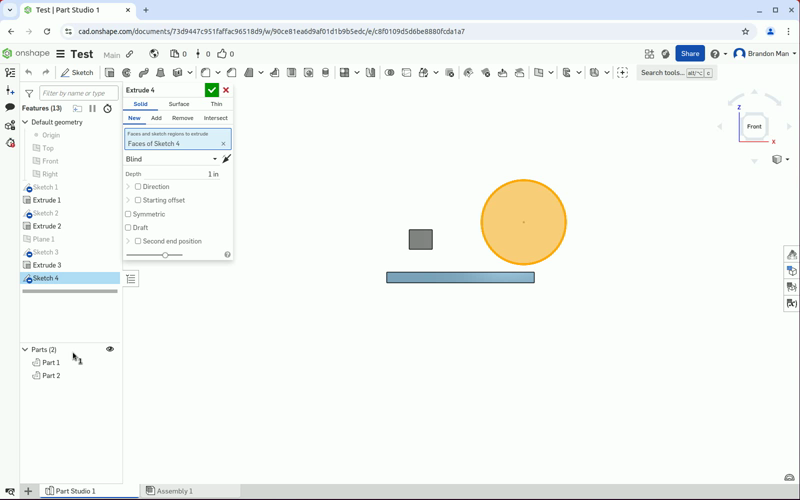
mouse_move(143, 106)
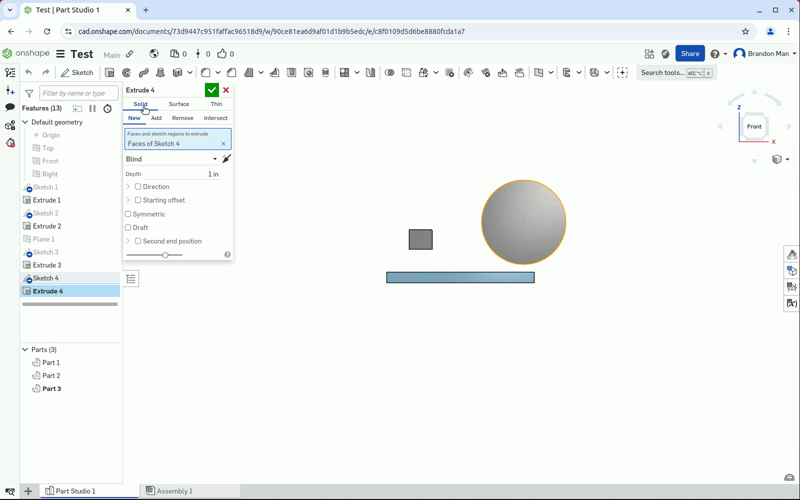
click(143, 106)
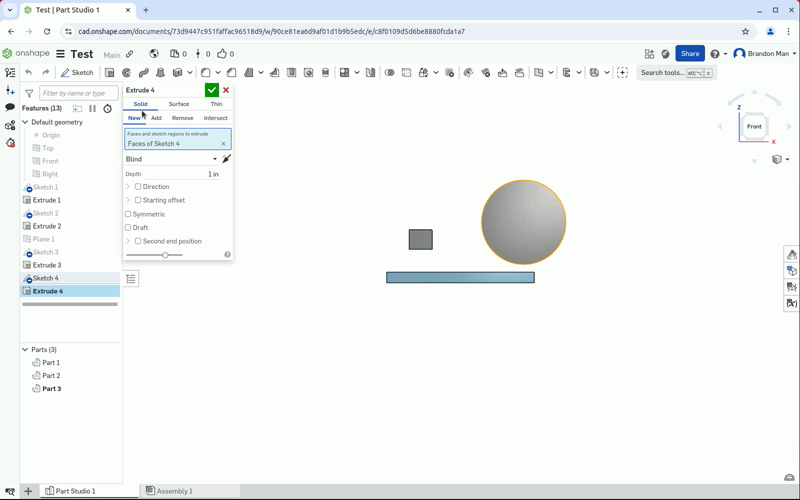
mouse_move(137, 120)
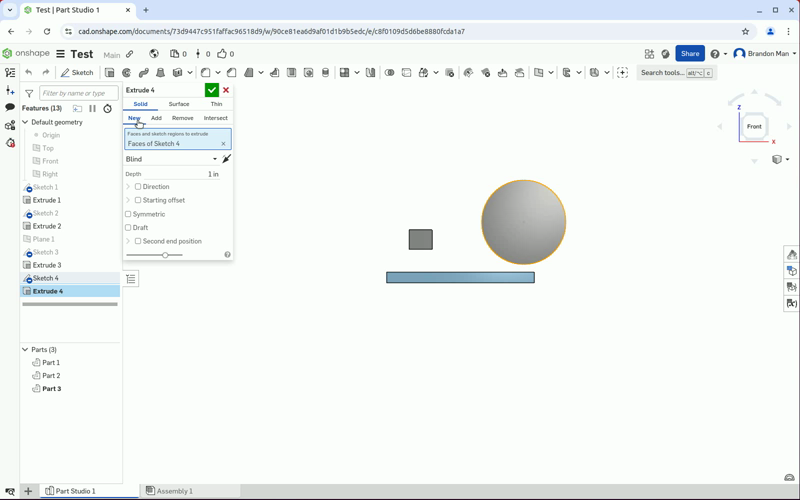
click(137, 120)
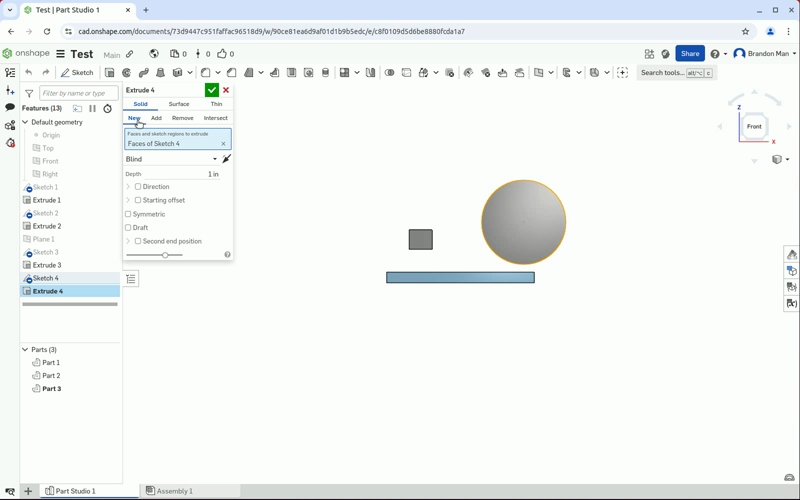
key(tab, 4)
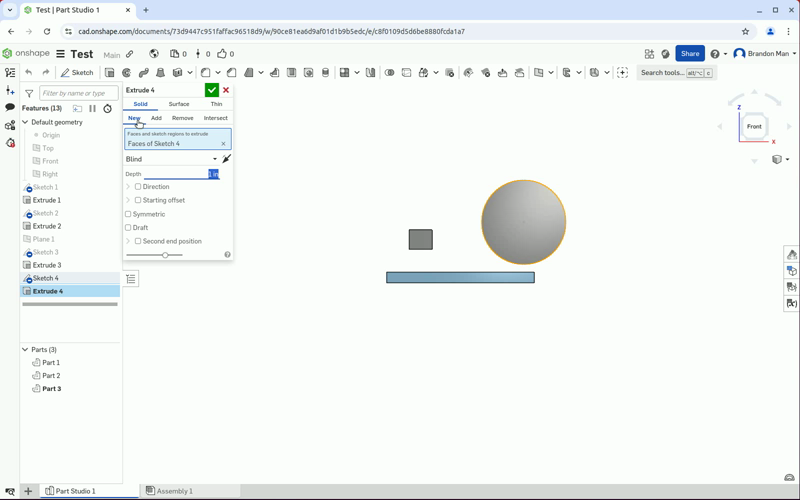
text(1.685)
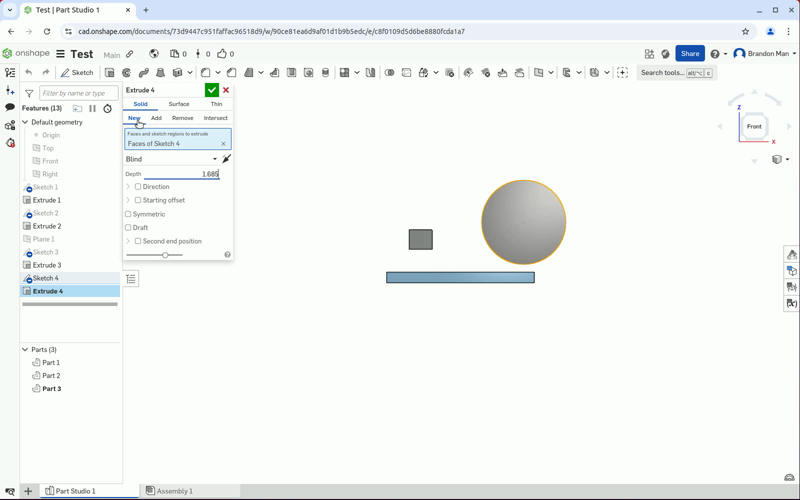
key(enter)
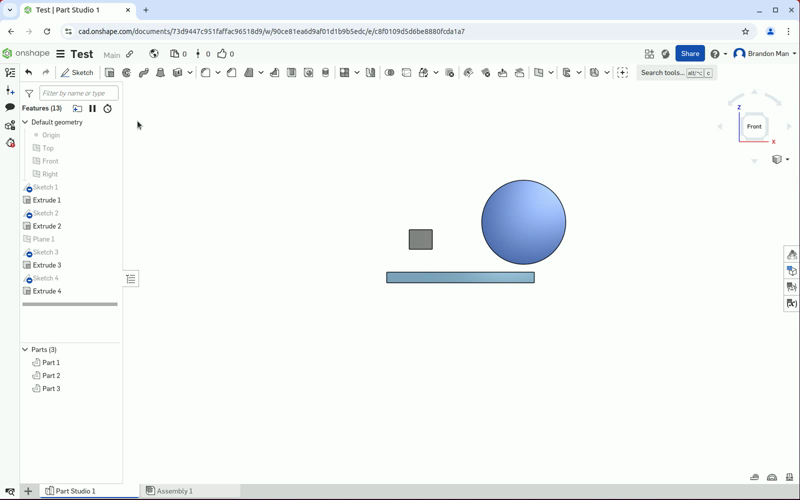
key(shift+h)
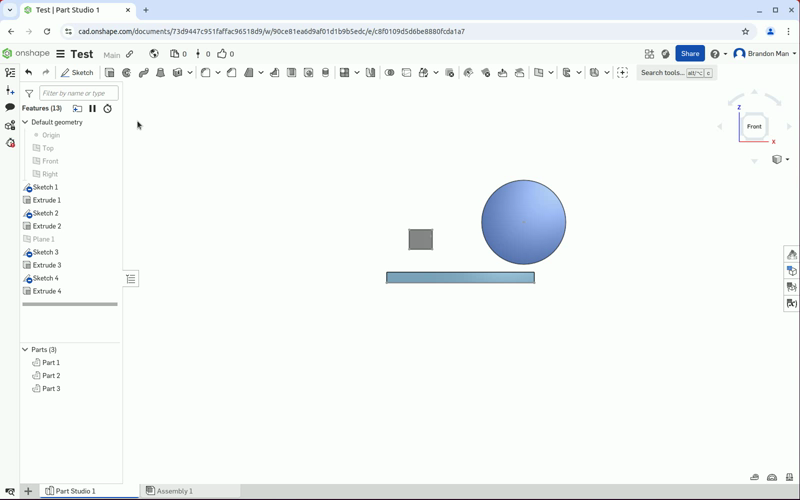
key(shift+h)
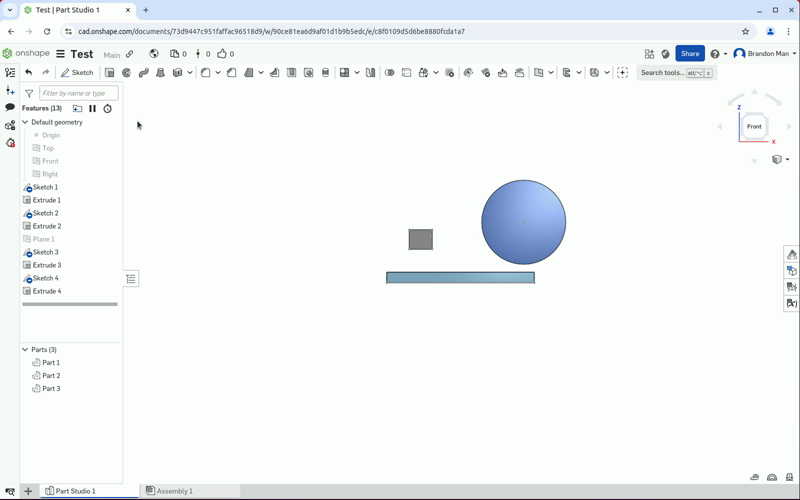
key(shift+7)
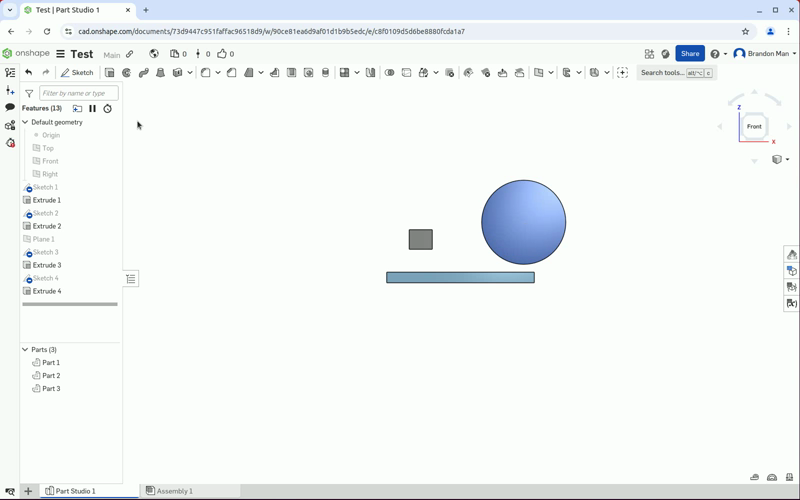
key(left, 2)
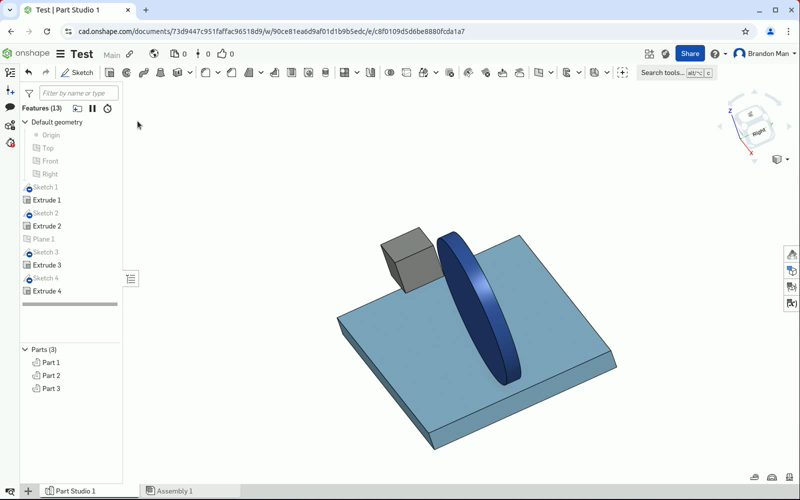
key(down, 2)
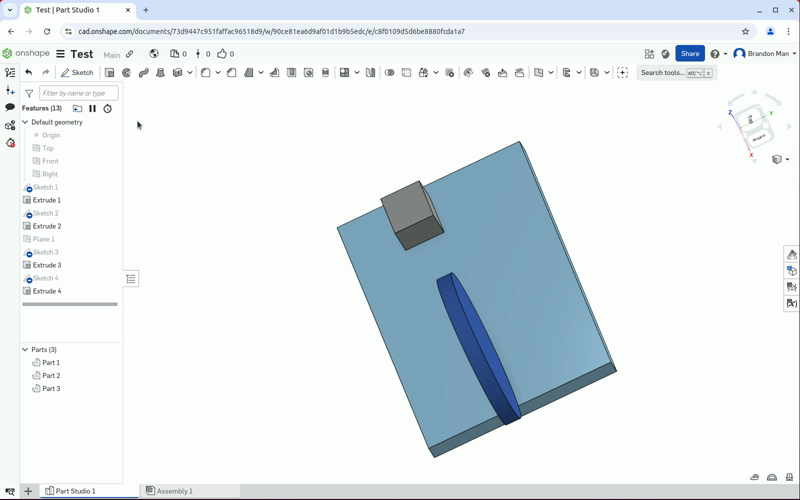
key(up, 2)
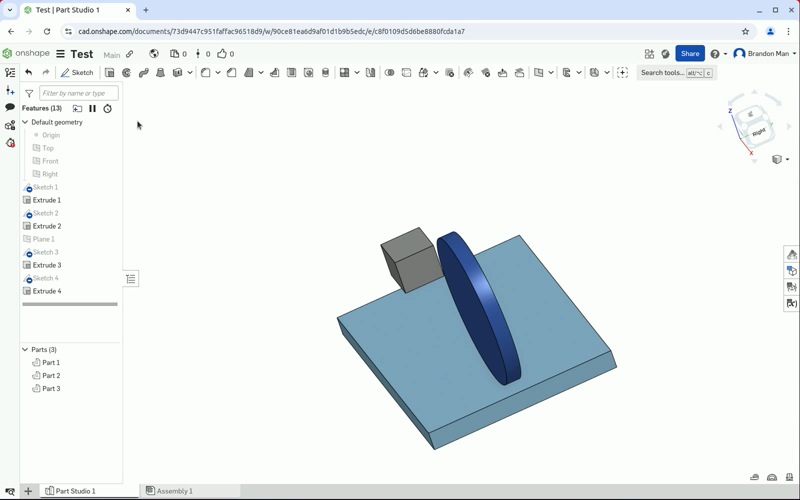
key(right, 2)
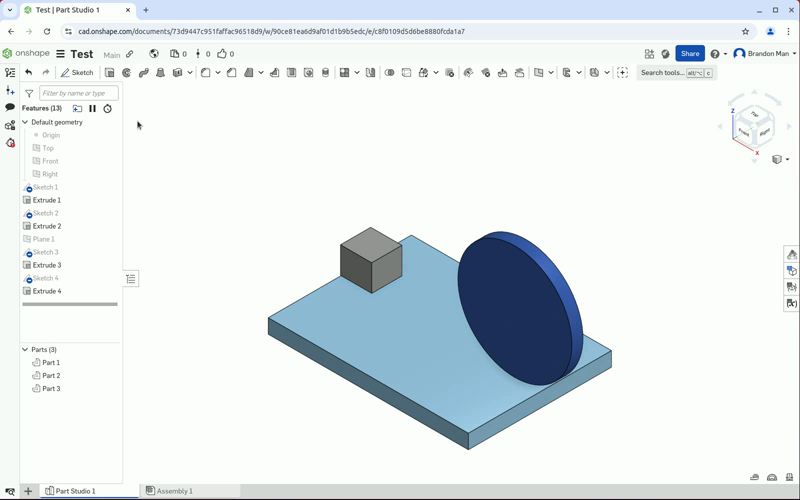
mouse_move(73, 189)
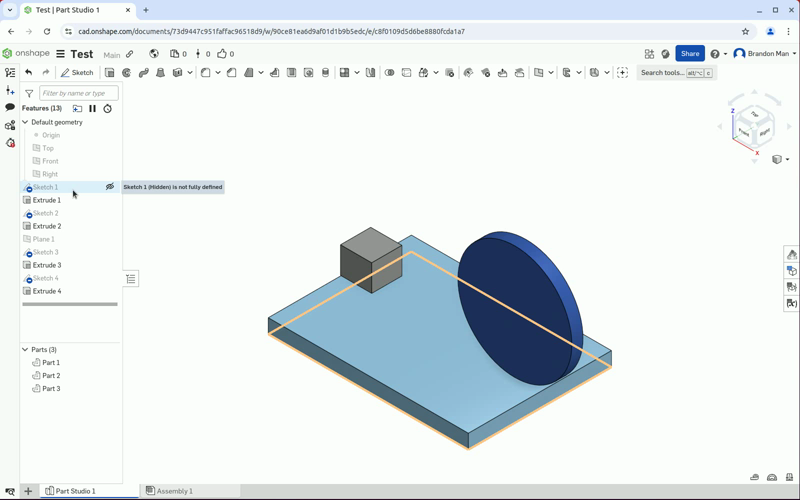
click(73, 189)